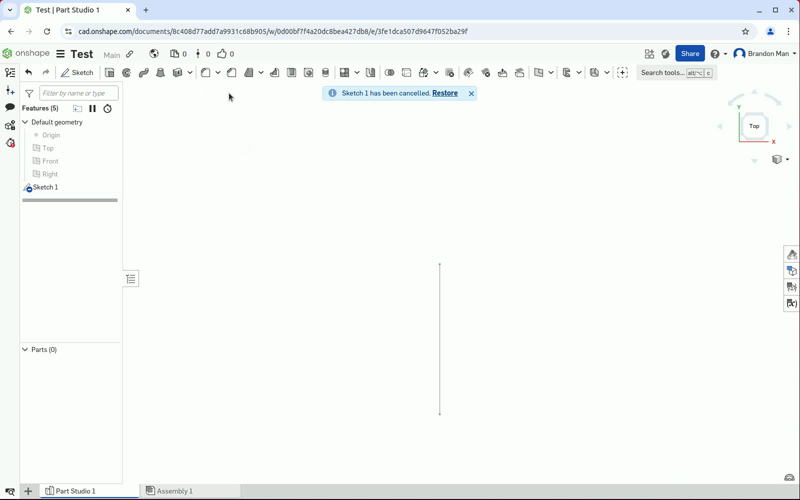
key(shift+h)
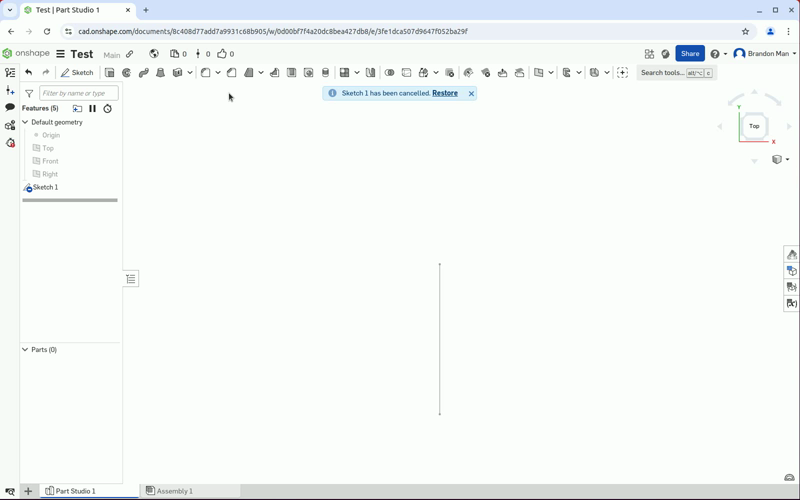
key(shift+s)
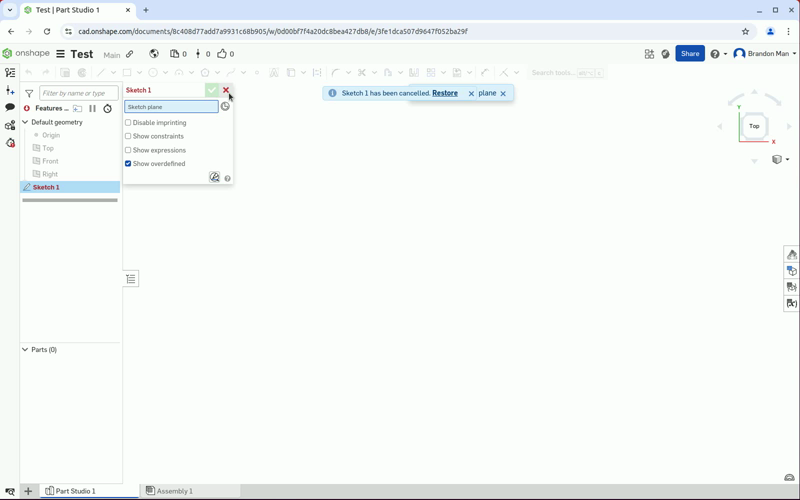
mouse_move(73, 150)
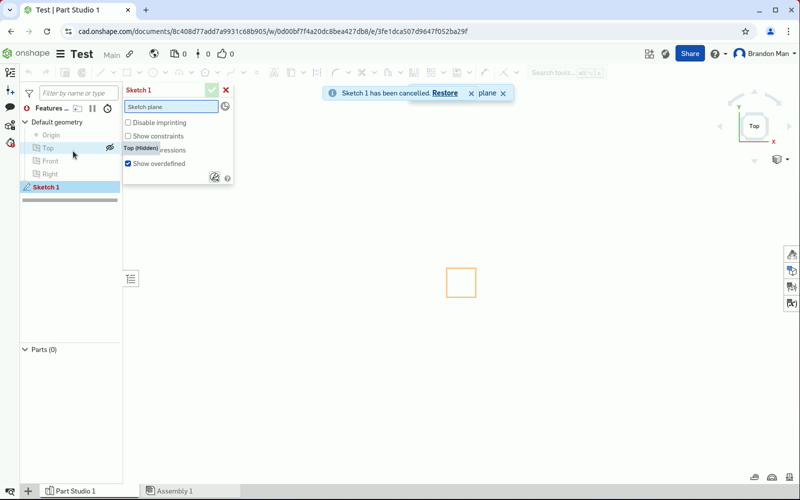
click(73, 150)
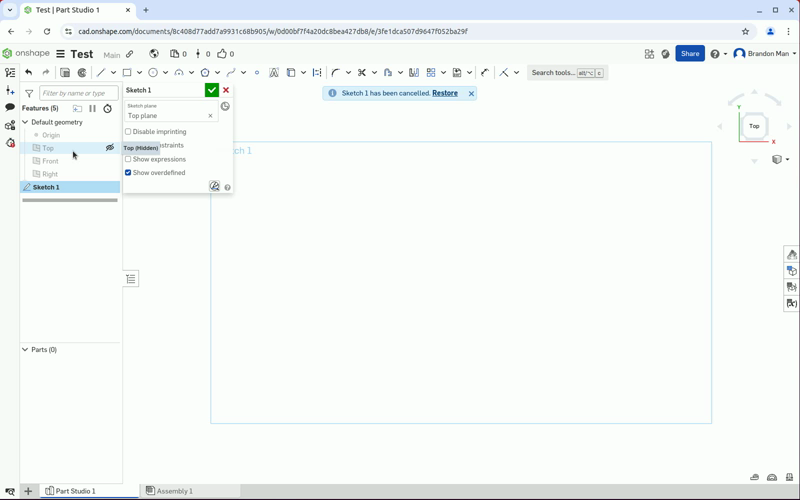
mouse_move(73, 352)
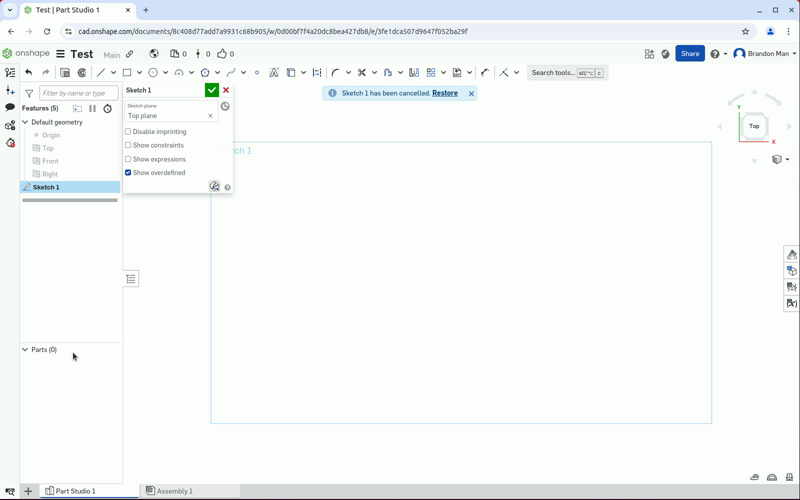
key(y)
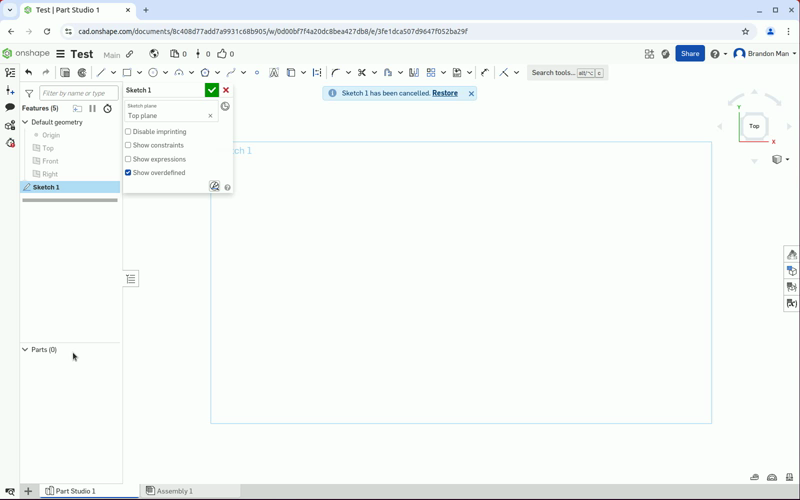
key(l)
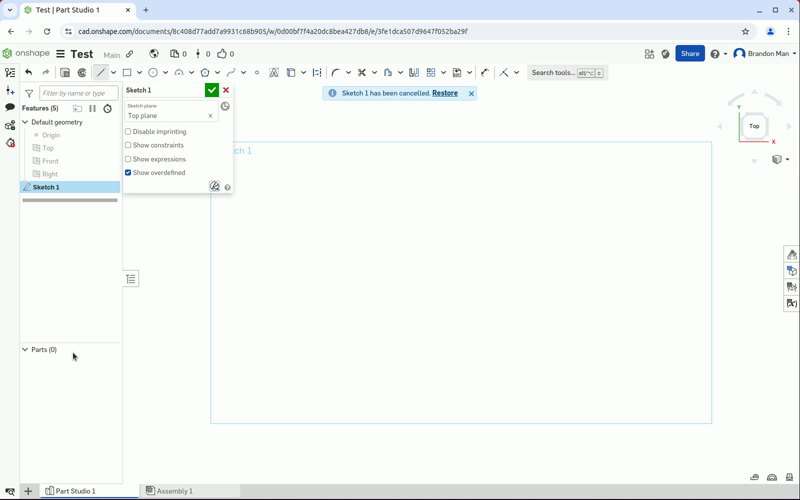
key_down(shift)
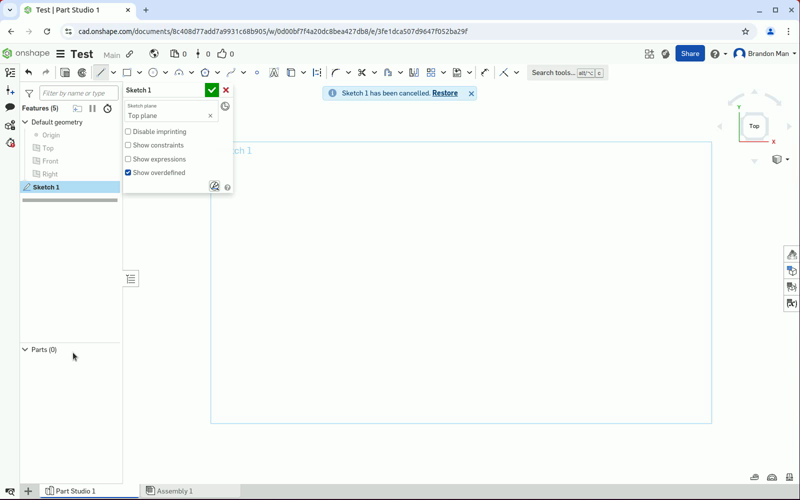
mouse_move(390, 245)
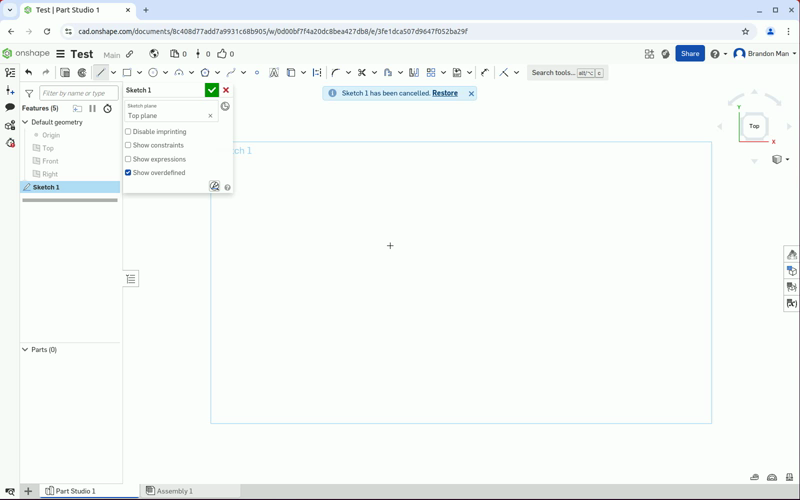
click(390, 245)
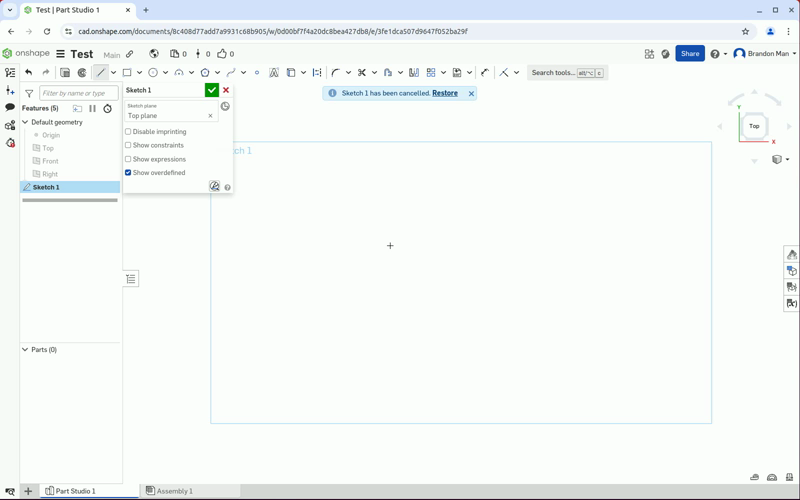
key_up(shift)
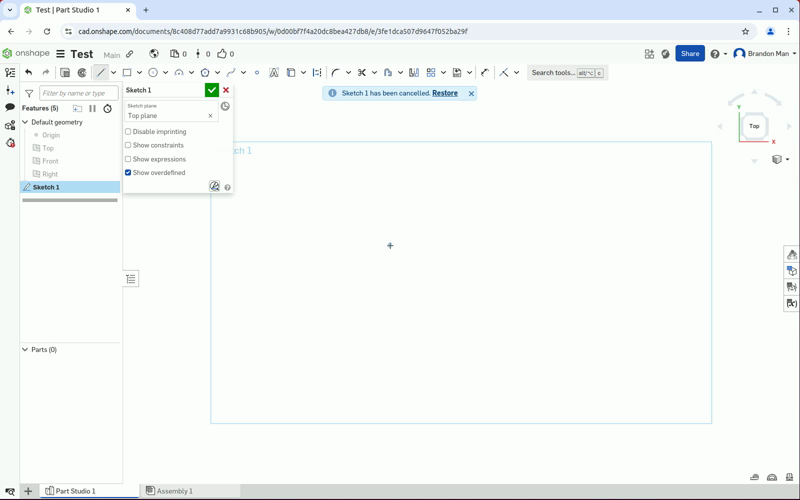
key_down(shift)
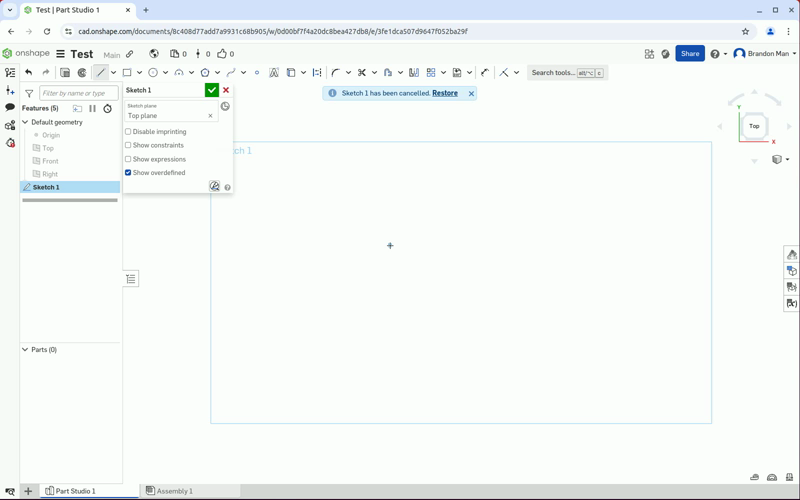
mouse_move(465, 245)
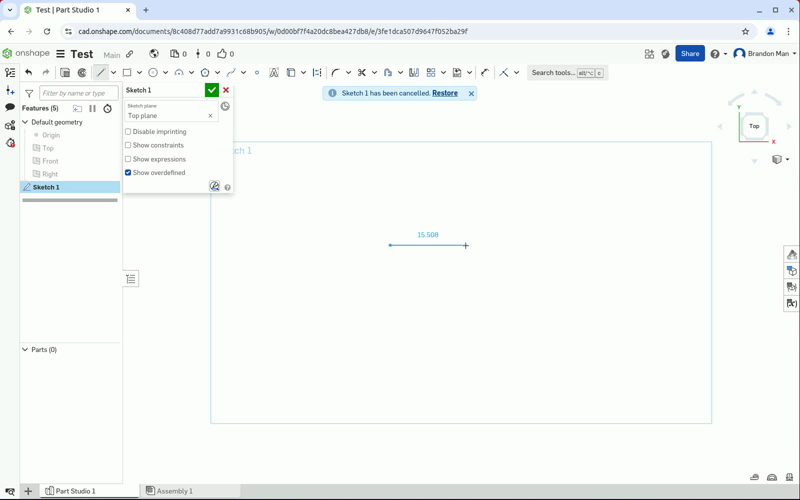
click(465, 245)
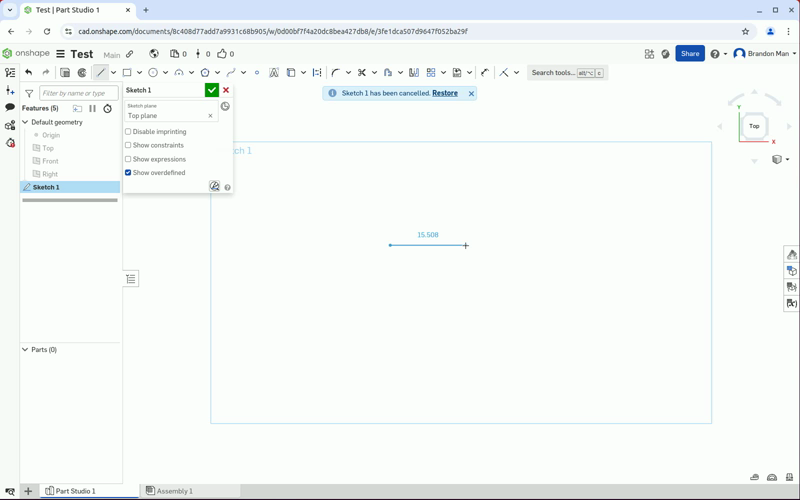
key_up(shift)
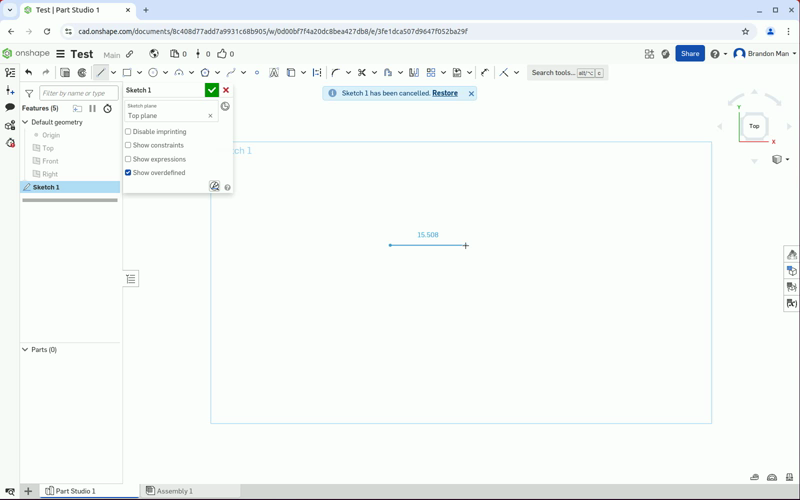
key_down(shift)
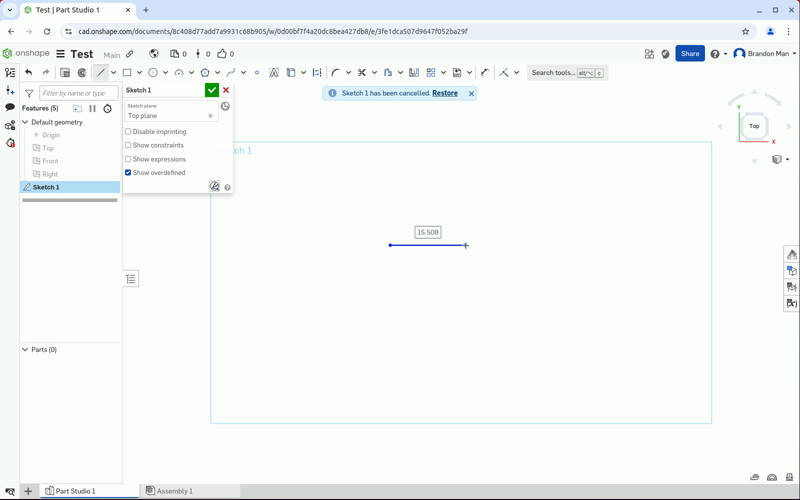
mouse_move(495, 245)
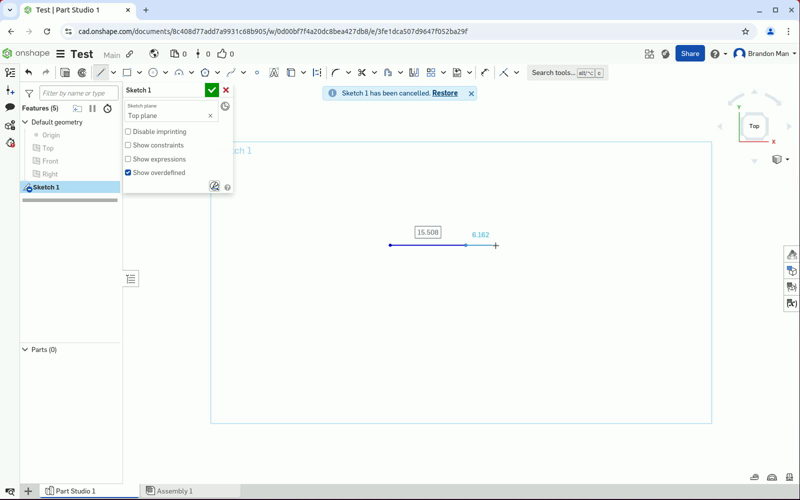
mouse_move(465, 219)
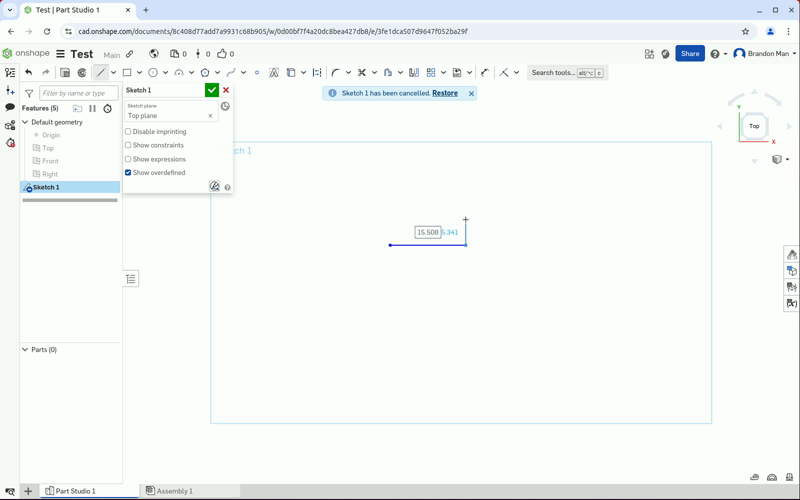
click(465, 219)
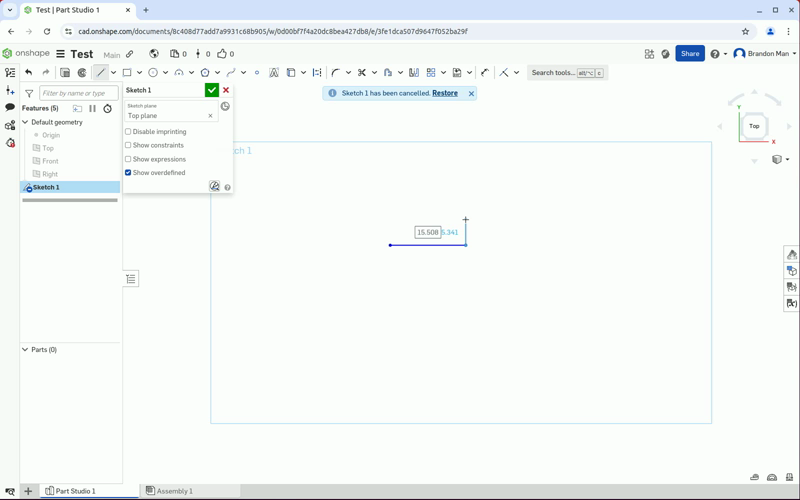
key_up(shift)
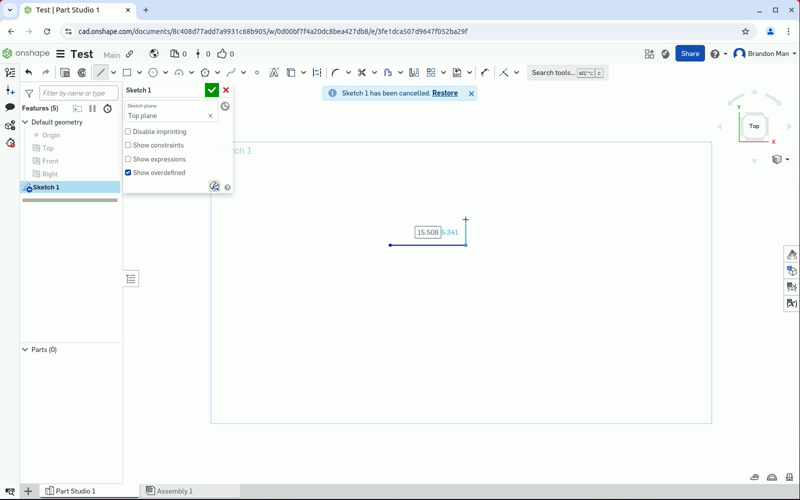
key_down(shift)
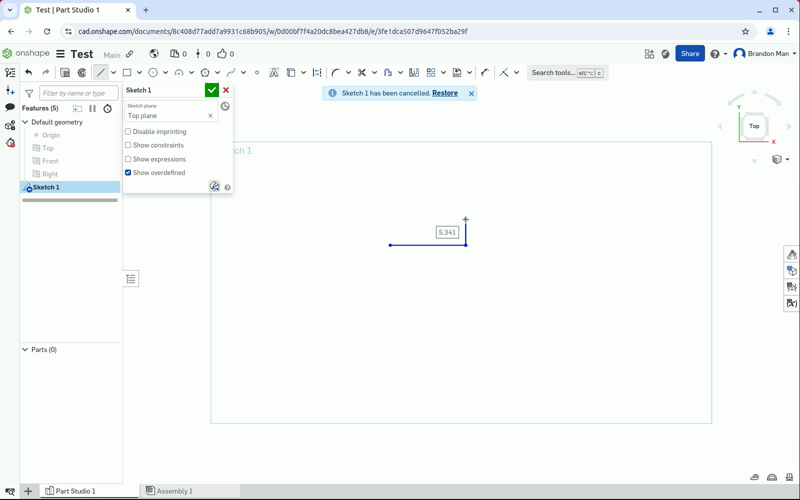
mouse_move(495, 219)
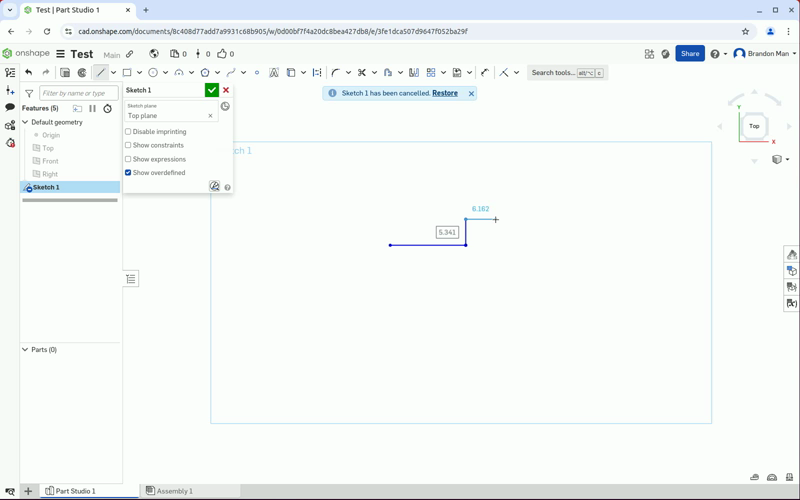
mouse_move(451, 219)
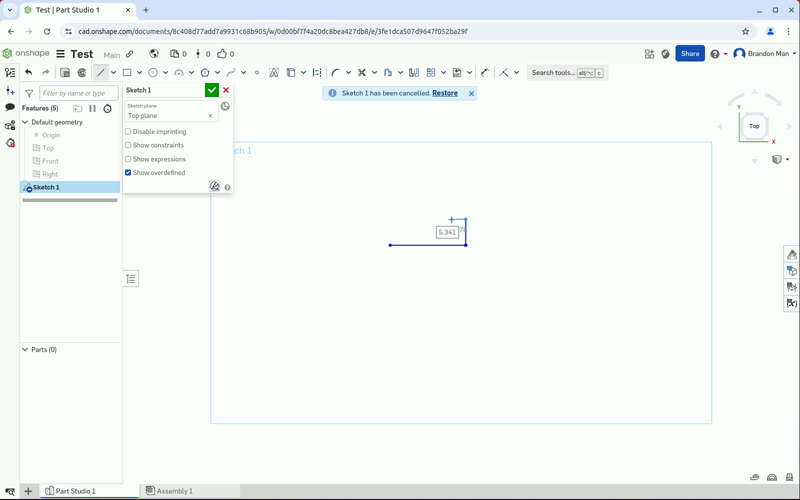
click(451, 219)
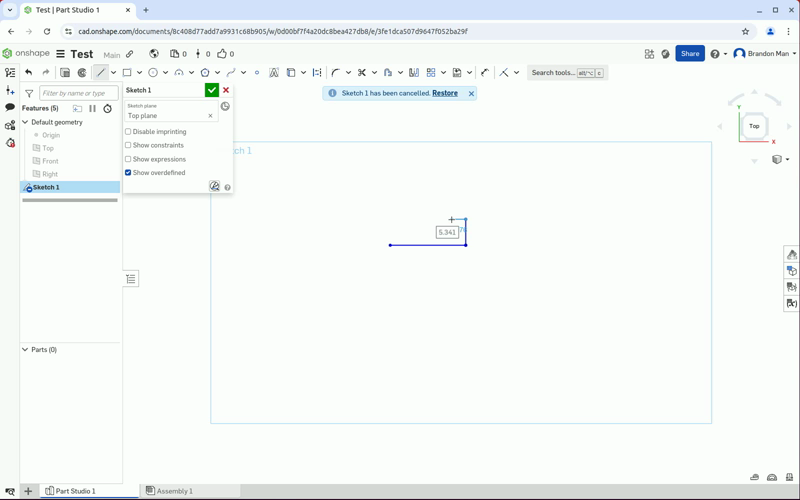
key_up(shift)
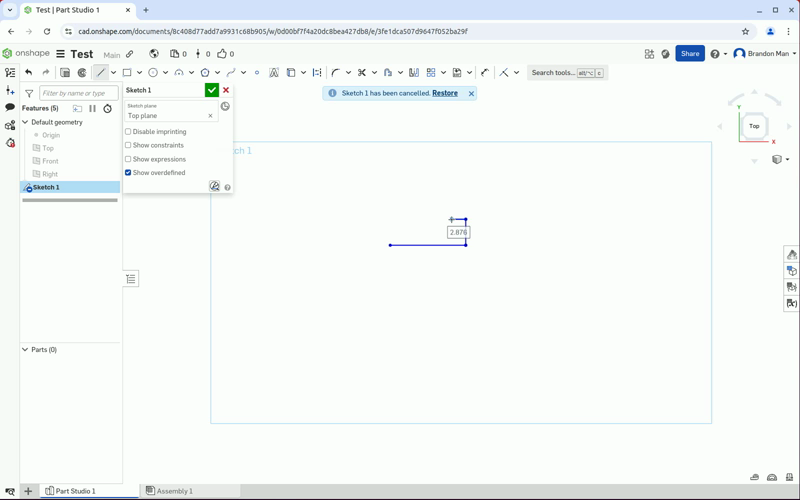
key_down(shift)
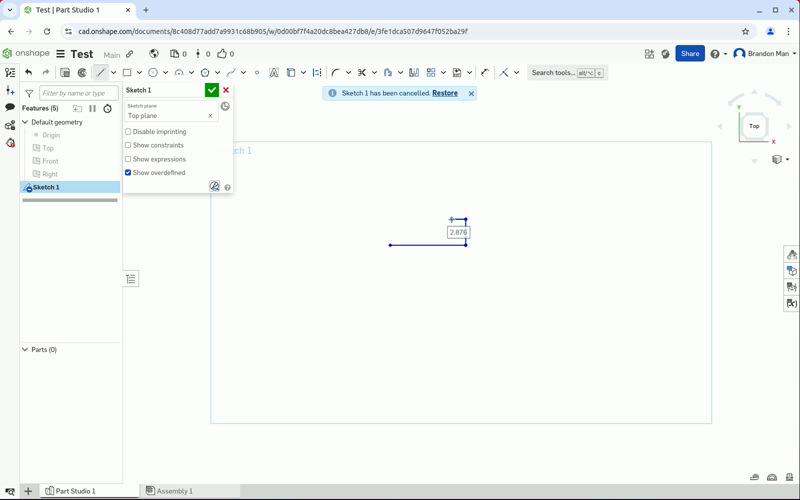
mouse_move(481, 219)
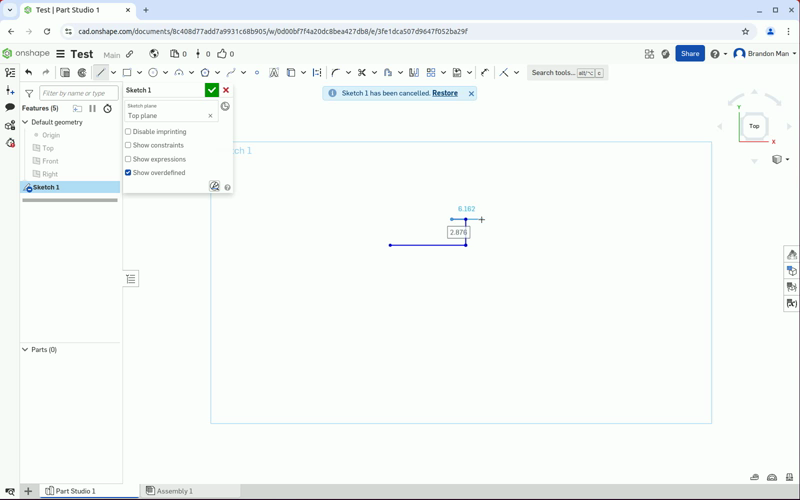
mouse_move(451, 196)
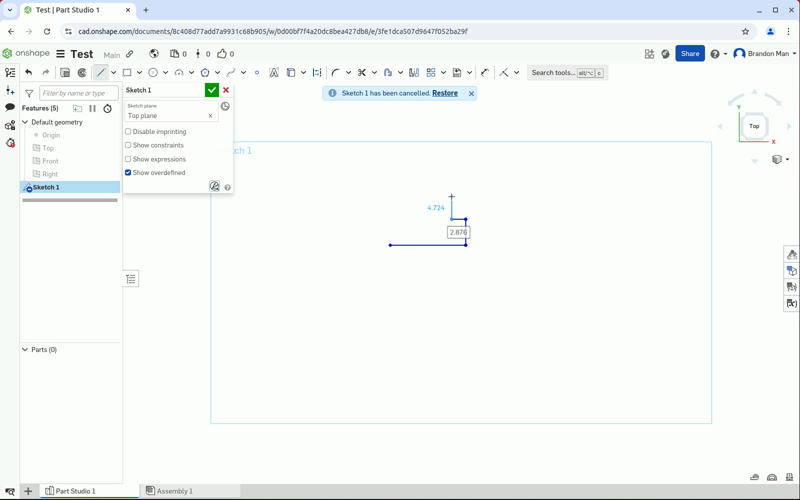
click(451, 196)
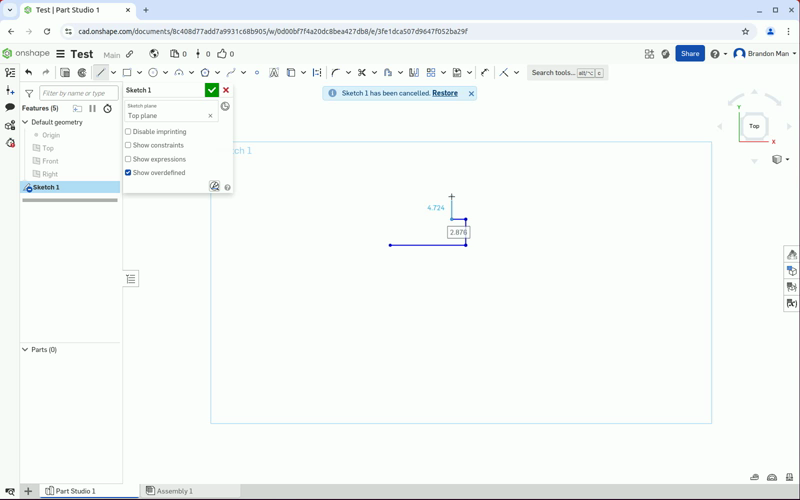
key_up(shift)
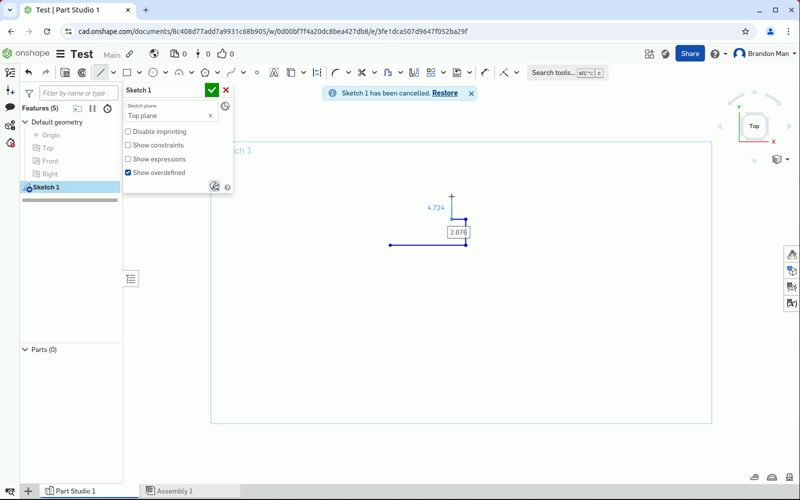
key_down(shift)
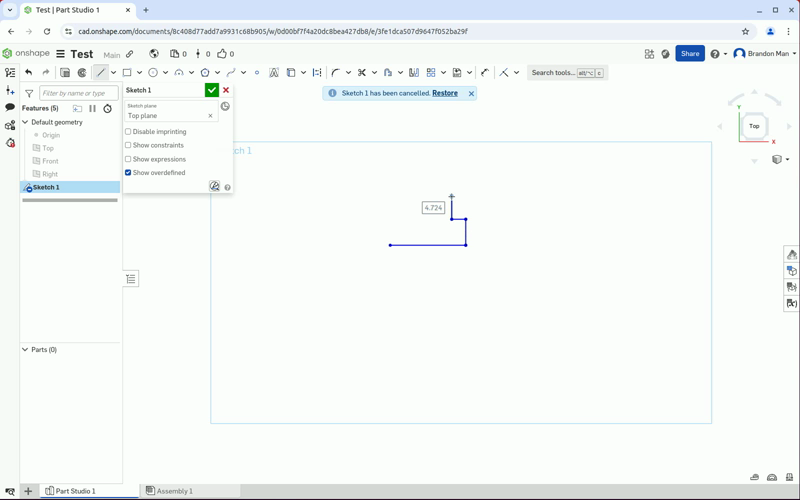
mouse_move(481, 196)
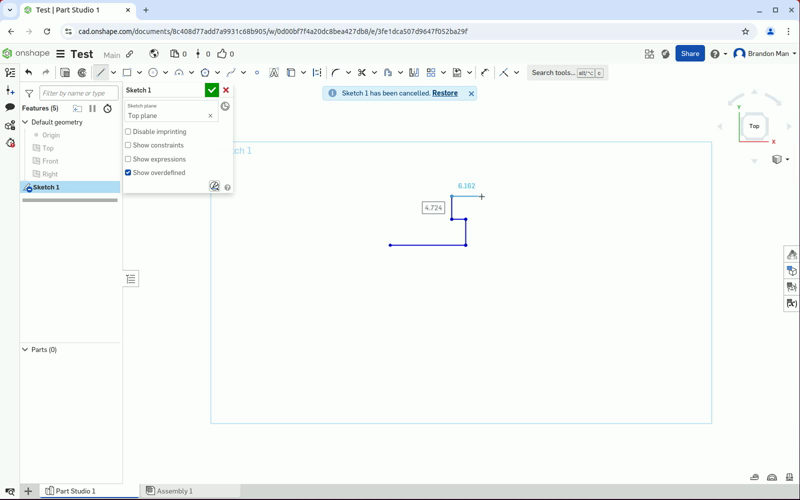
mouse_move(465, 196)
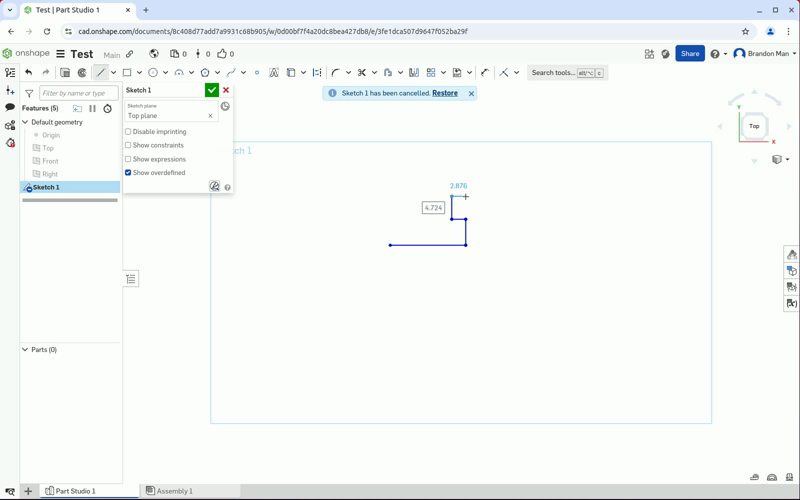
click(465, 196)
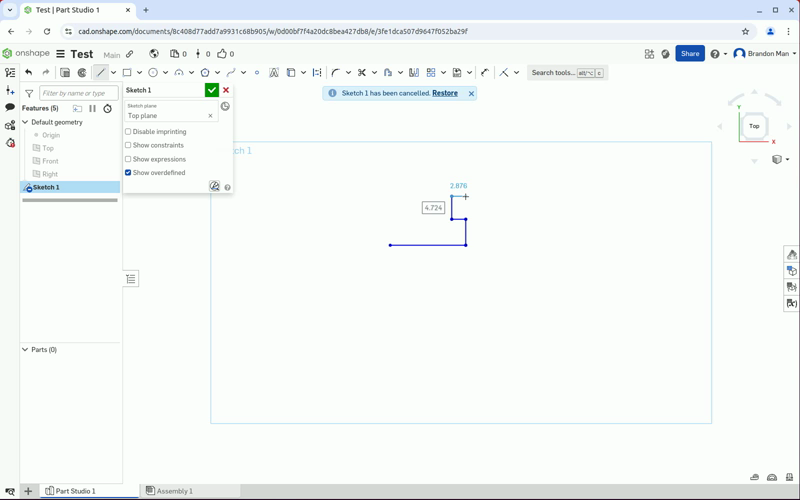
key_up(shift)
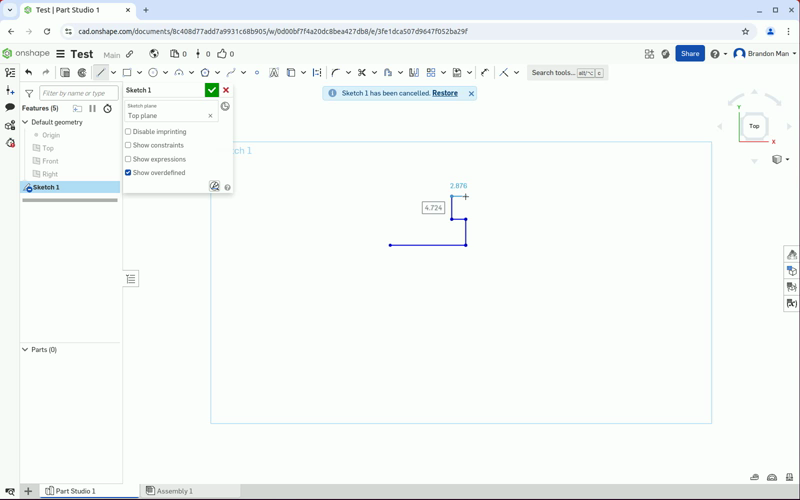
key_down(shift)
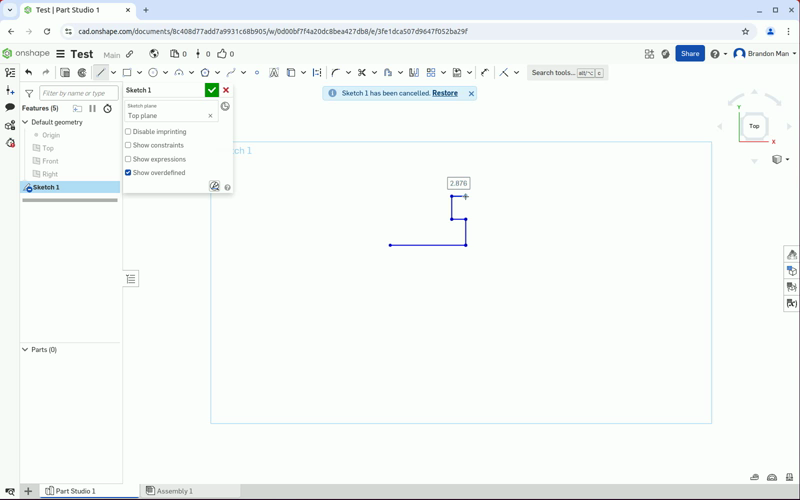
mouse_move(495, 196)
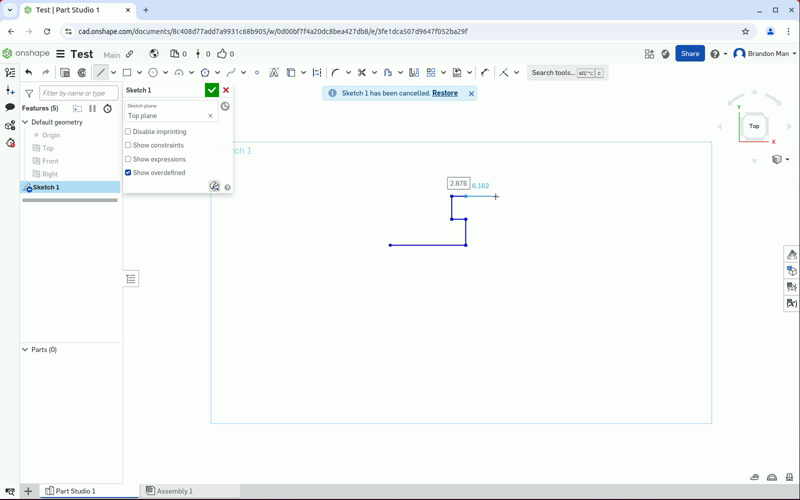
mouse_move(465, 170)
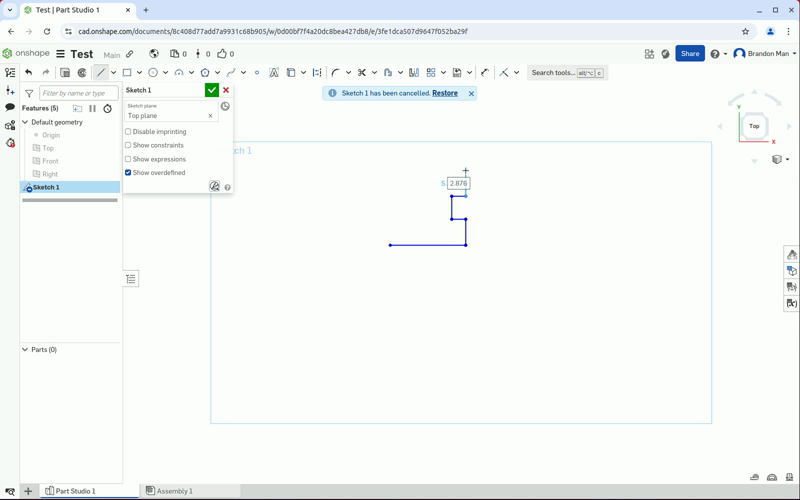
click(465, 170)
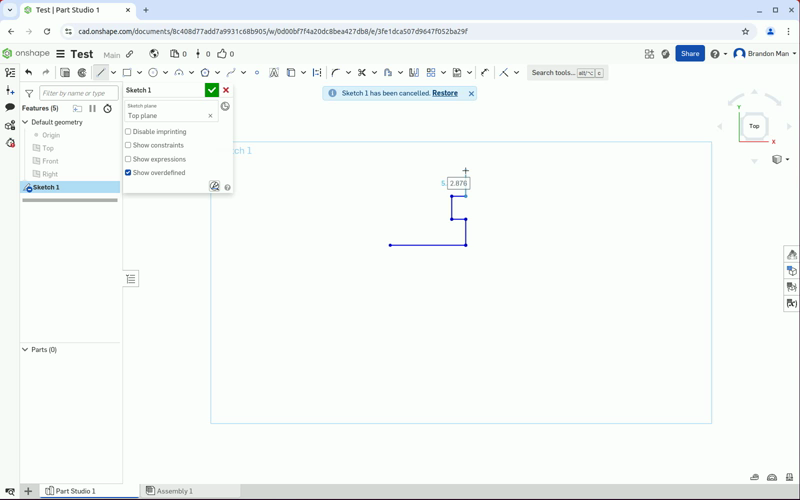
key_up(shift)
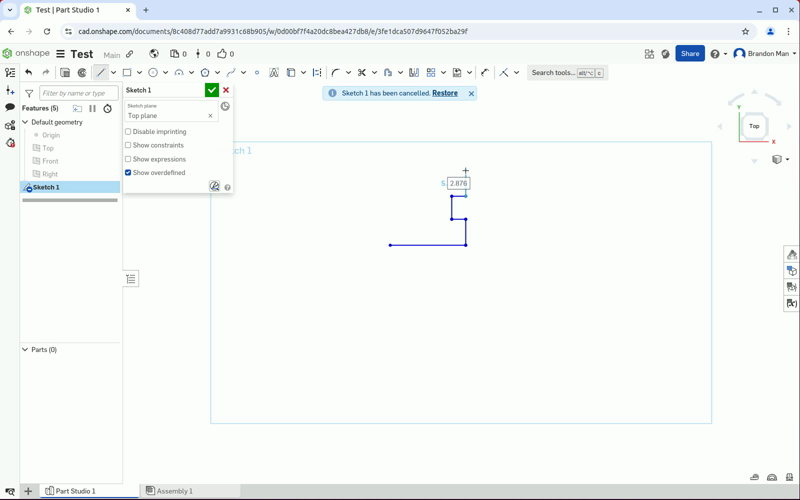
key_down(shift)
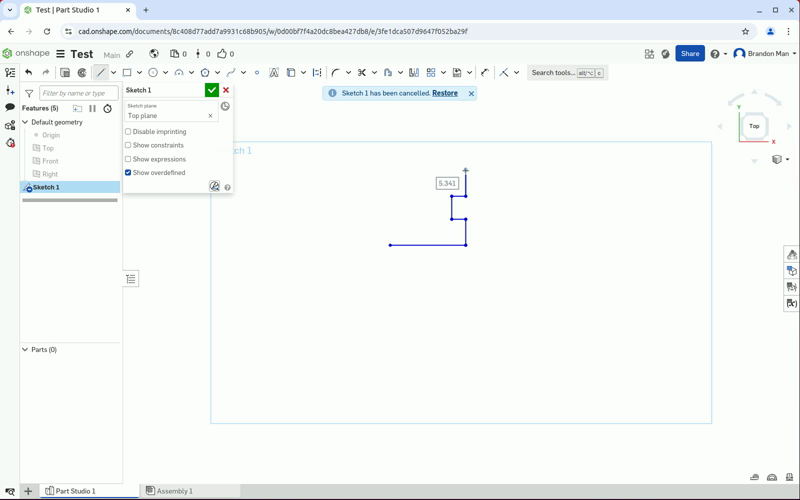
mouse_move(390, 170)
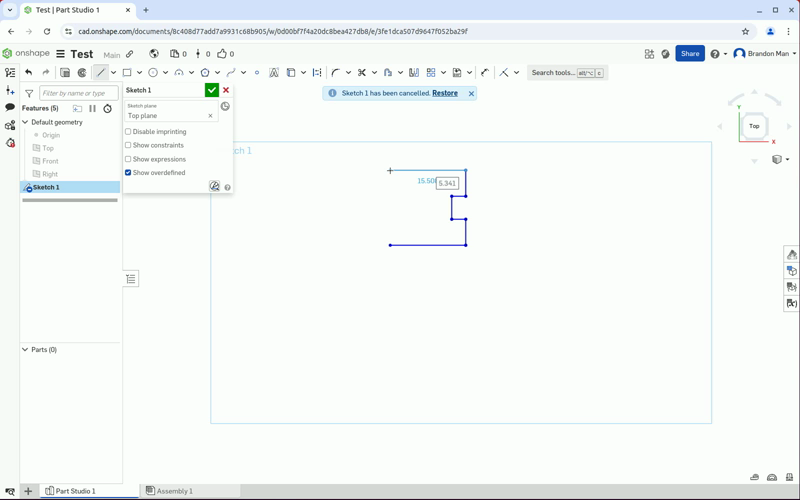
click(390, 170)
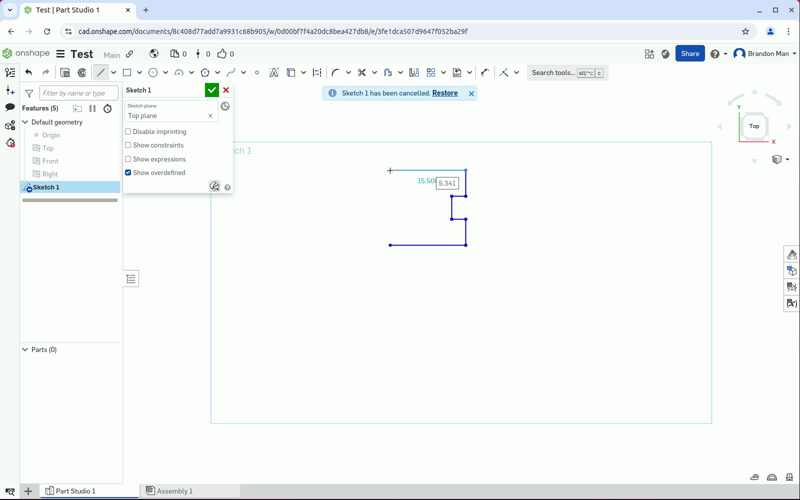
key_up(shift)
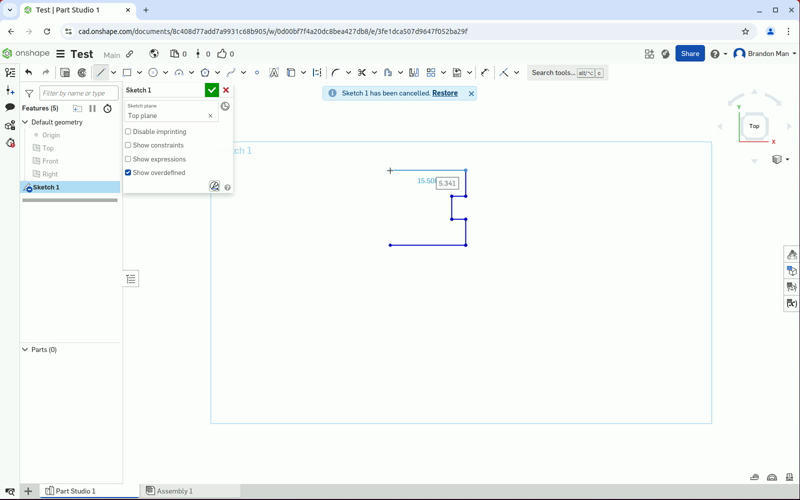
key_down(shift)
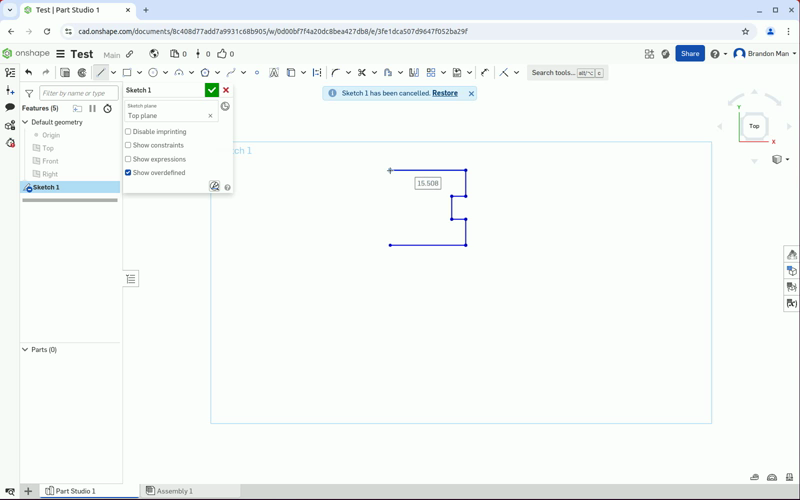
mouse_move(420, 170)
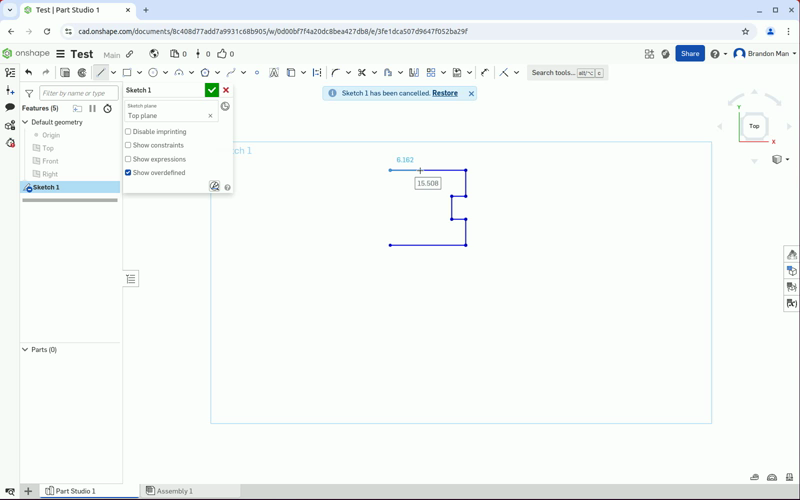
mouse_move(390, 196)
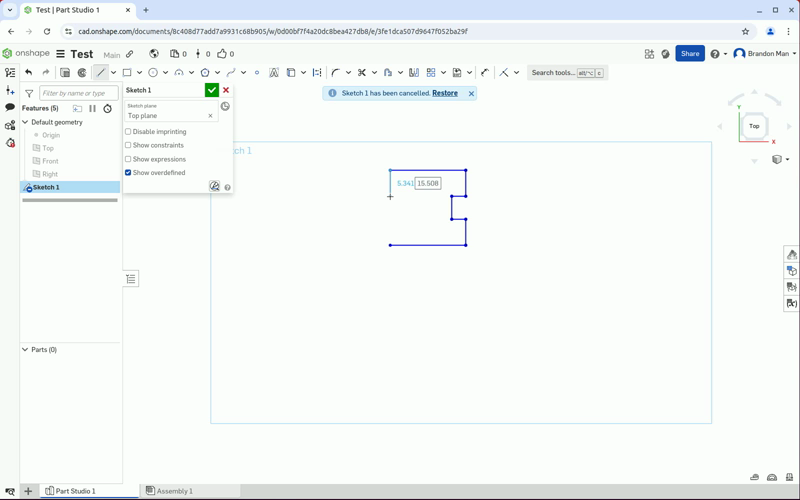
click(390, 196)
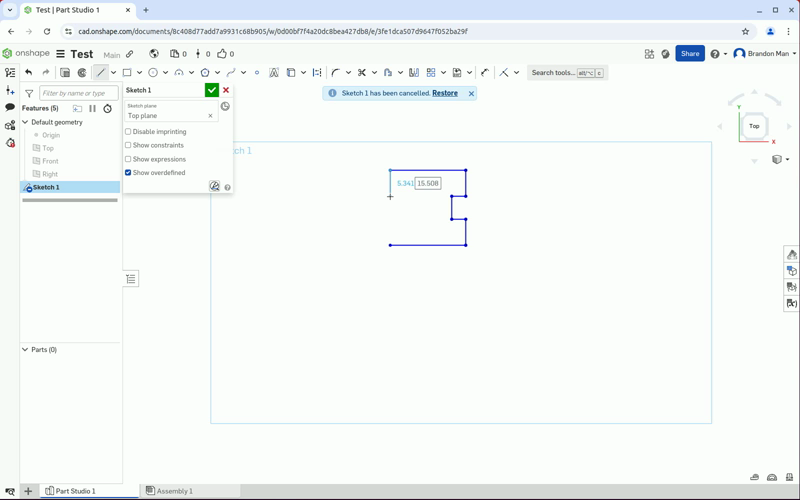
key_up(shift)
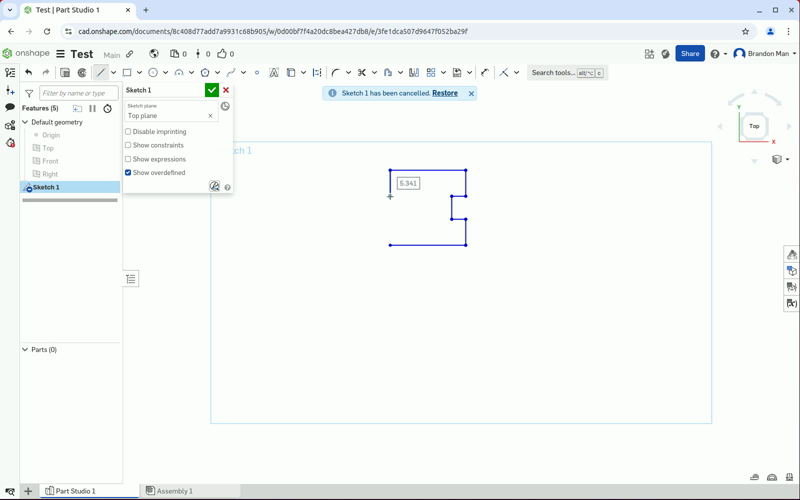
key_down(shift)
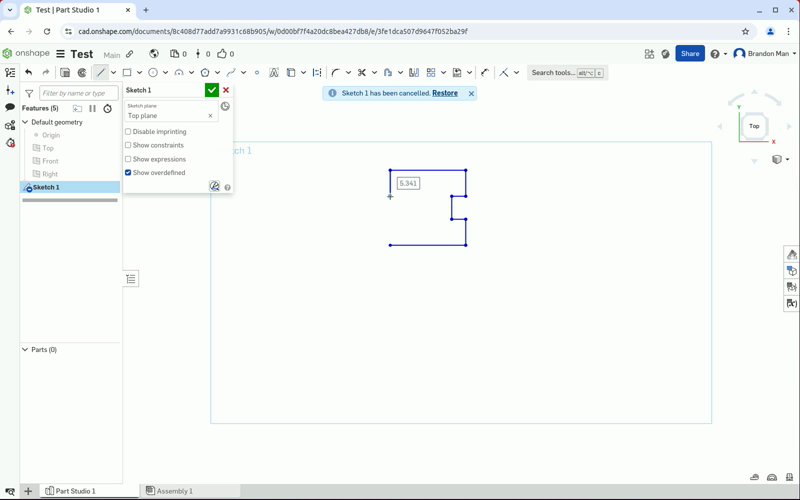
mouse_move(420, 196)
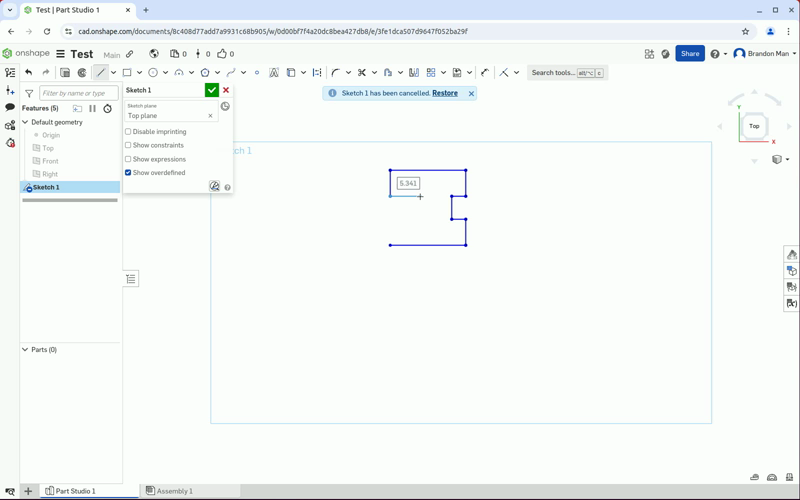
mouse_move(404, 196)
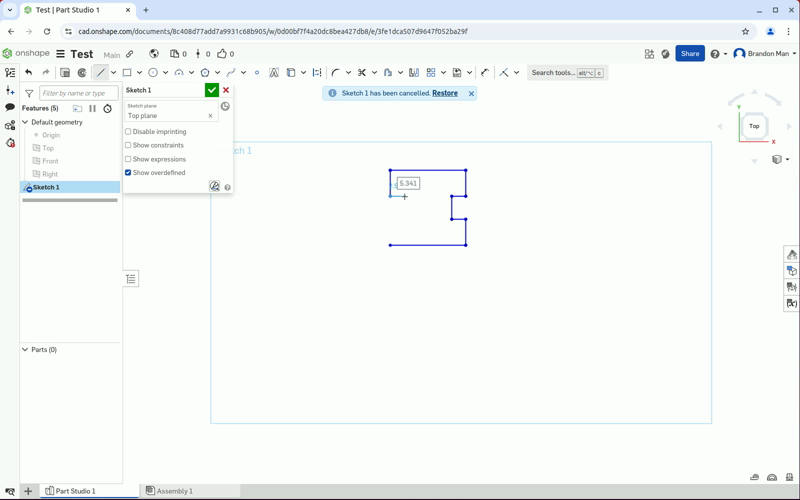
click(404, 196)
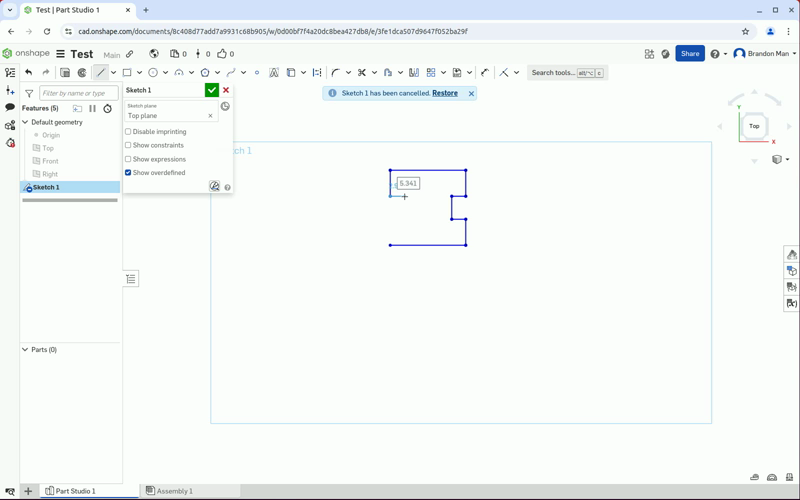
key_up(shift)
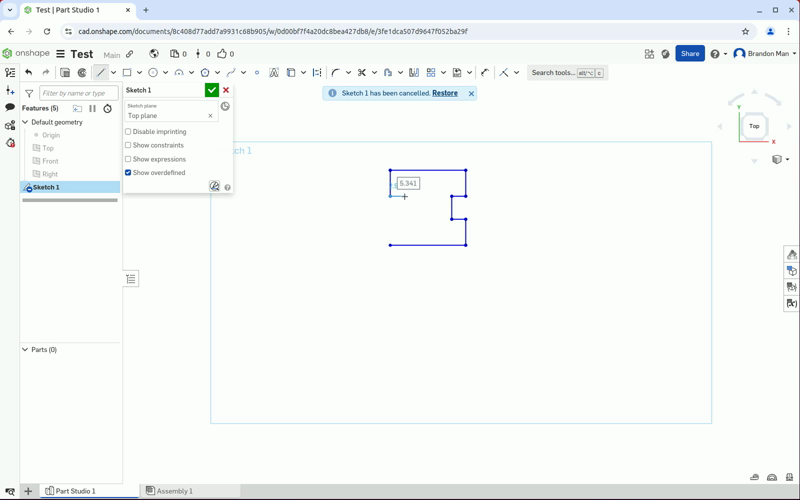
key_down(shift)
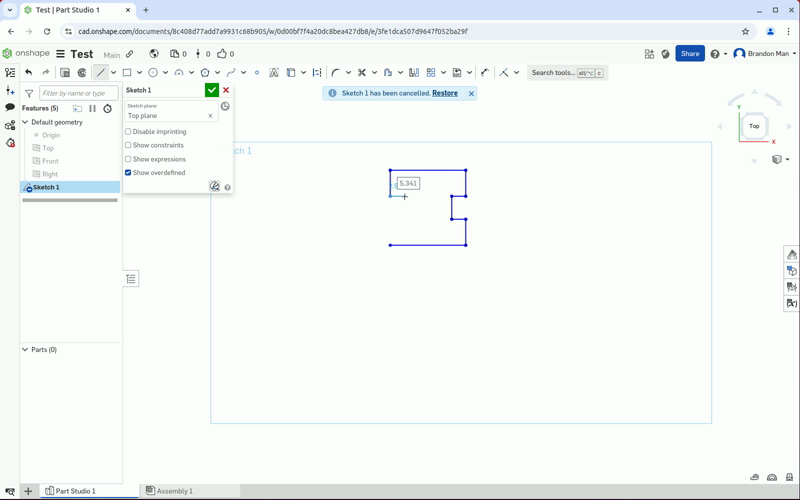
mouse_move(434, 196)
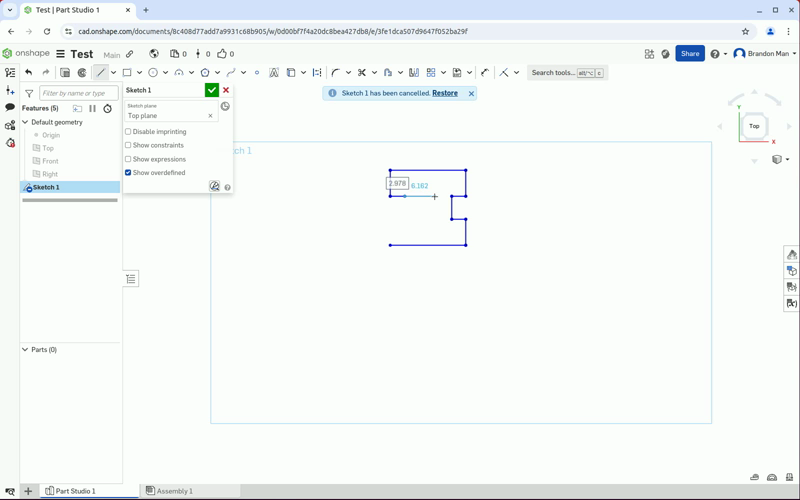
mouse_move(404, 219)
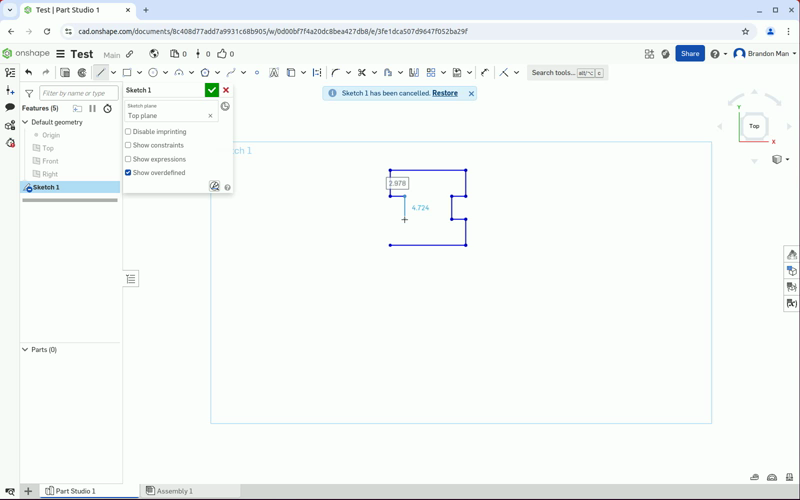
click(404, 219)
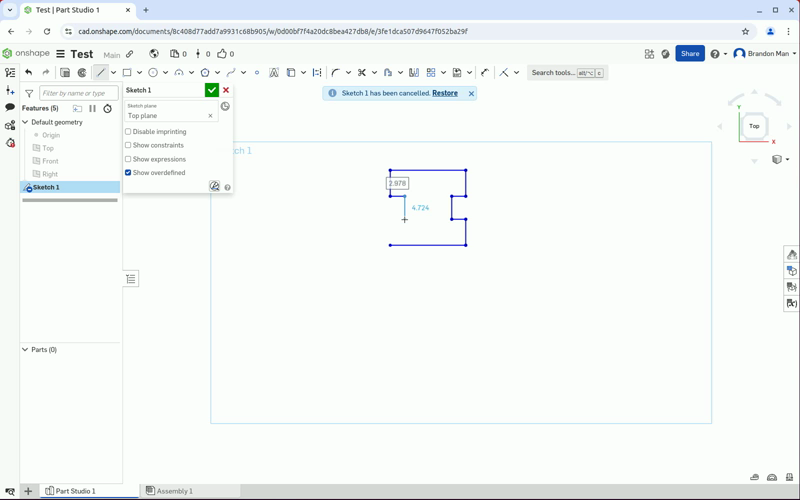
key_up(shift)
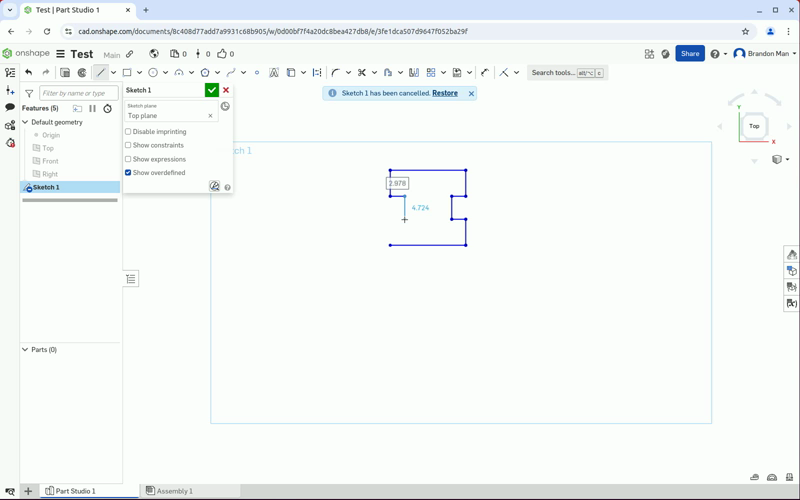
key_down(shift)
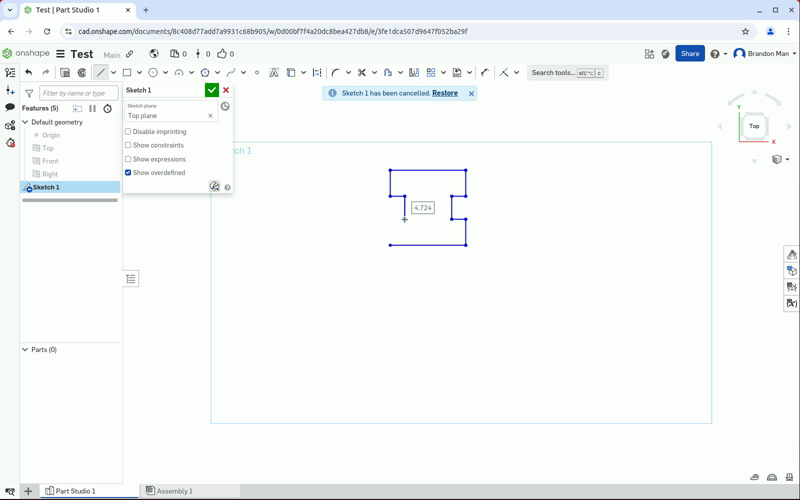
mouse_move(434, 219)
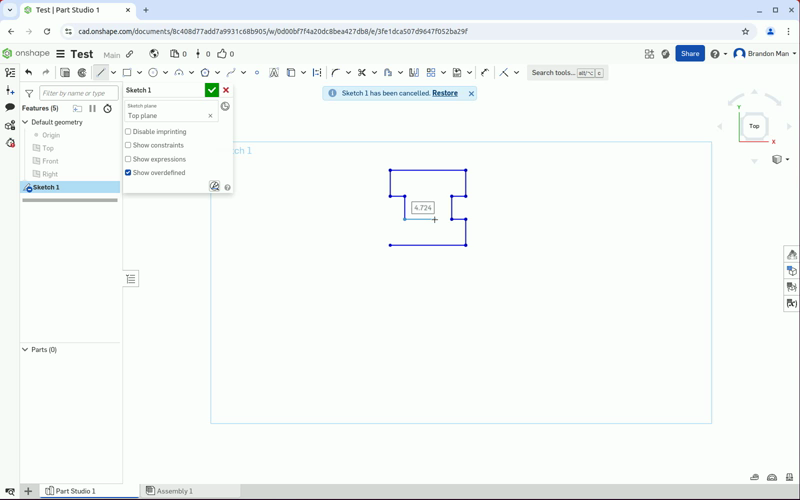
mouse_move(390, 219)
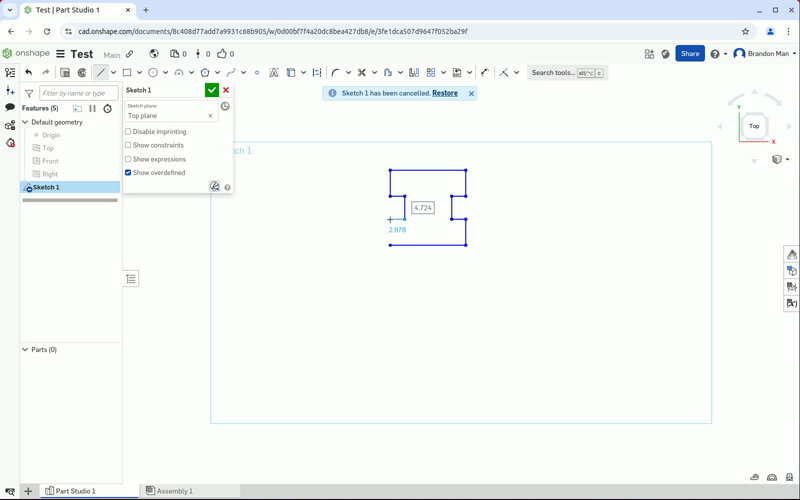
click(390, 219)
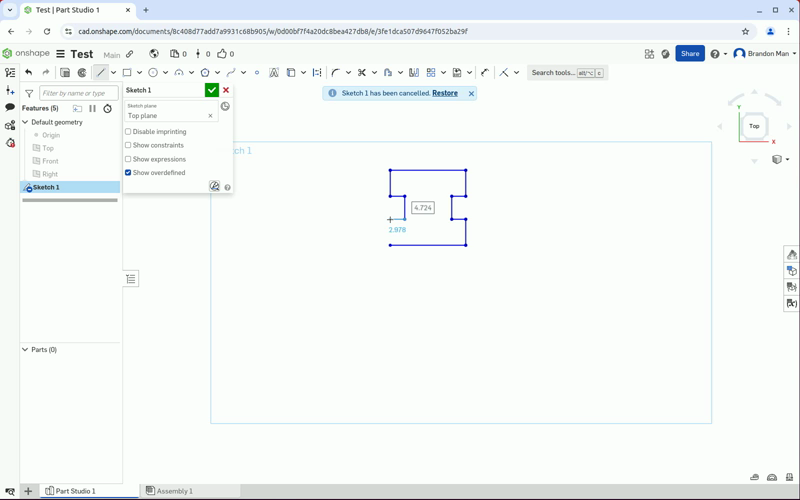
key_up(shift)
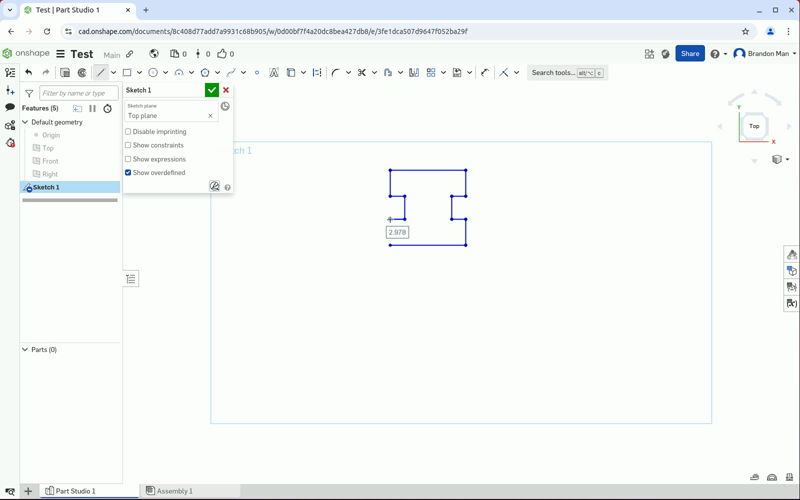
mouse_move(420, 219)
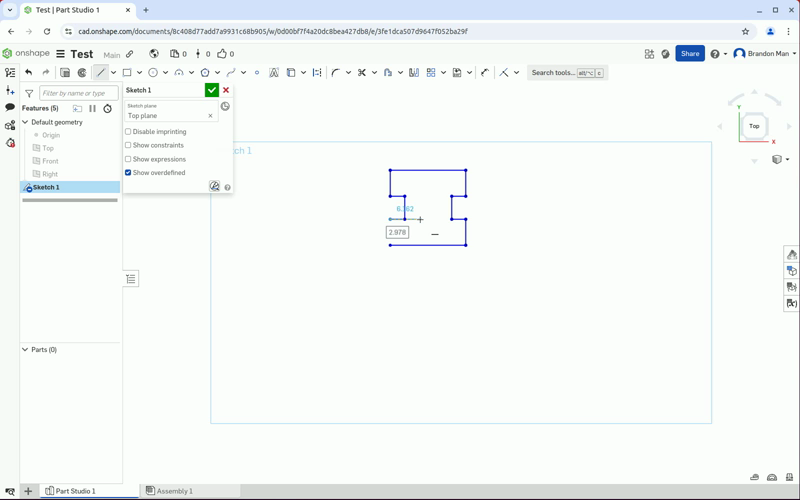
key_down(shift)
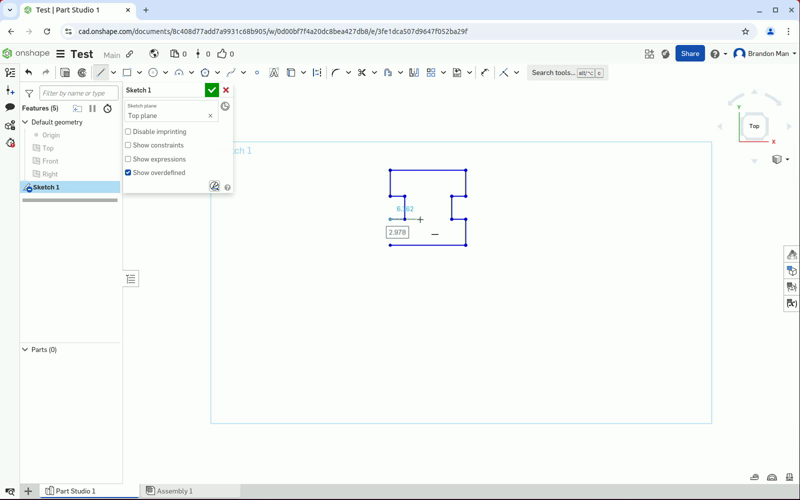
mouse_move(390, 245)
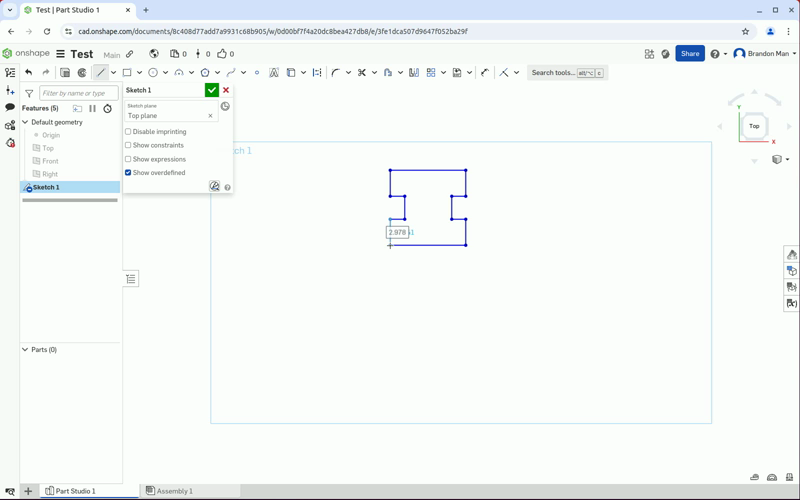
key_up(shift)
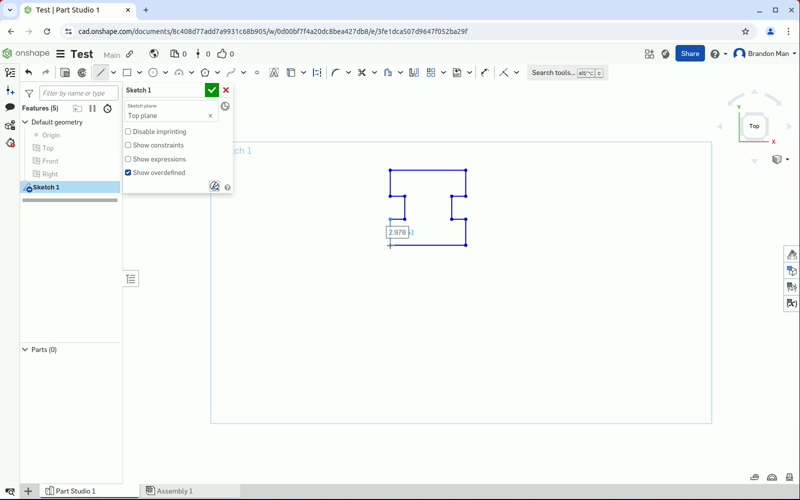
click(390, 245)
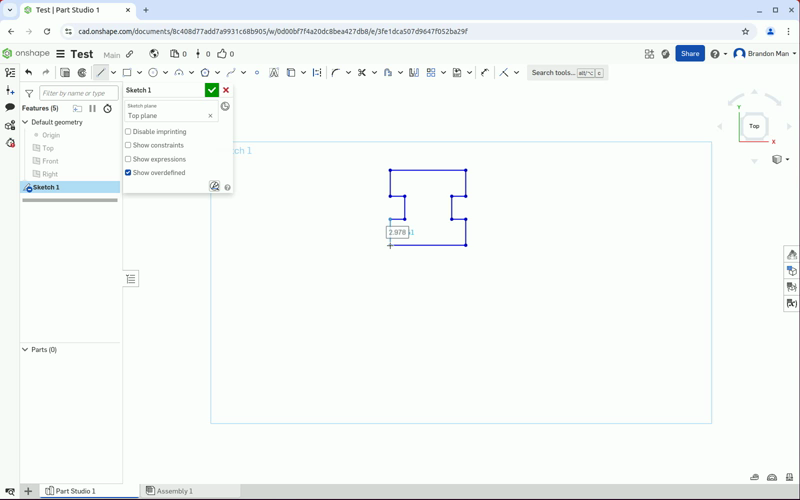
key(esc)
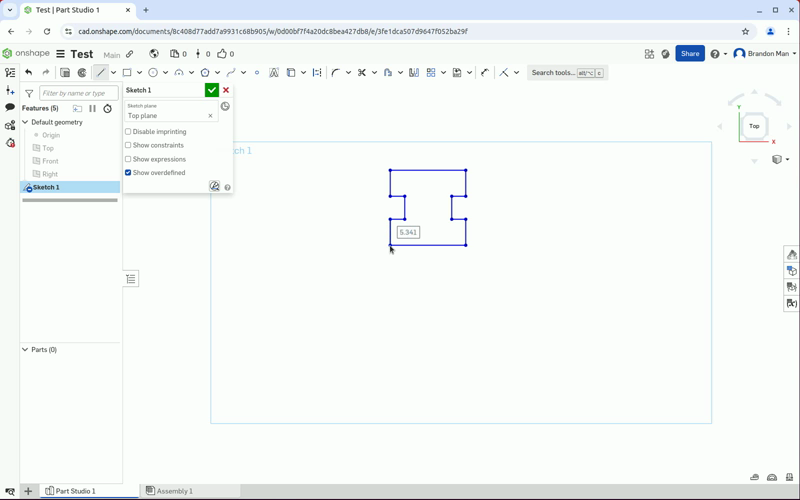
key(c)
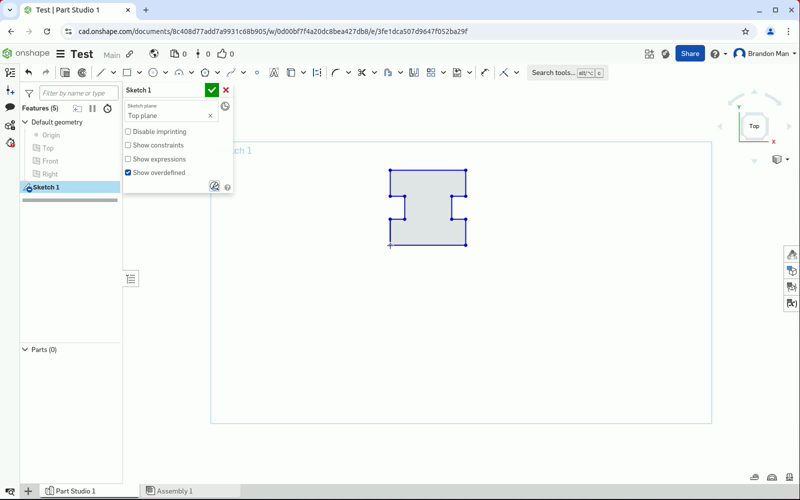
key_down(shift)
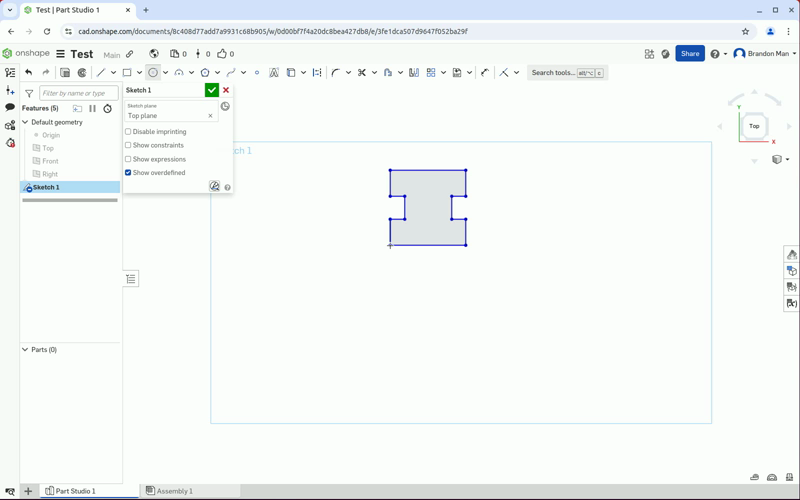
mouse_move(428, 207)
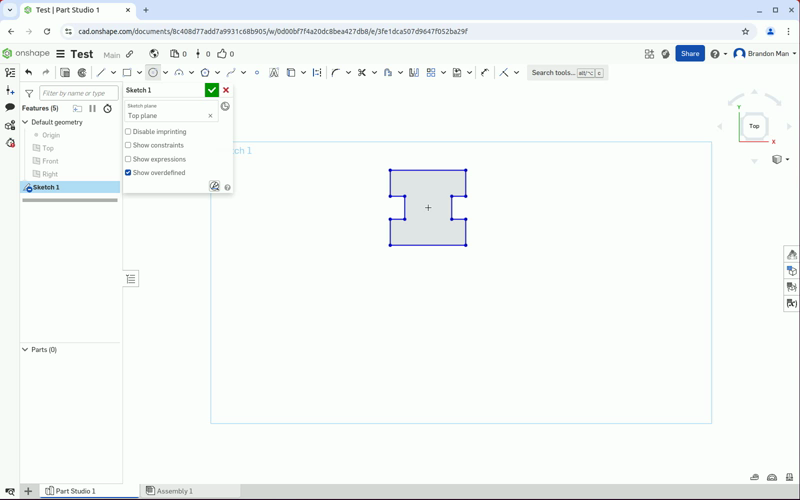
click(428, 207)
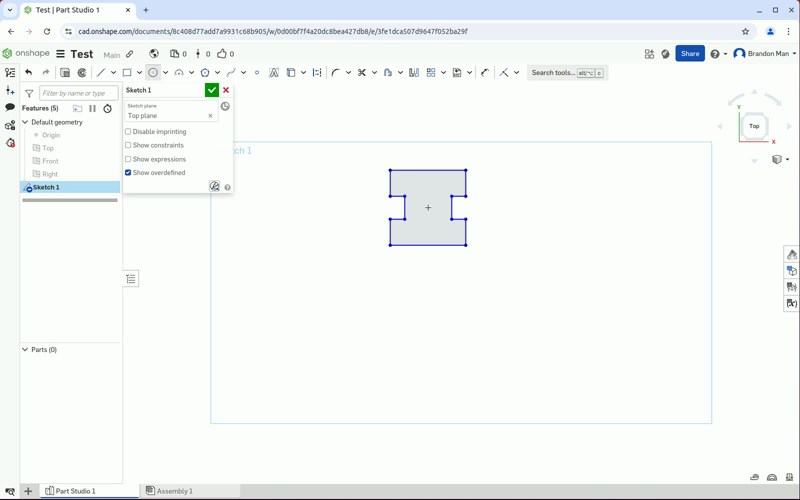
key_up(shift)
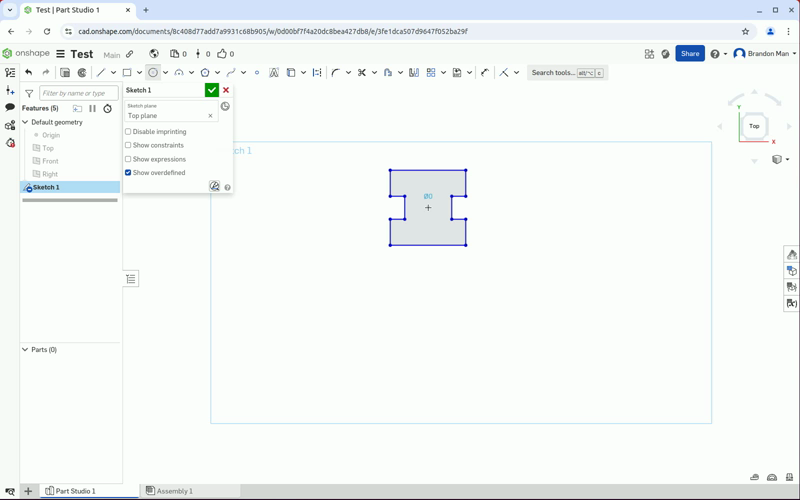
mouse_move(437, 207)
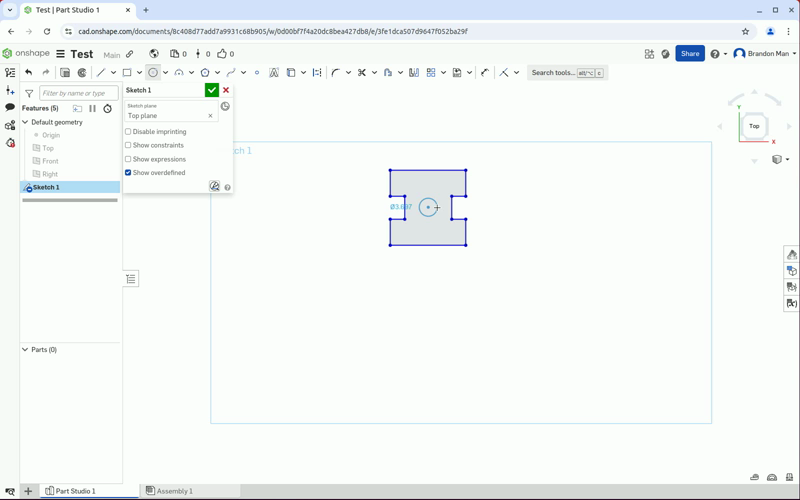
click(437, 207)
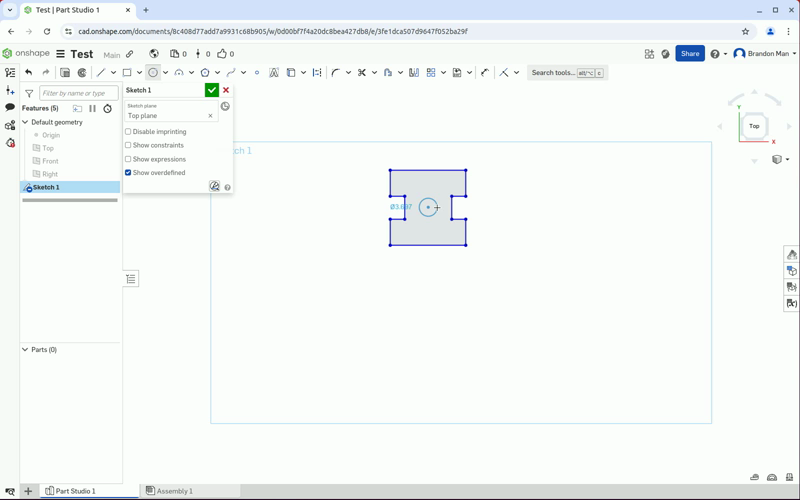
key(esc)
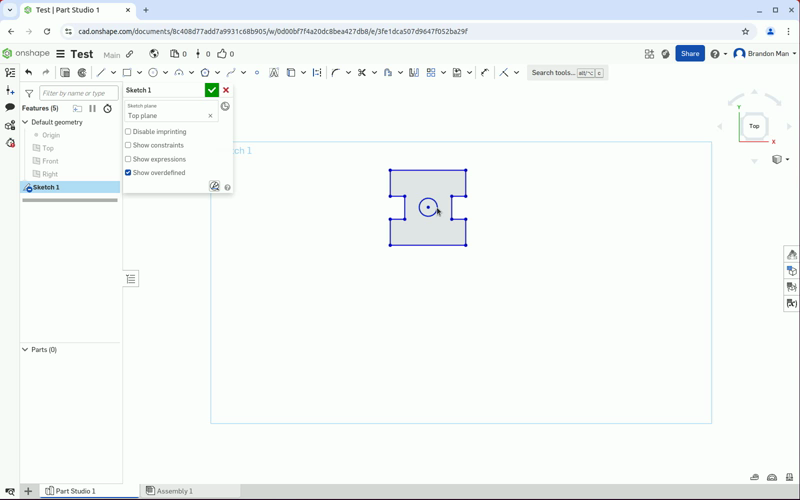
mouse_move(439, 181)
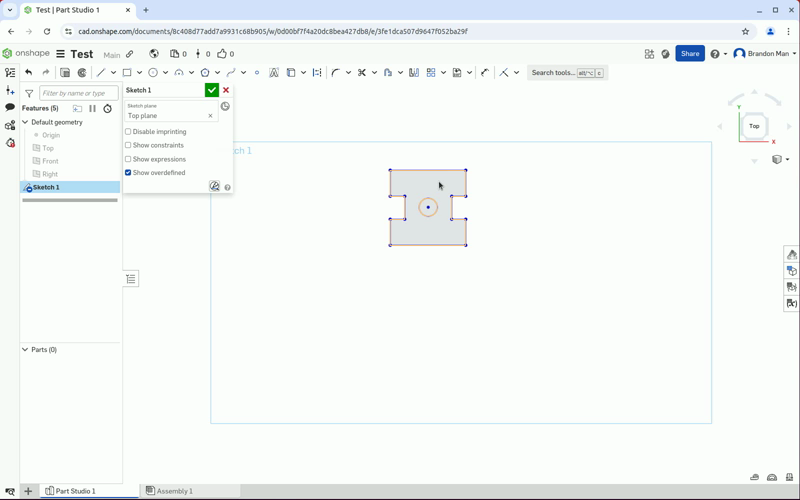
click(439, 181)
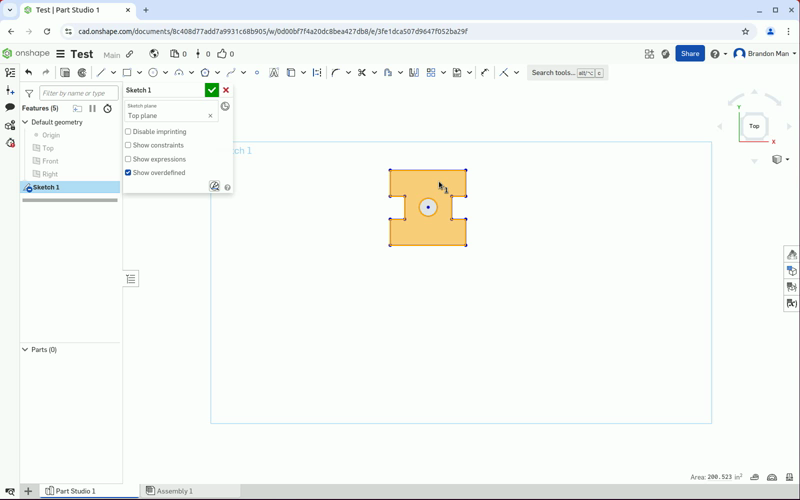
mouse_move(73, 352)
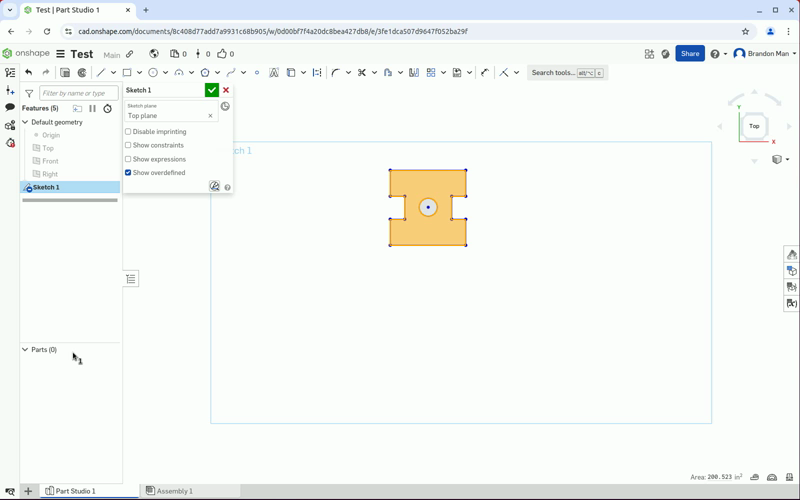
key(shift+y)
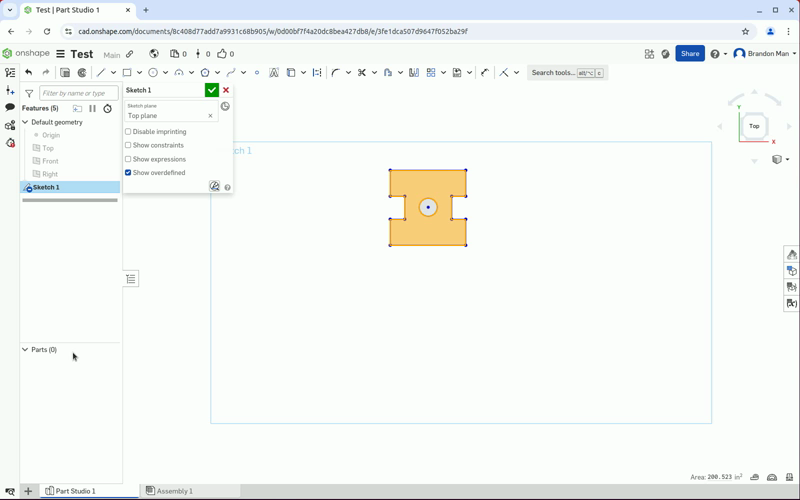
key(shift+e)
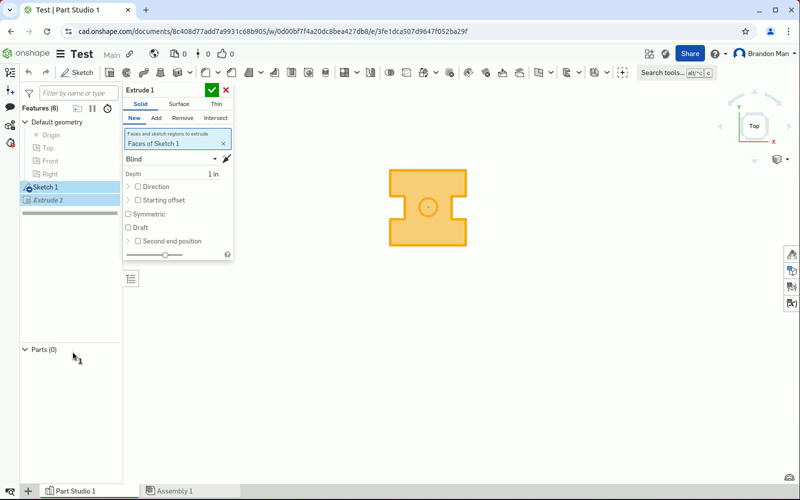
mouse_move(143, 106)
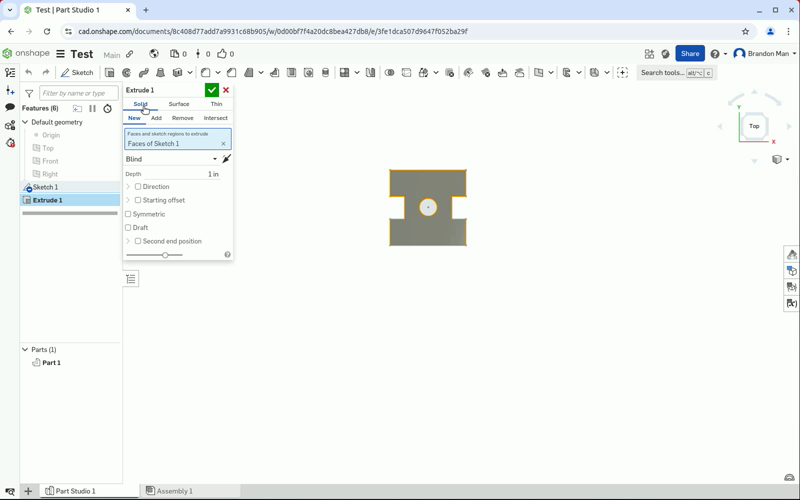
click(143, 106)
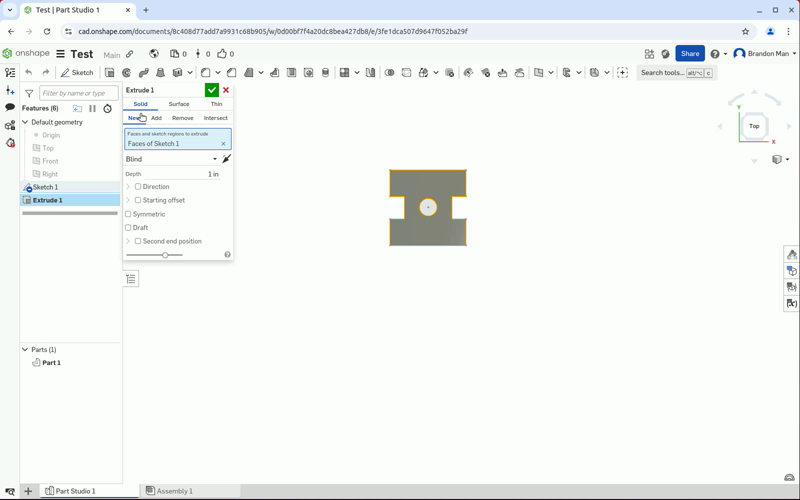
mouse_move(137, 120)
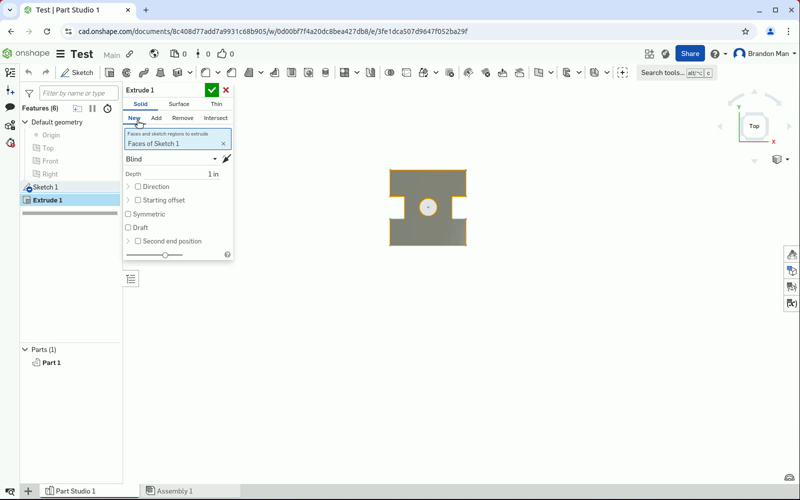
click(137, 120)
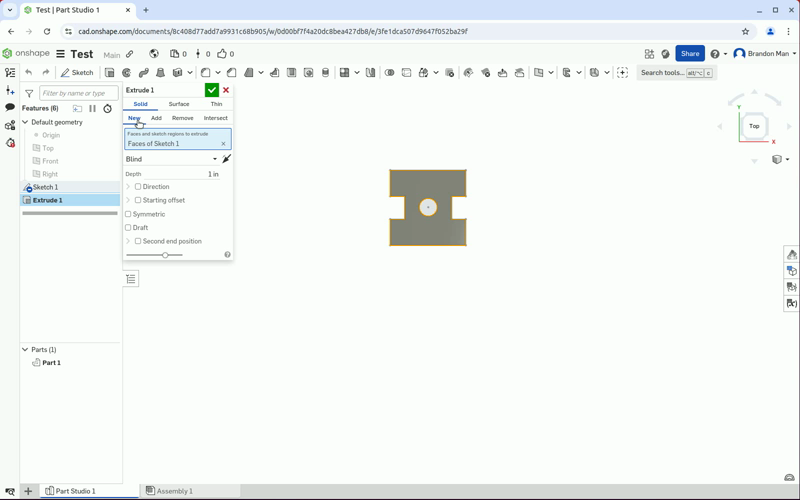
key(tab, 4)
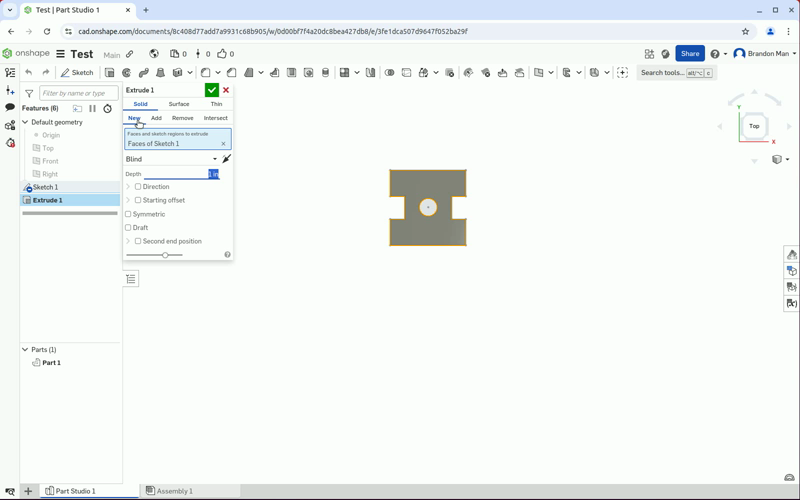
text(3.851)
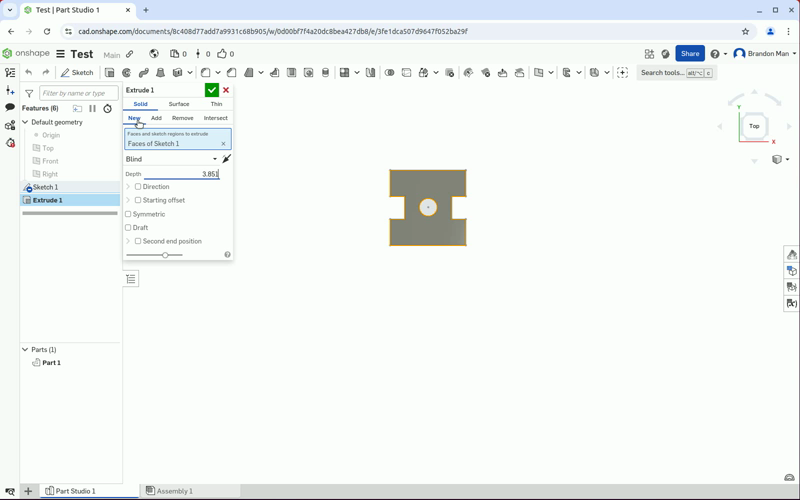
key(enter)
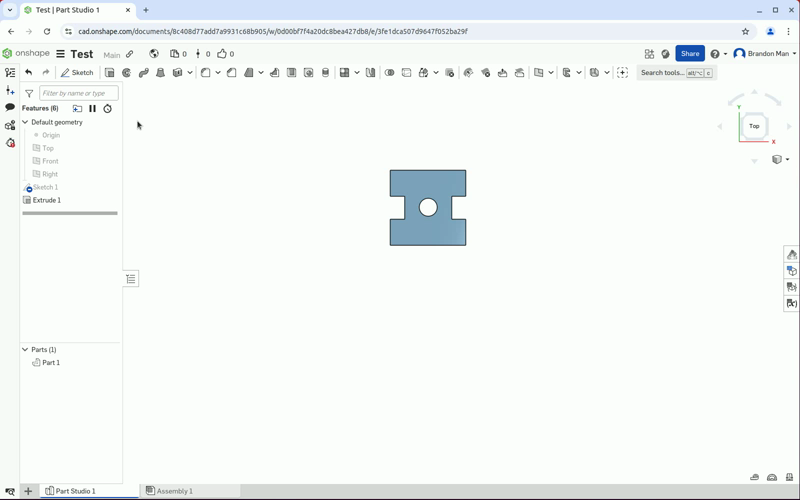
key(shift+h)
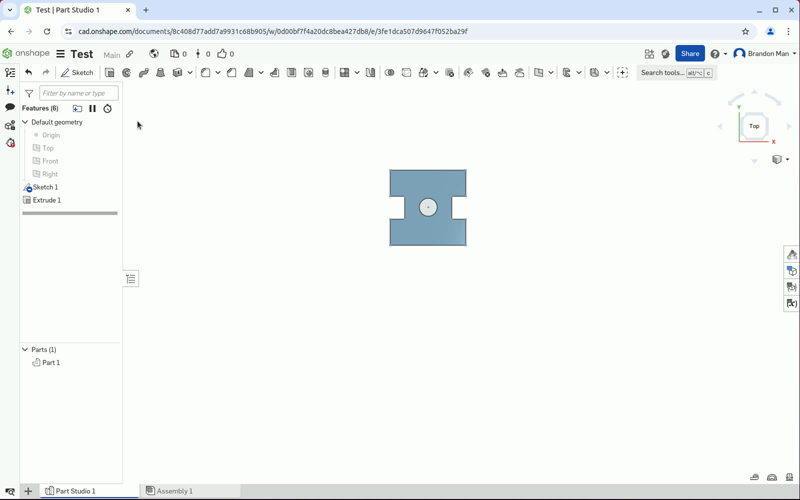
key(shift+h)
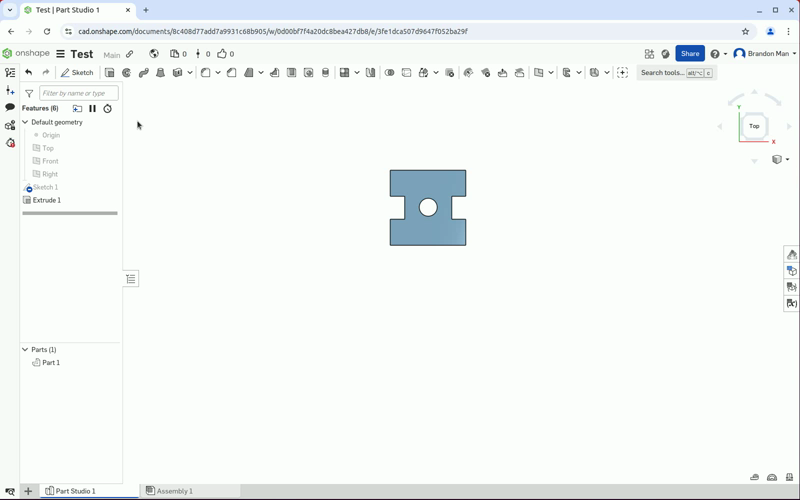
mouse_move(73, 189)
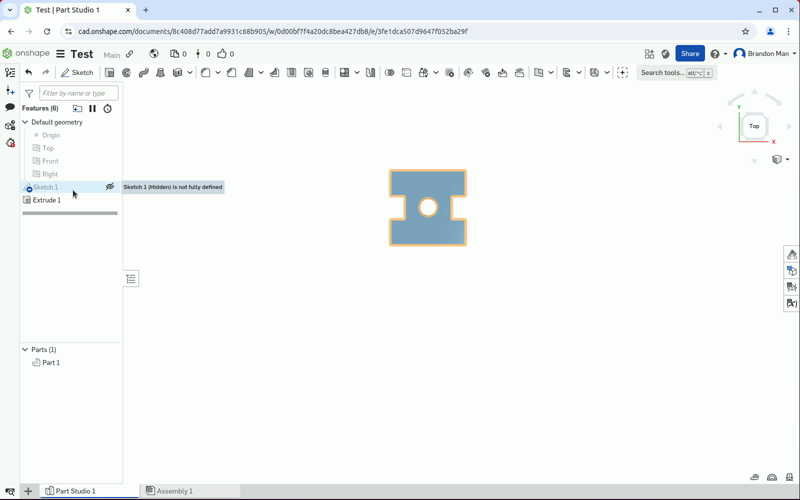
click(73, 189)
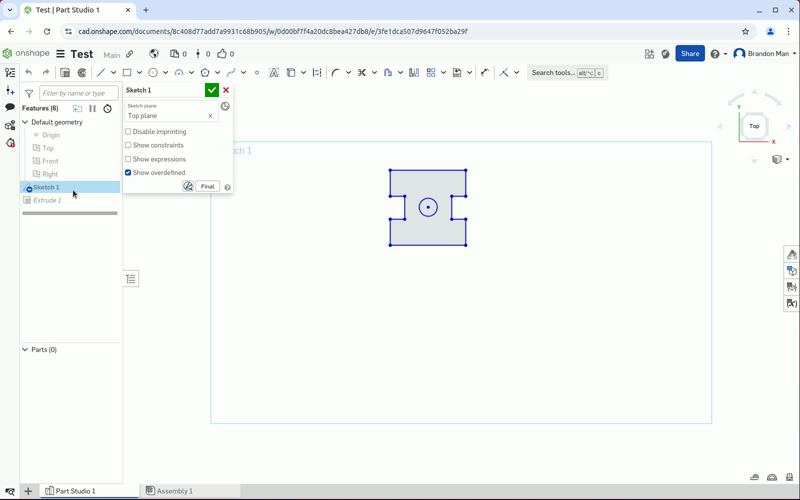
mouse_move(229, 92)
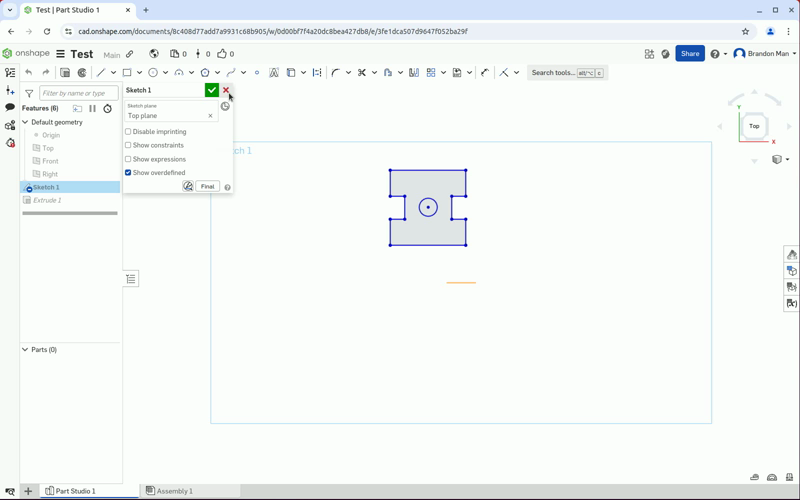
click(229, 92)
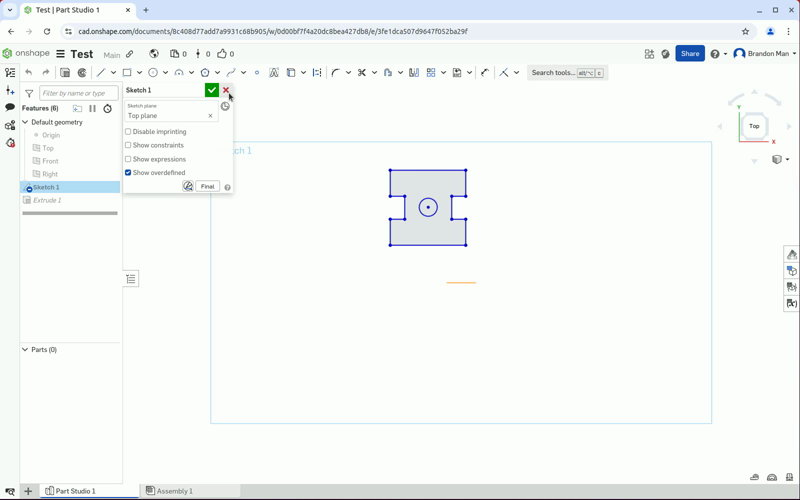
key(shift+s)
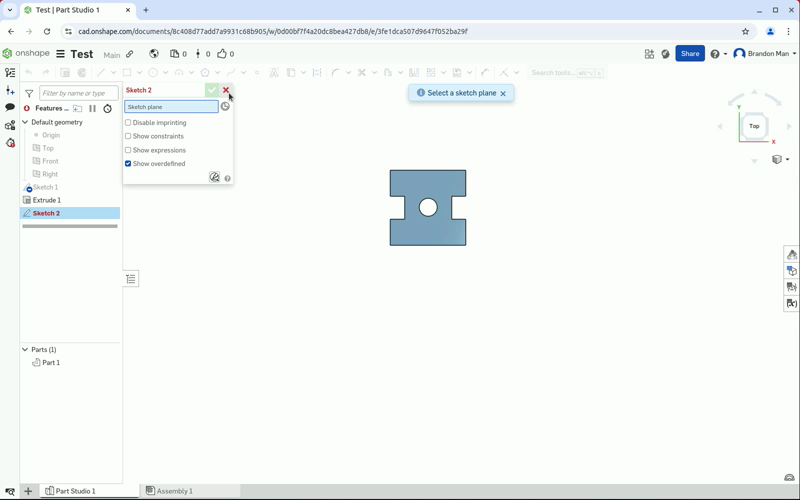
mouse_move(73, 150)
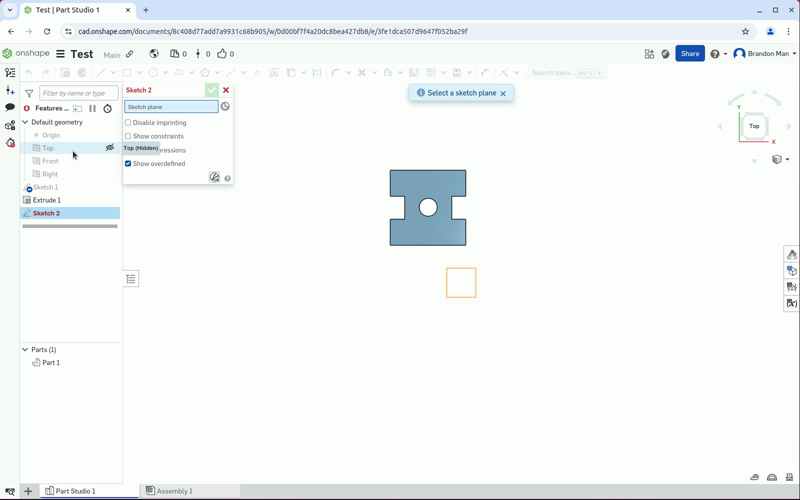
click(73, 150)
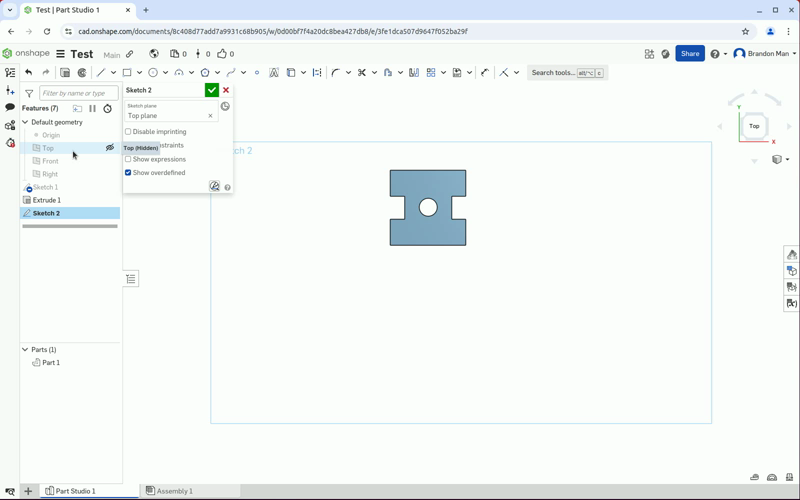
mouse_move(73, 352)
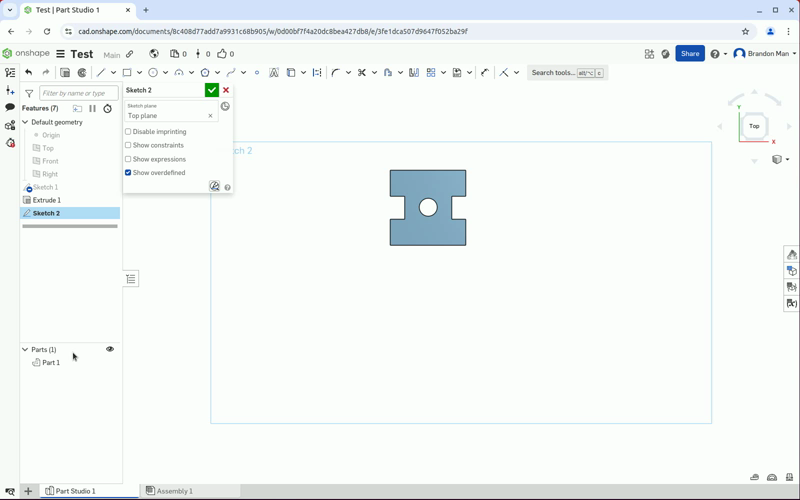
key(y)
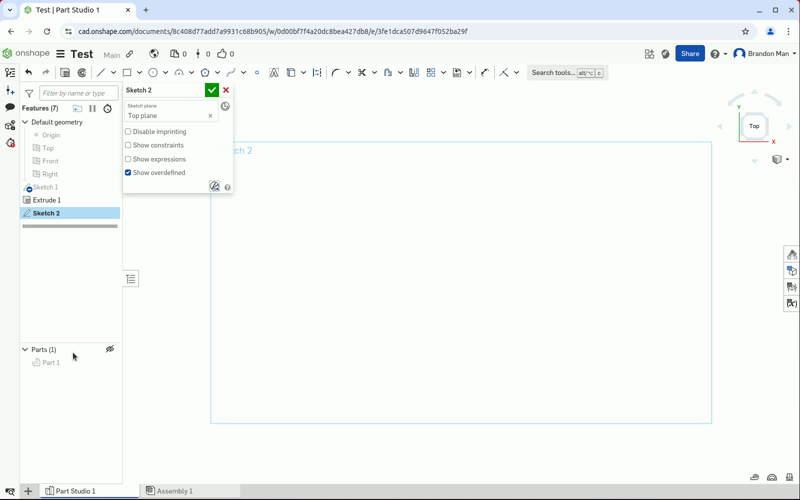
key(l)
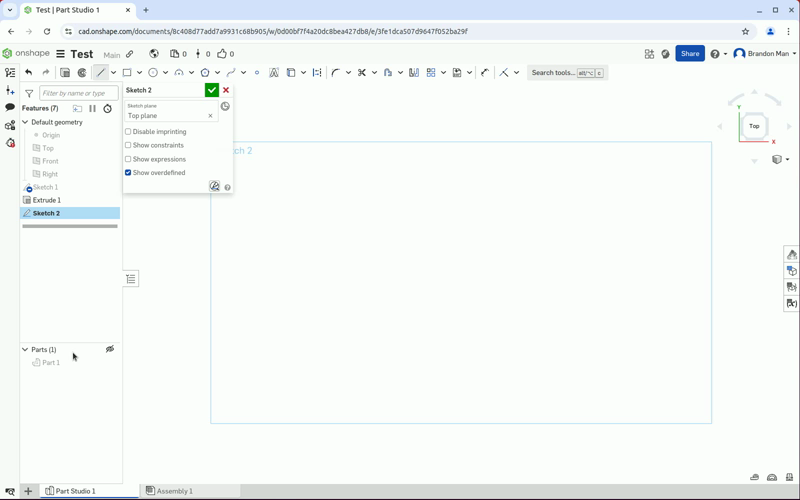
key_down(shift)
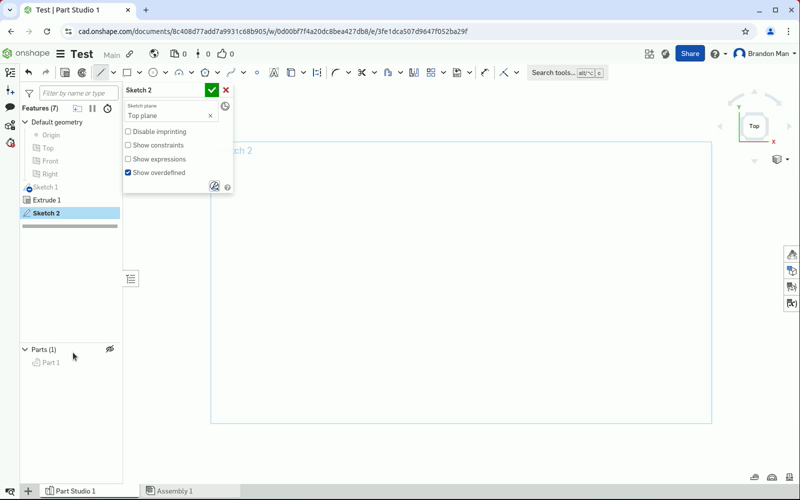
mouse_move(390, 282)
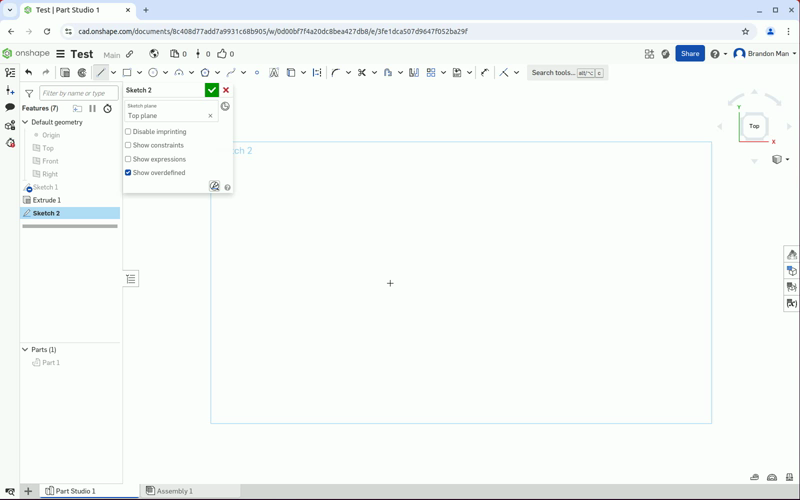
click(390, 282)
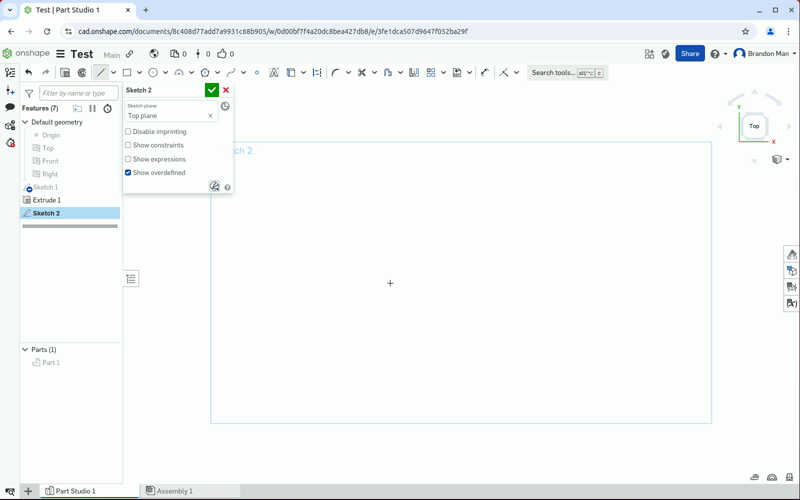
key_up(shift)
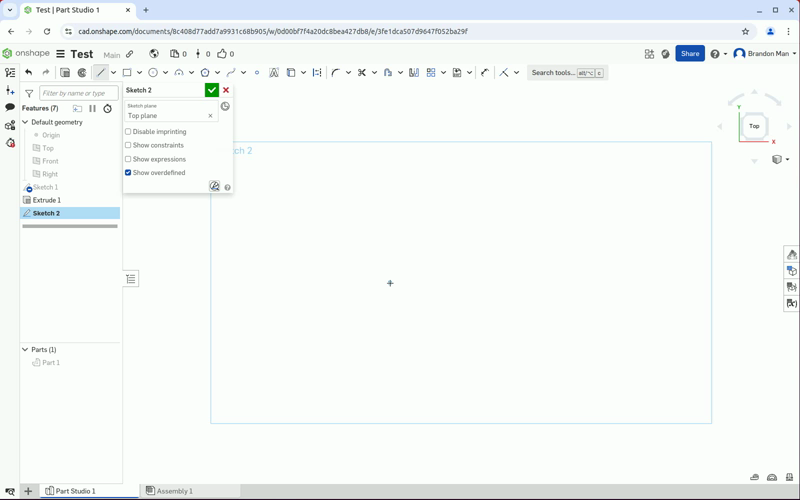
key_down(shift)
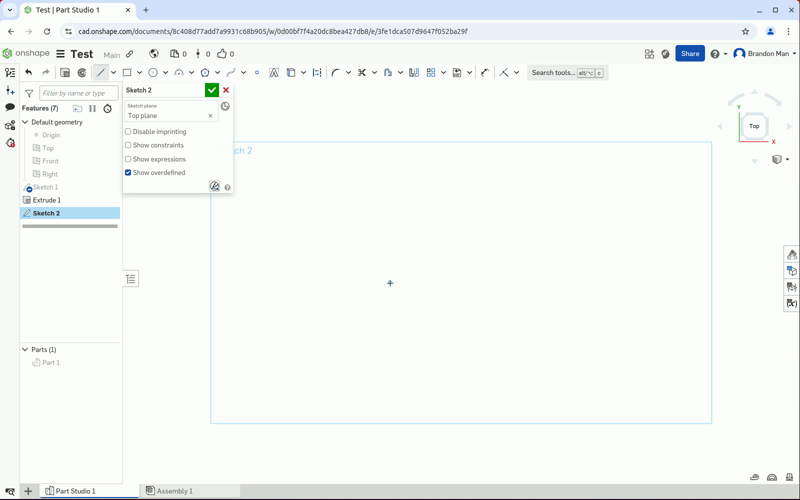
mouse_move(465, 282)
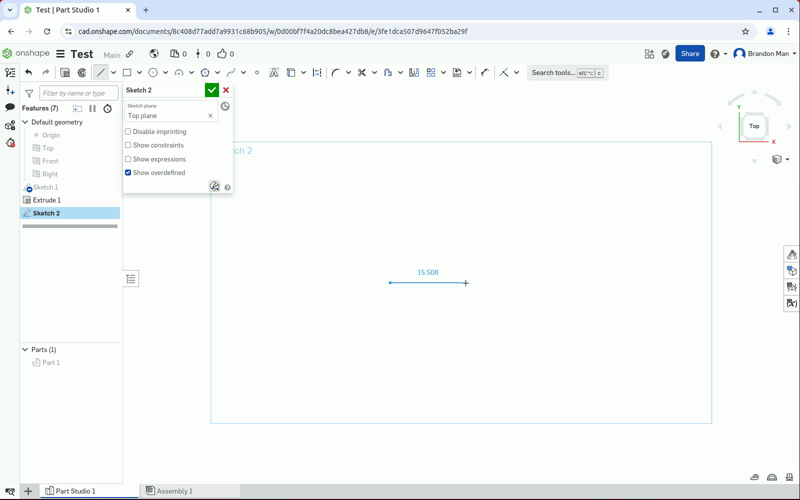
click(465, 282)
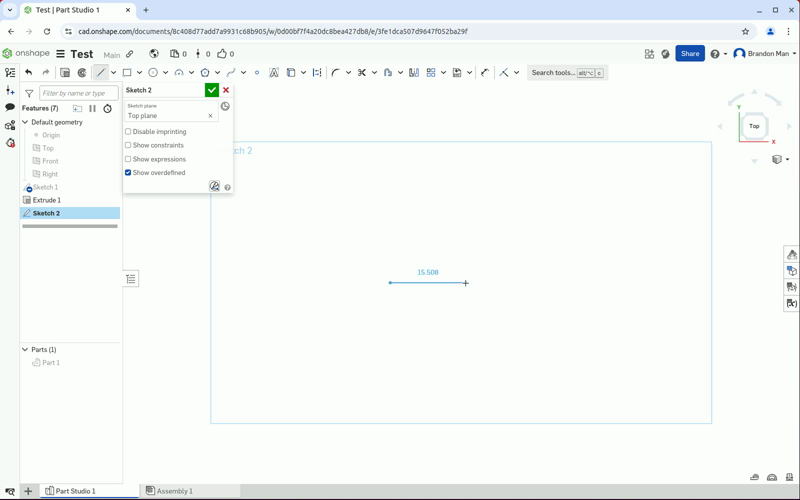
key_up(shift)
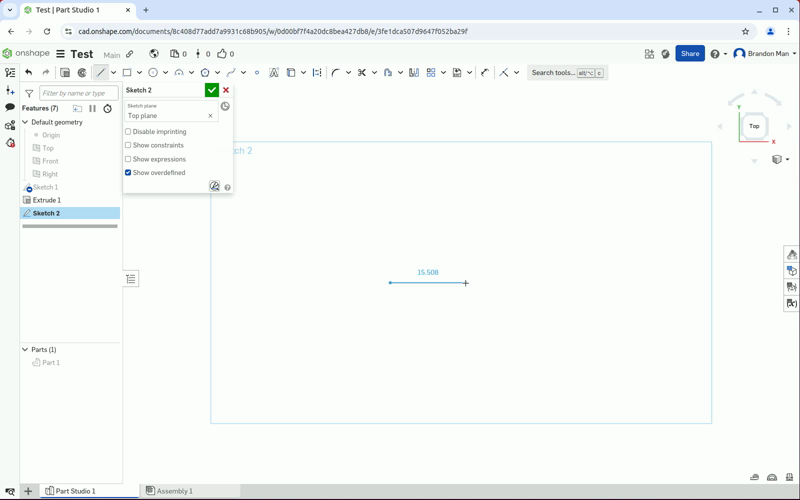
key_down(shift)
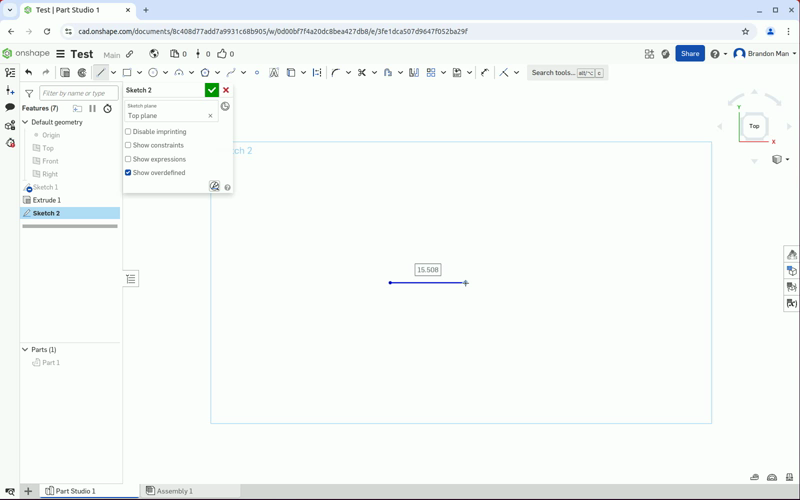
mouse_move(495, 282)
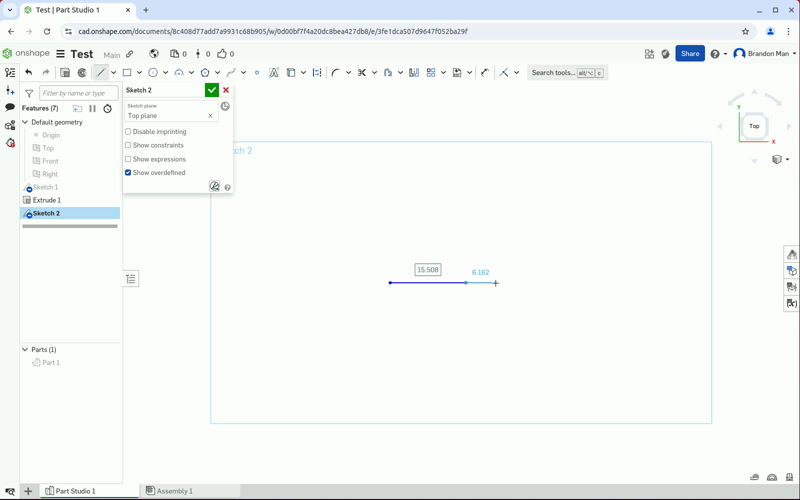
mouse_move(465, 244)
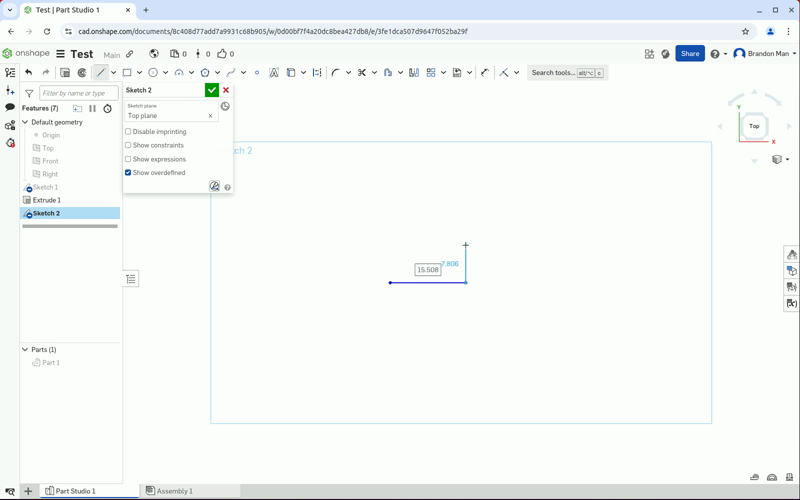
click(465, 244)
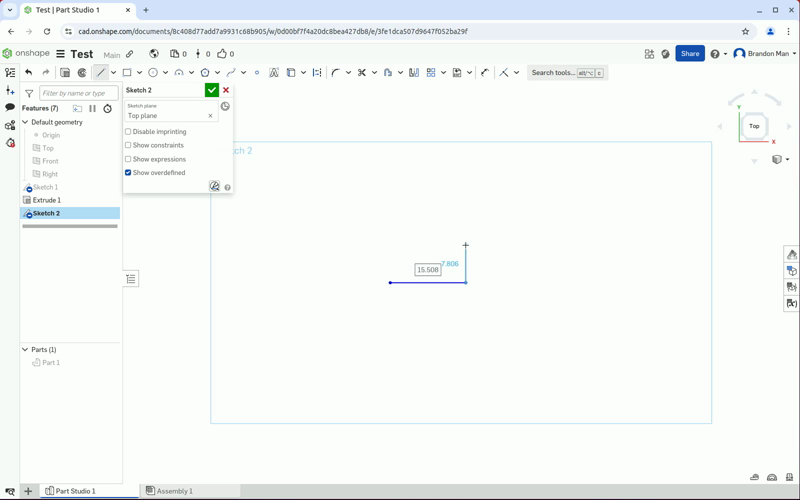
key_up(shift)
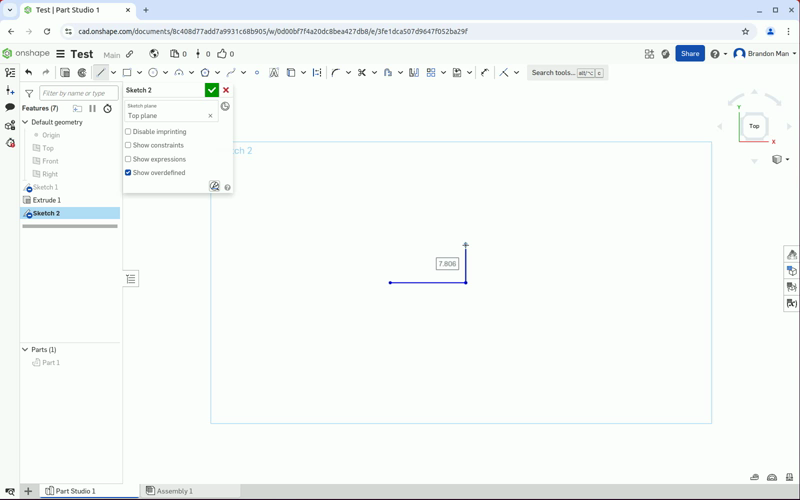
key_down(shift)
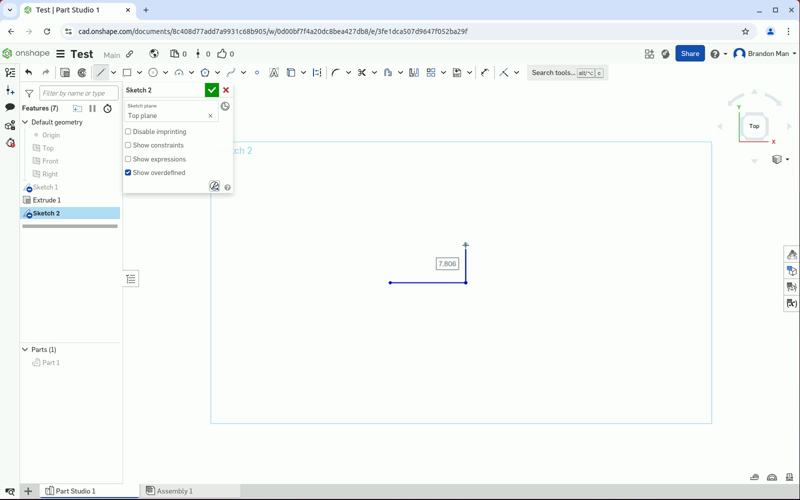
mouse_move(390, 244)
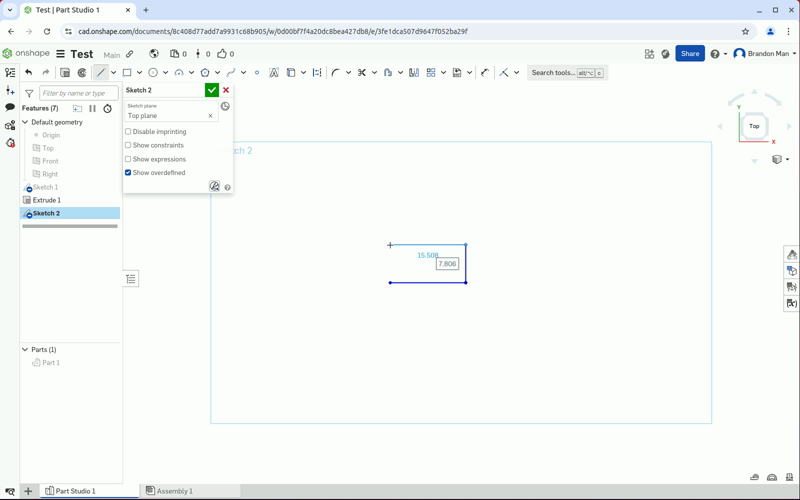
click(390, 244)
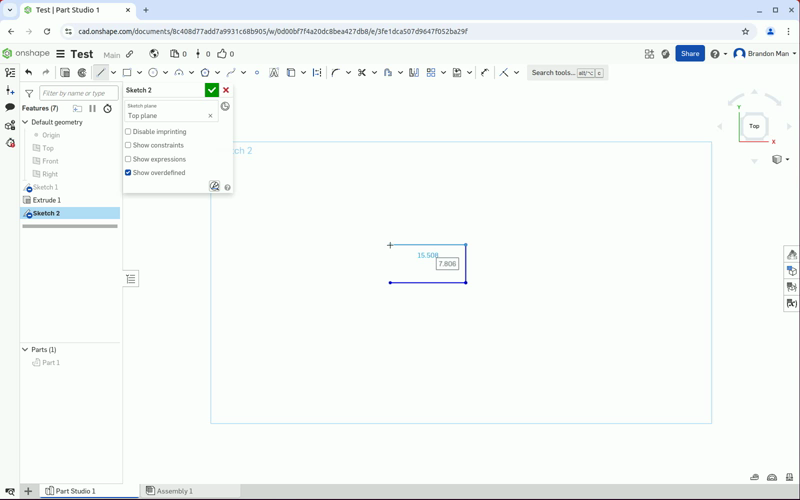
key_up(shift)
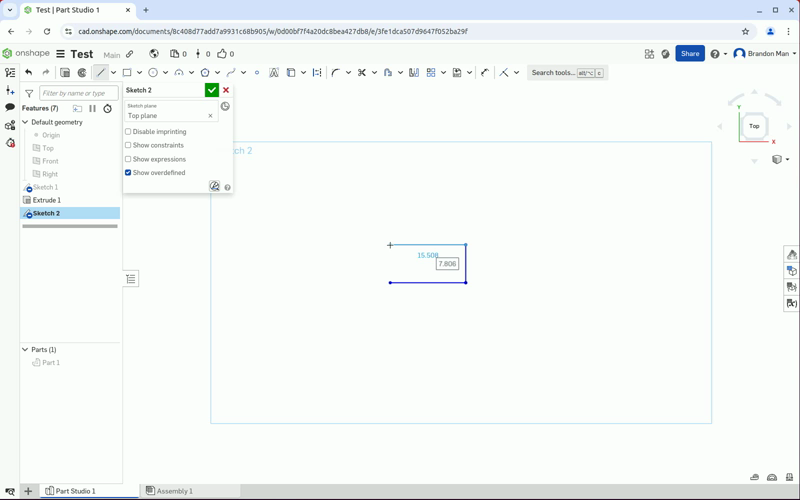
mouse_move(420, 244)
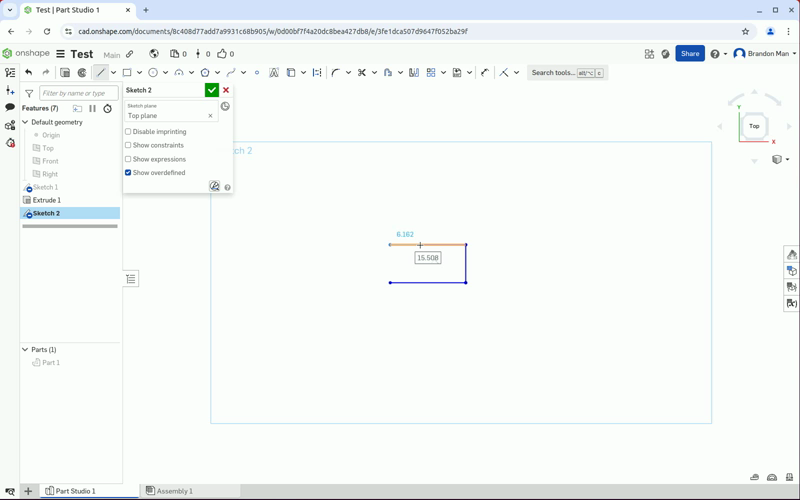
key_down(shift)
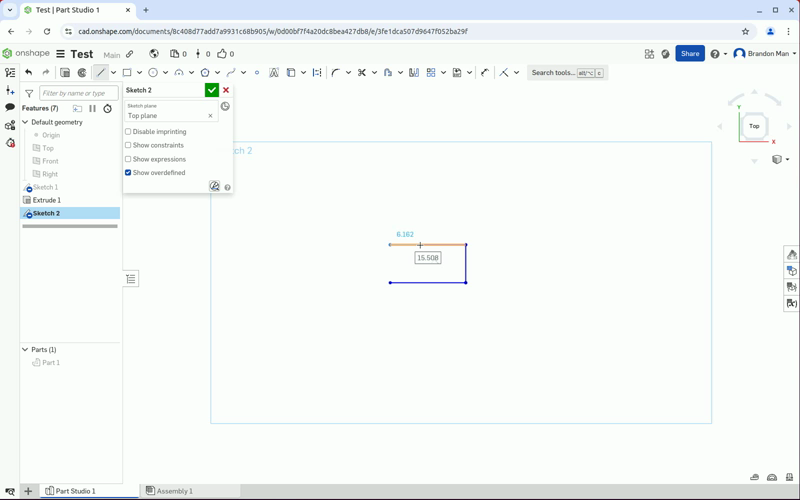
mouse_move(390, 282)
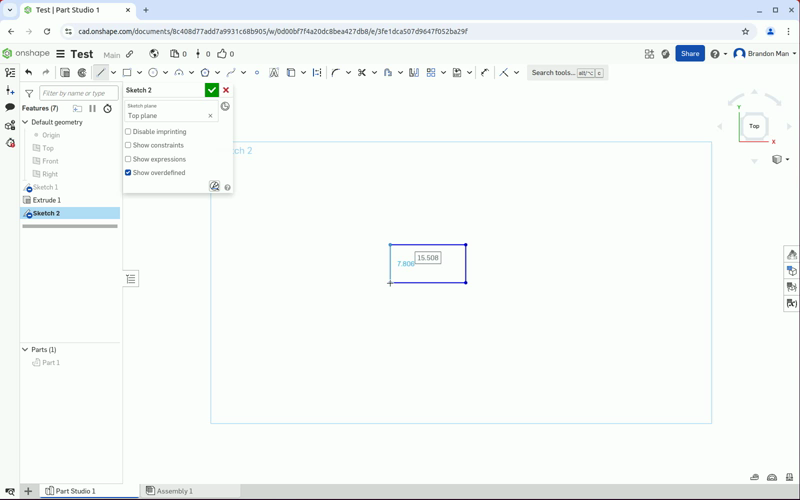
key_up(shift)
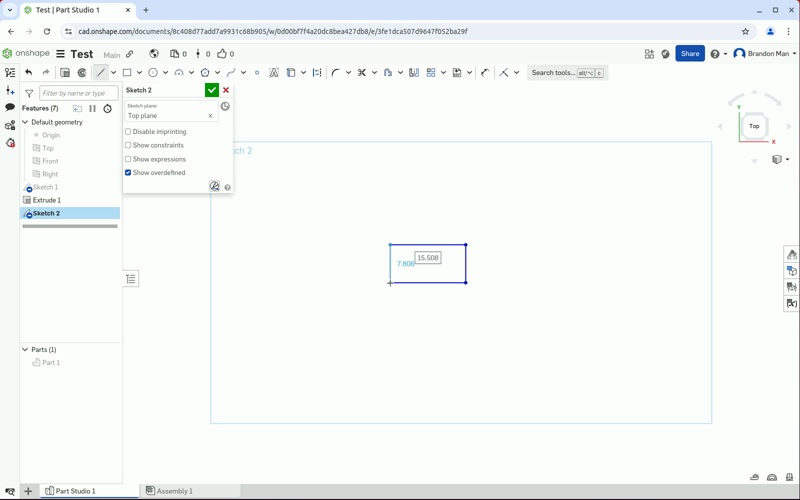
click(390, 282)
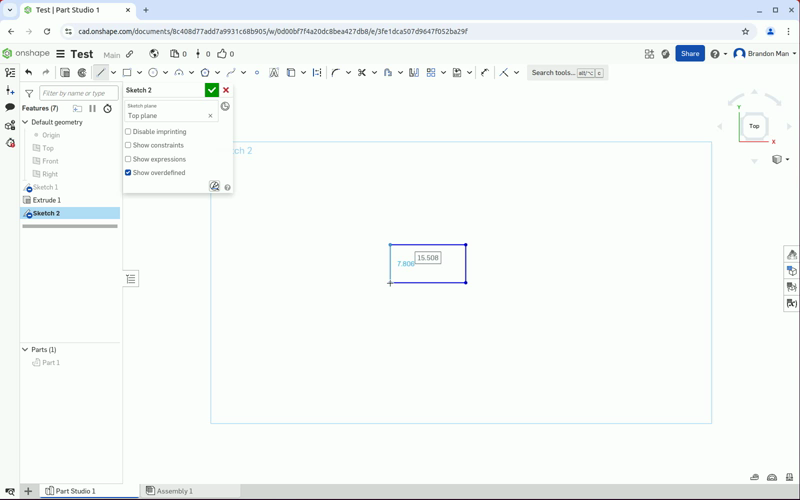
key(esc)
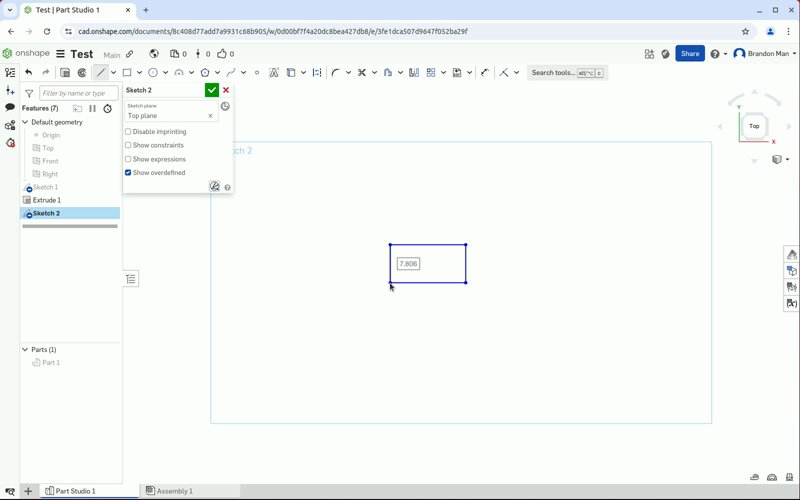
key(c)
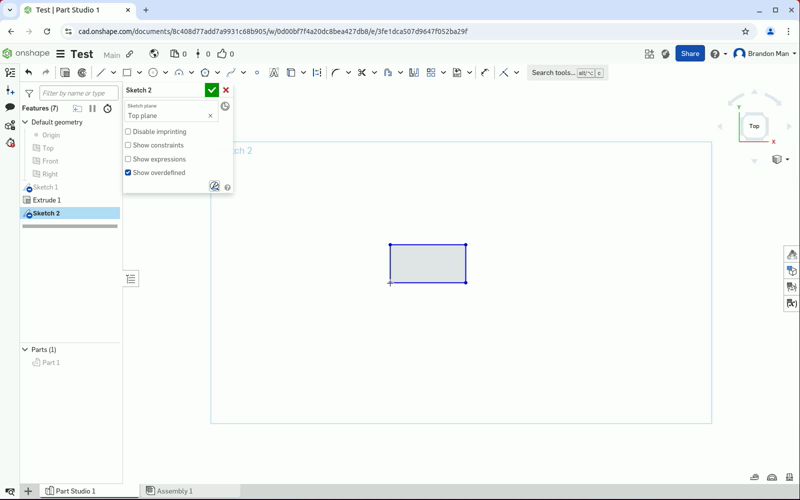
key_down(shift)
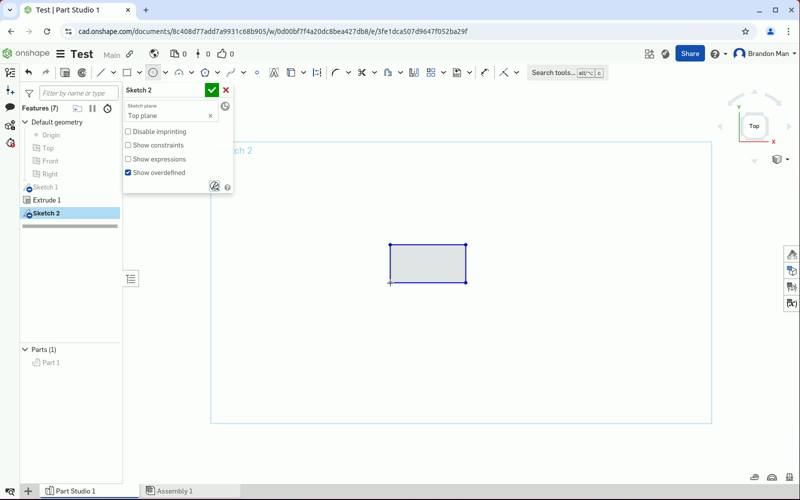
mouse_move(428, 264)
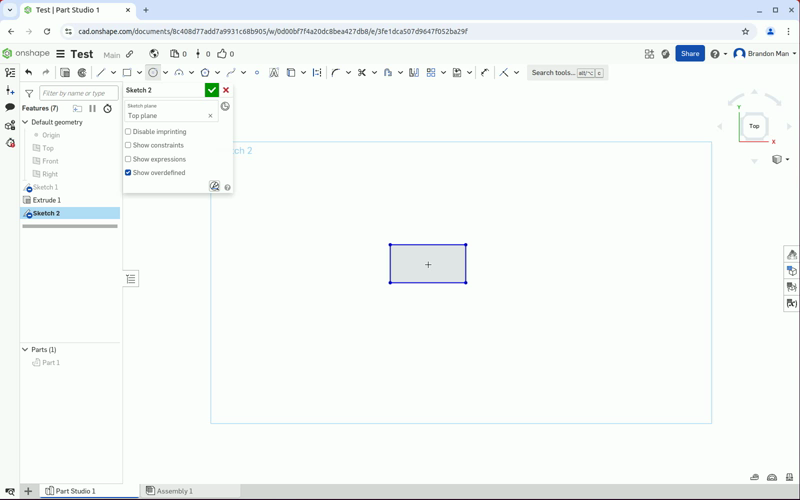
click(428, 264)
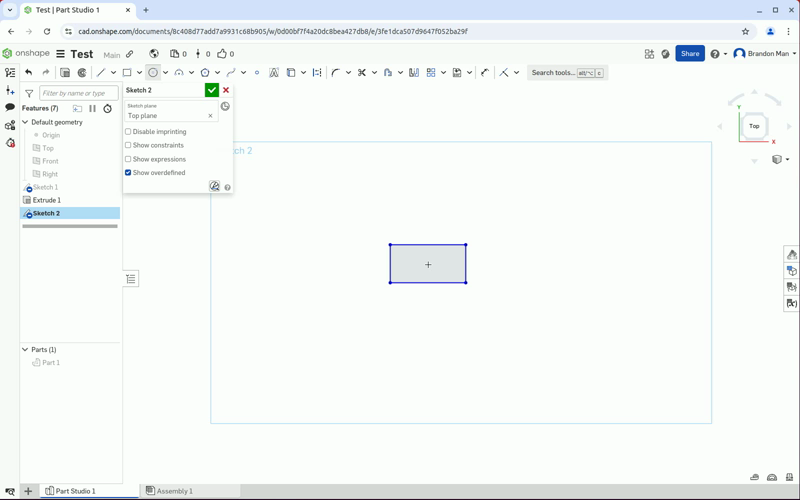
key_up(shift)
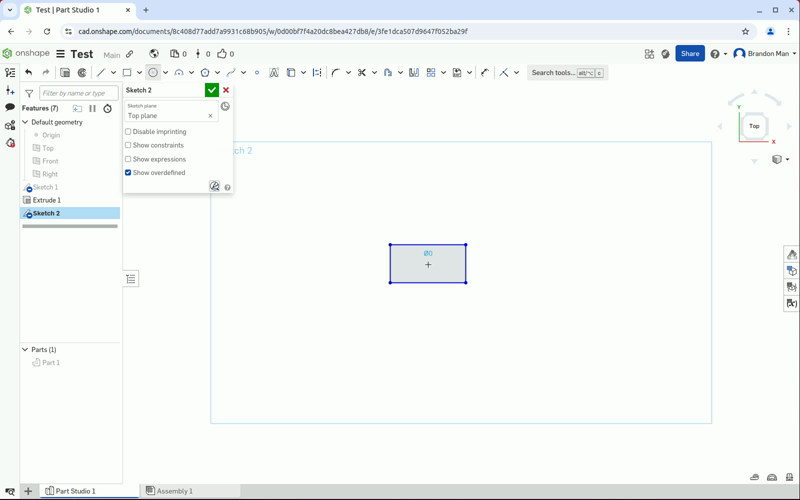
mouse_move(437, 264)
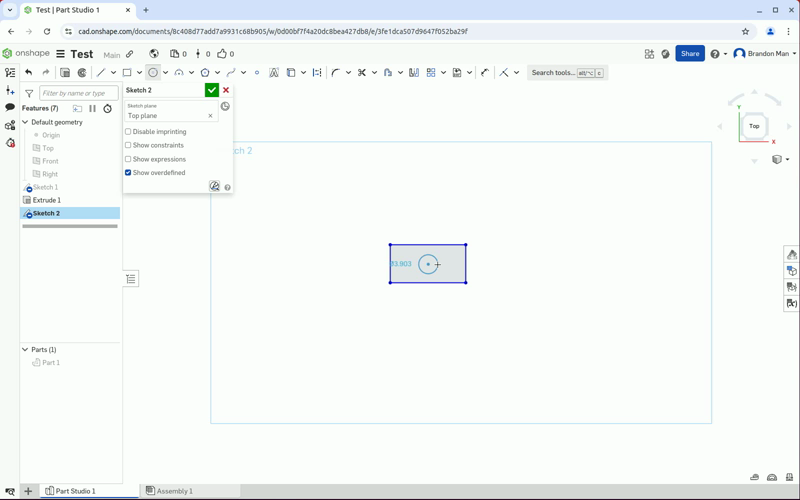
click(437, 264)
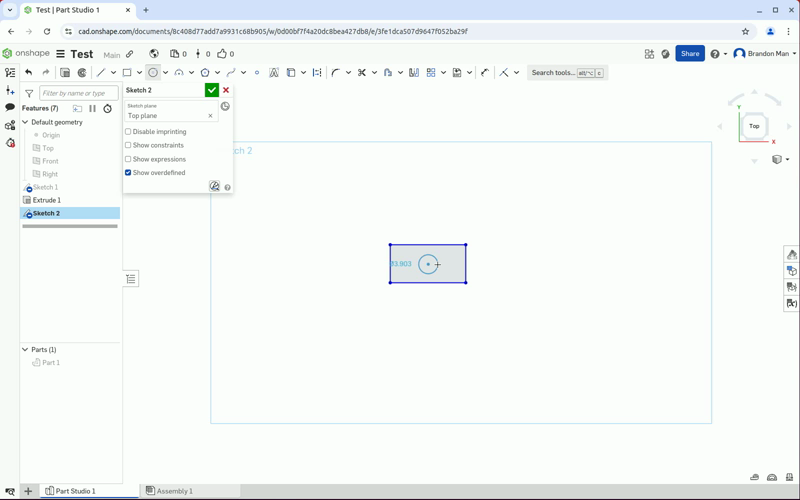
key(esc)
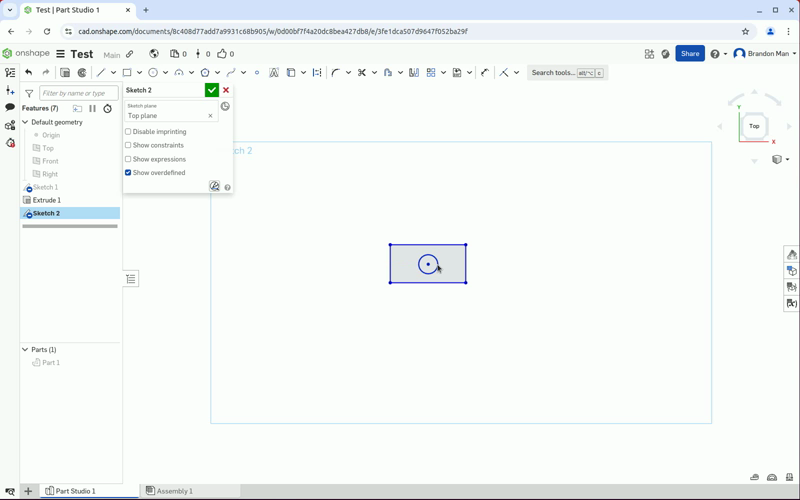
mouse_move(397, 257)
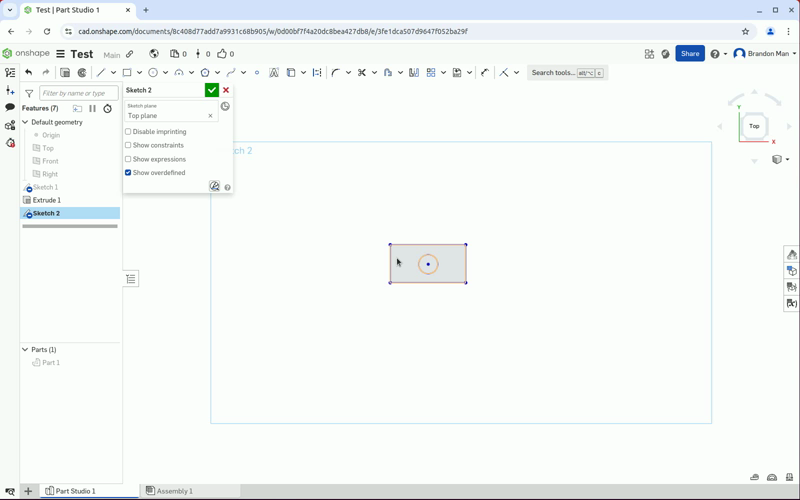
click(397, 257)
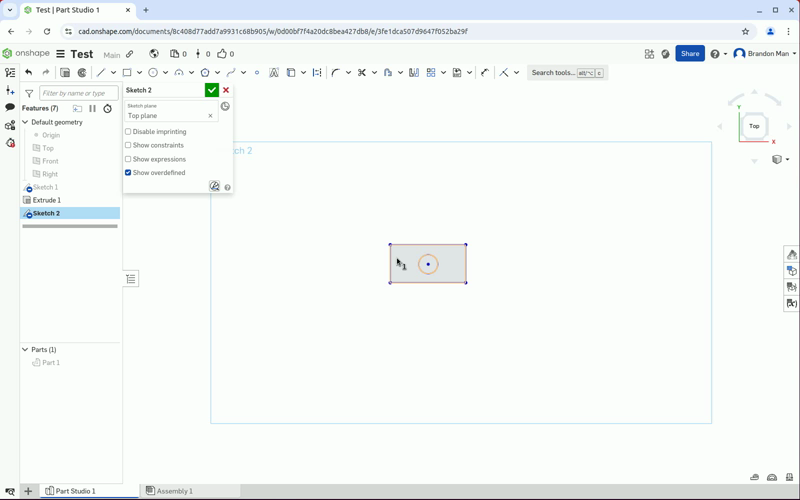
mouse_move(73, 352)
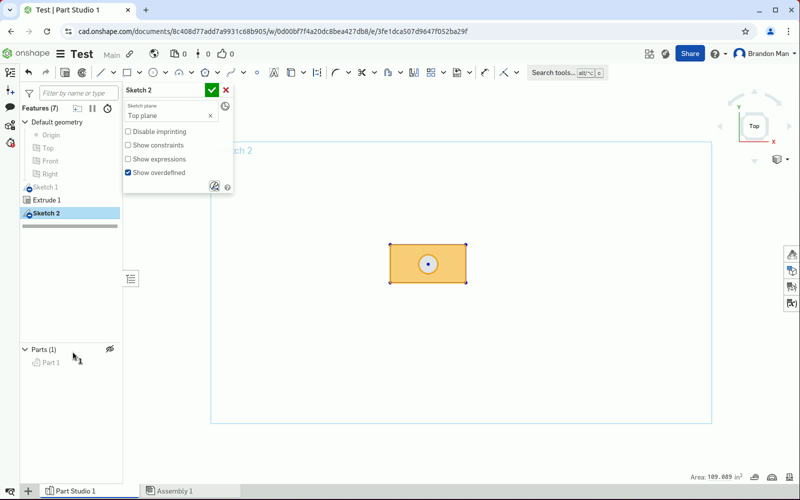
key(shift+y)
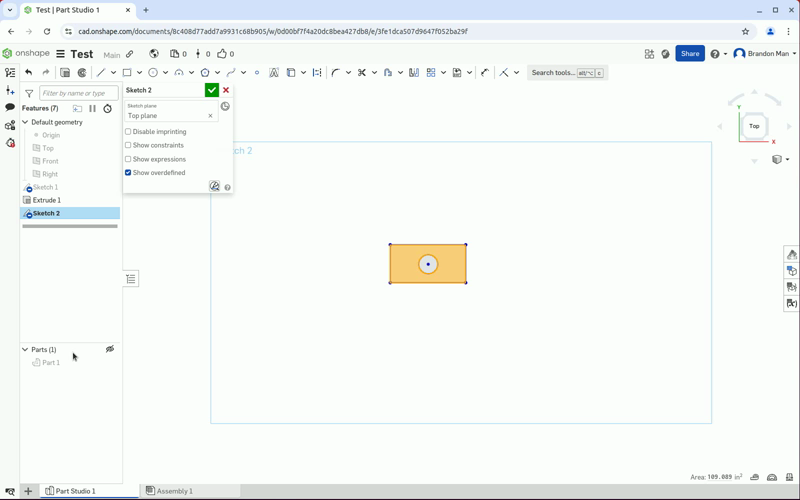
key(shift+e)
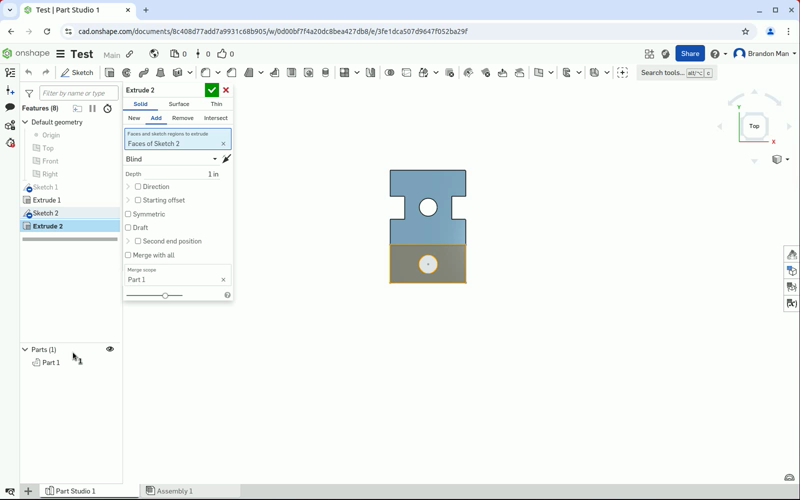
mouse_move(143, 106)
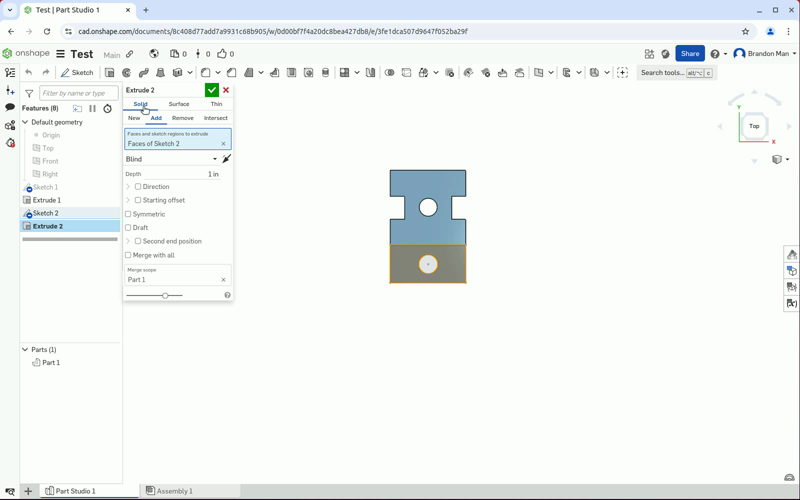
click(143, 106)
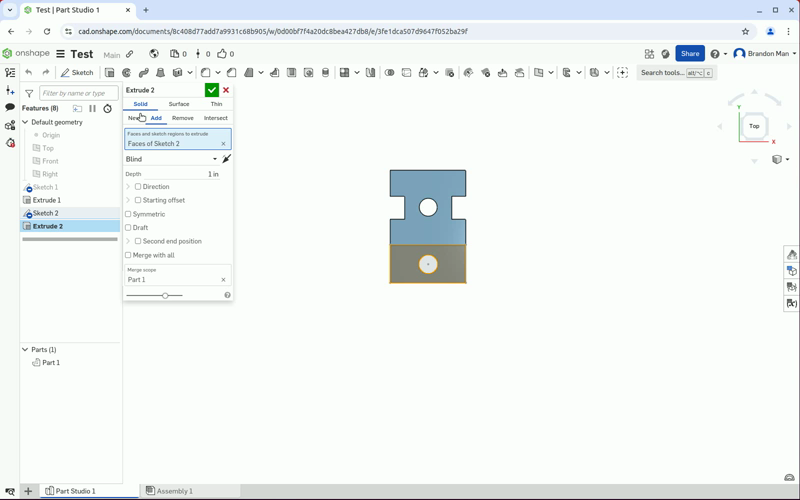
mouse_move(137, 120)
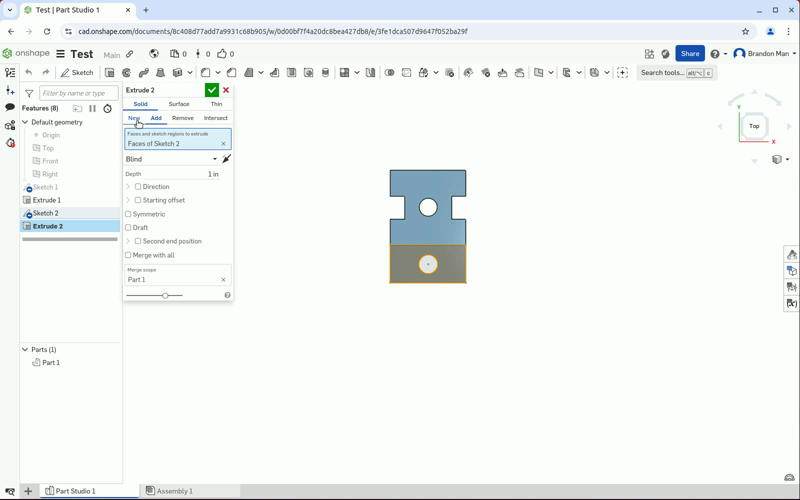
click(137, 120)
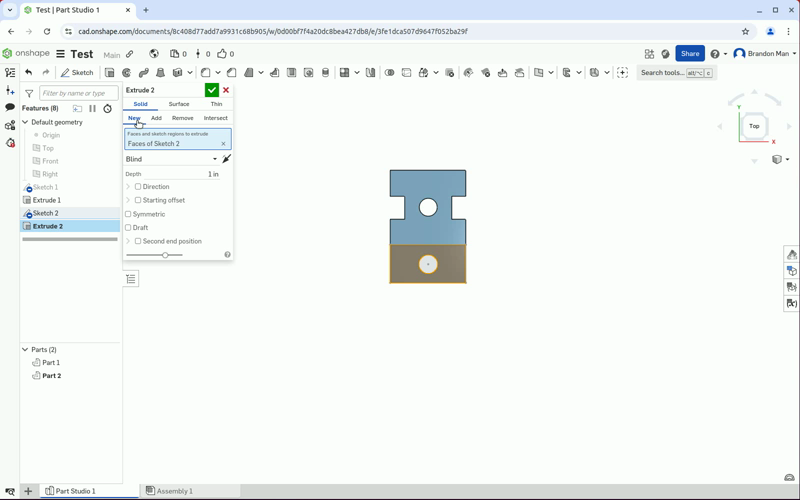
key(tab, 4)
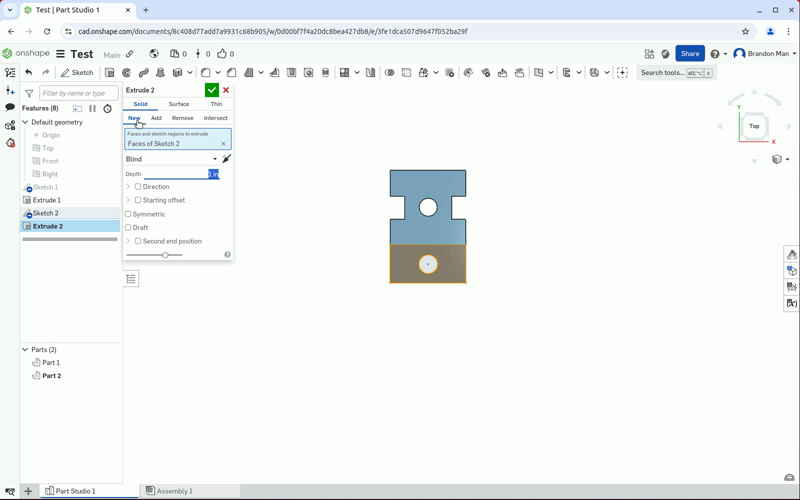
text(3.851)
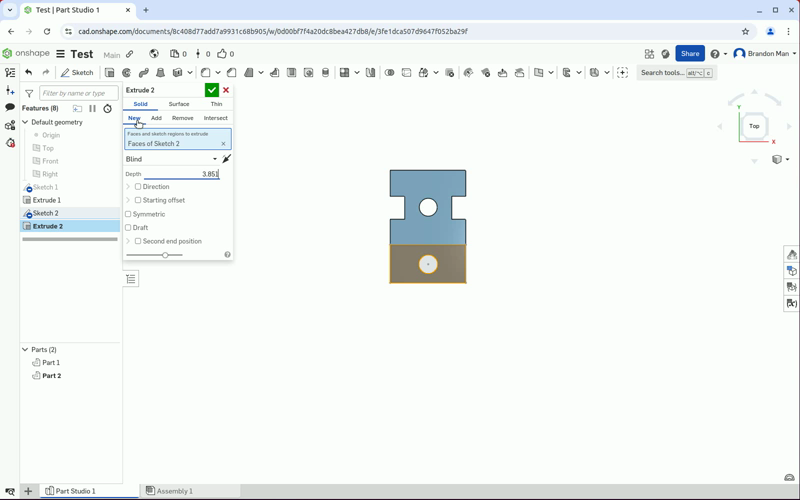
key(enter)
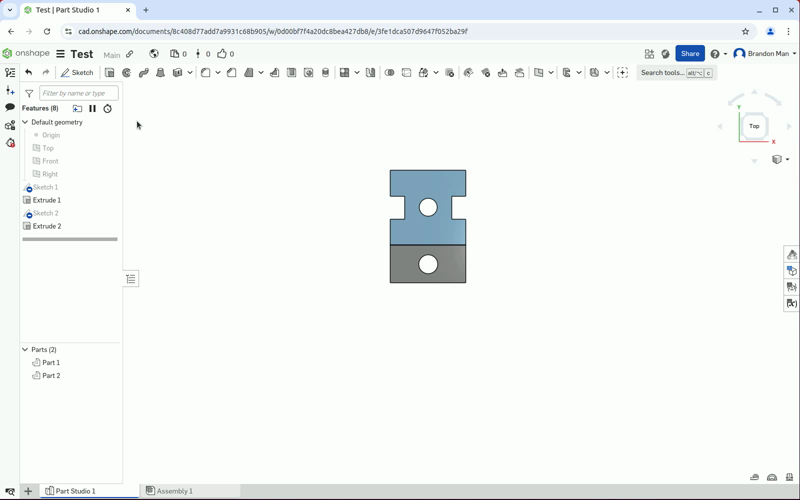
key(shift+h)
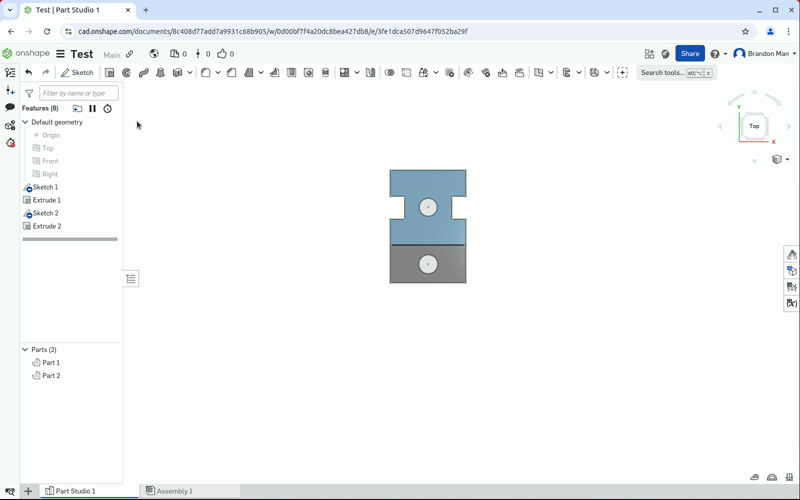
key(shift+h)
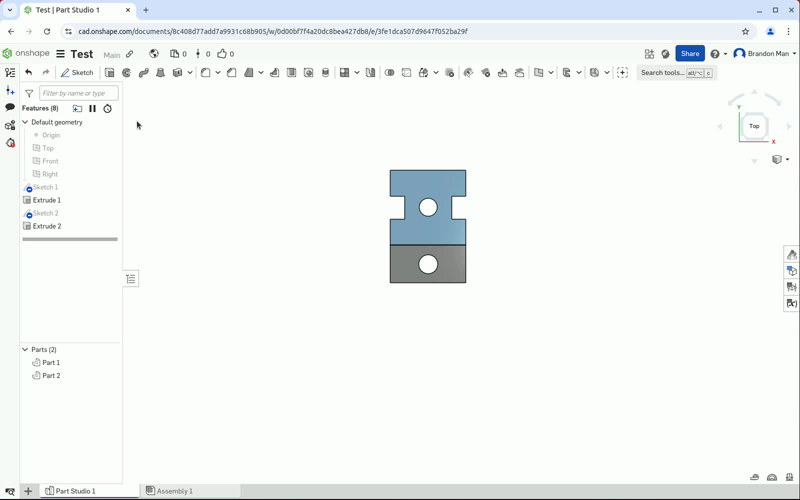
mouse_move(73, 189)
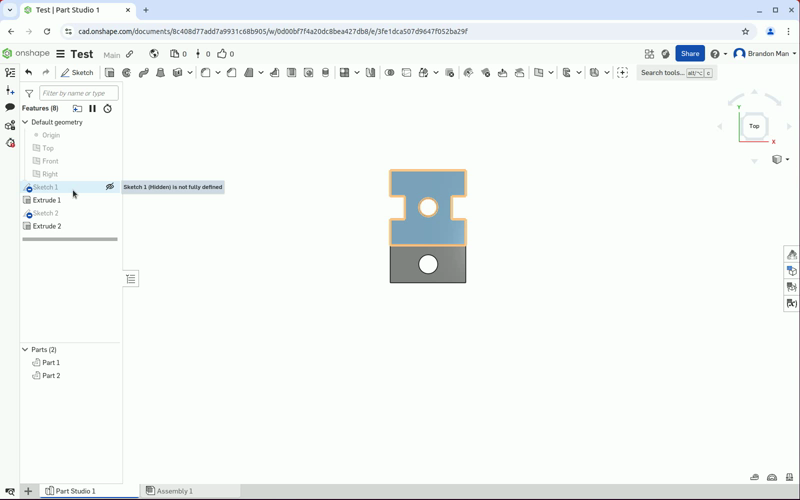
click(73, 189)
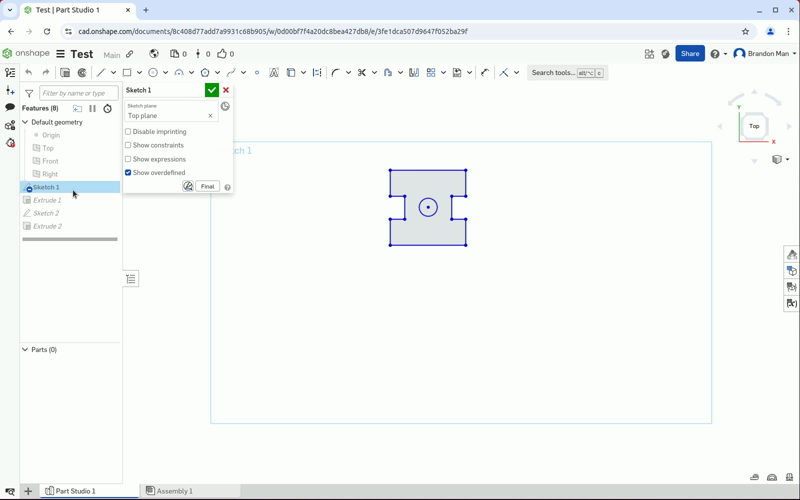
mouse_move(229, 92)
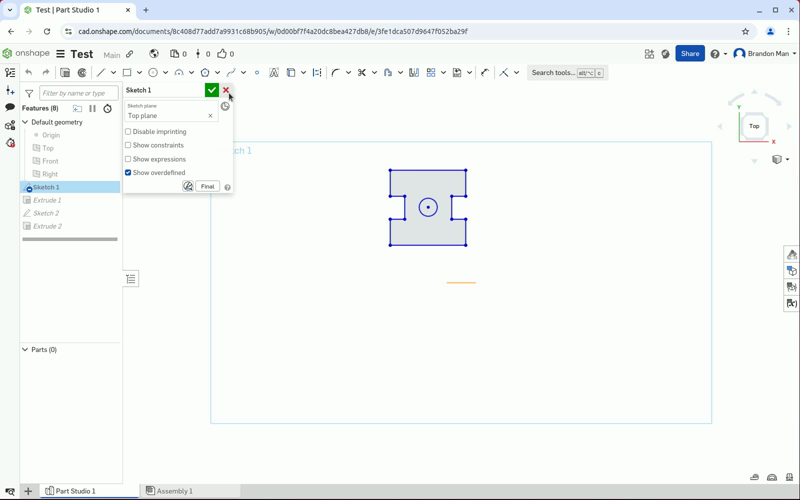
click(229, 92)
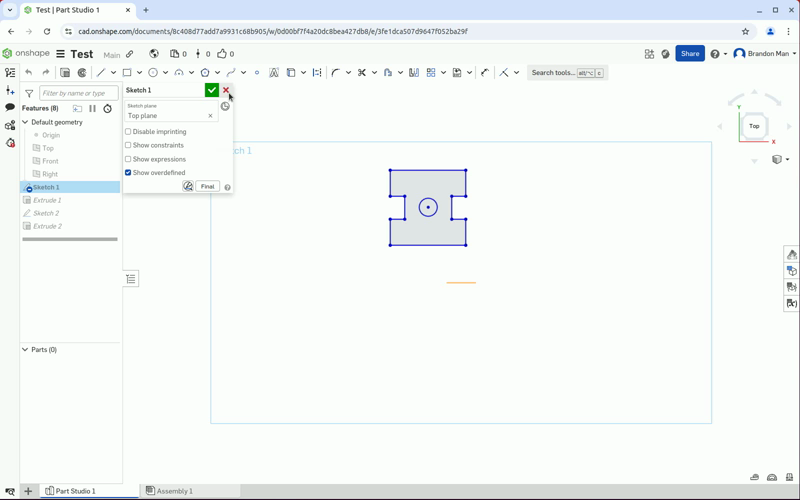
key(shift+s)
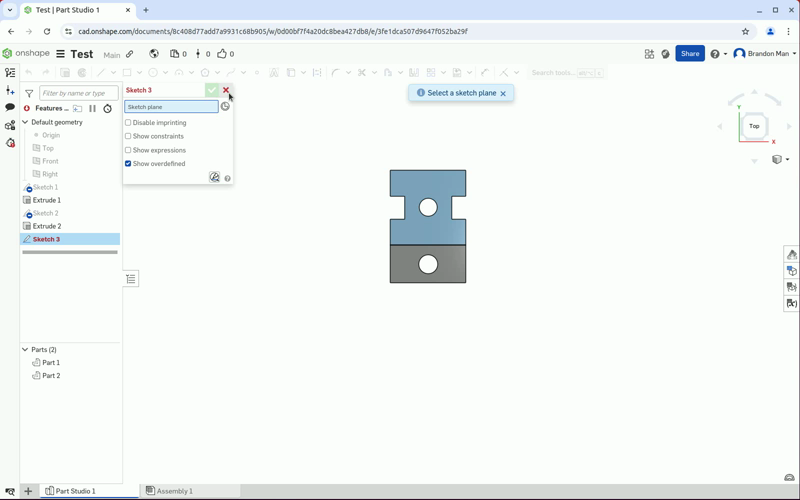
mouse_move(73, 150)
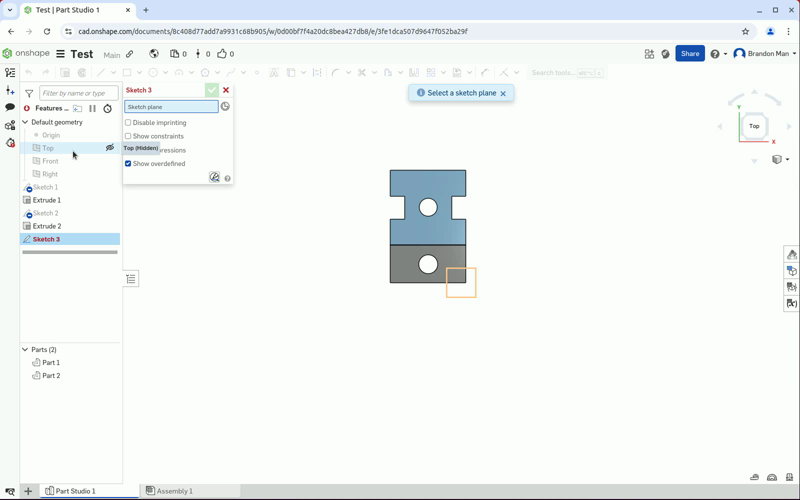
click(73, 150)
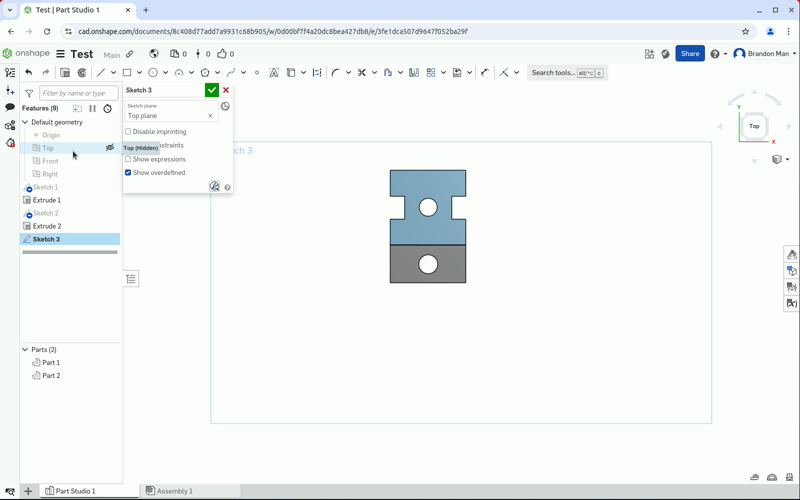
mouse_move(73, 352)
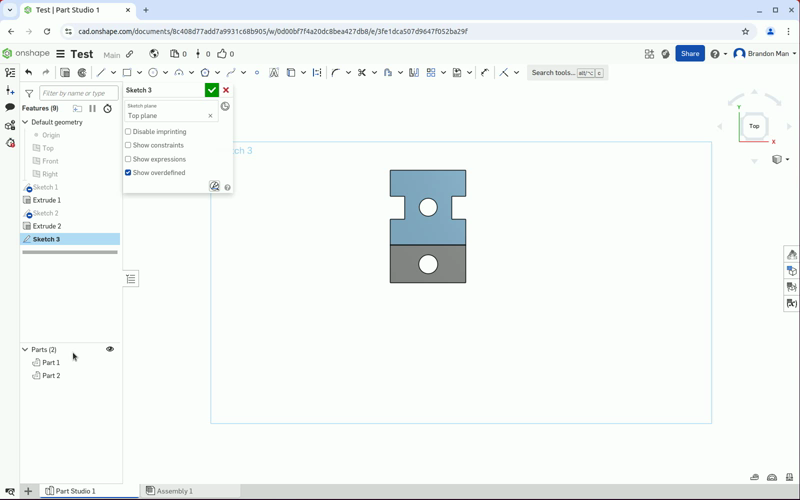
key(y)
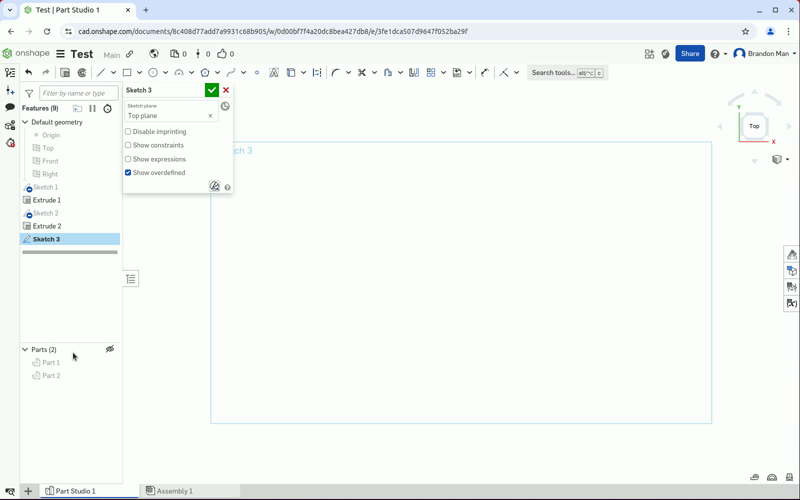
key(l)
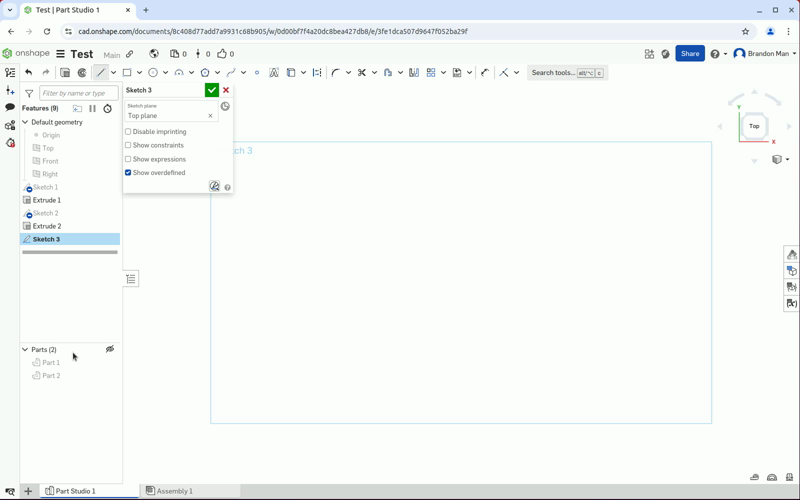
key_down(shift)
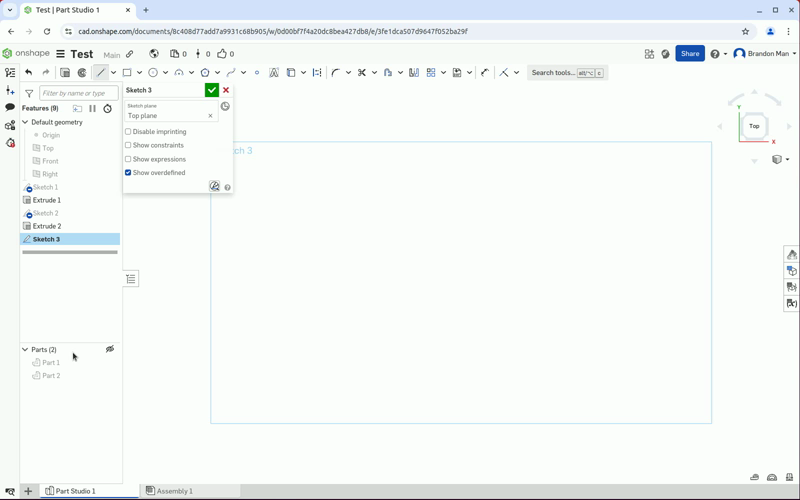
mouse_move(390, 218)
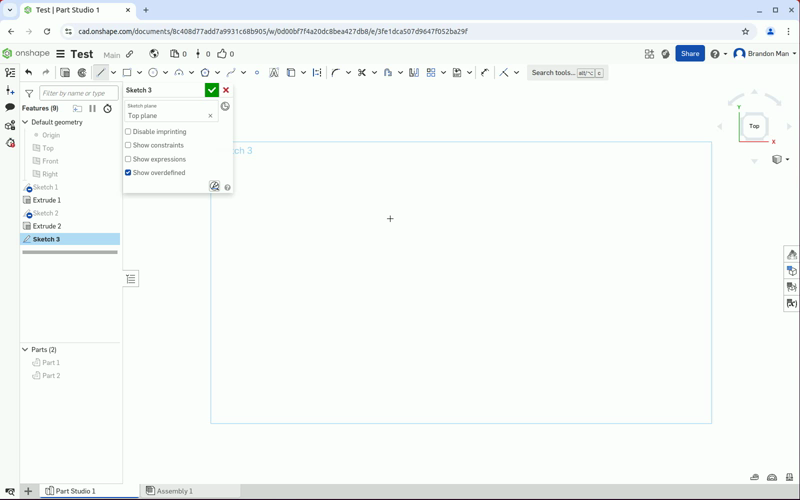
click(390, 218)
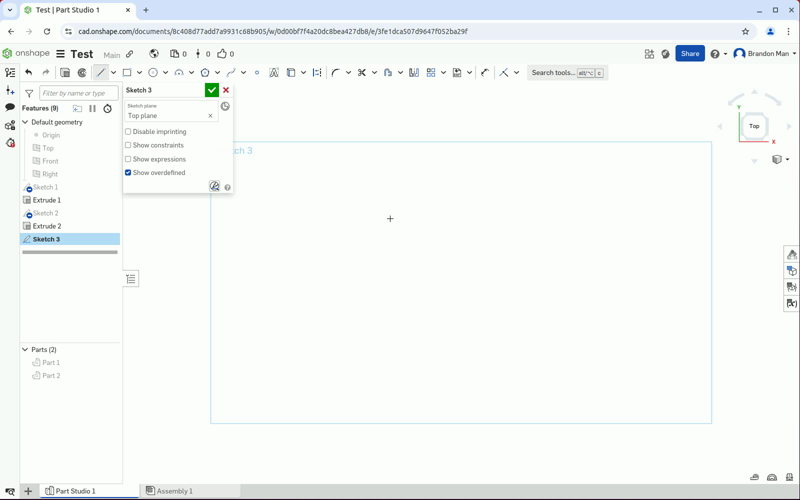
key_up(shift)
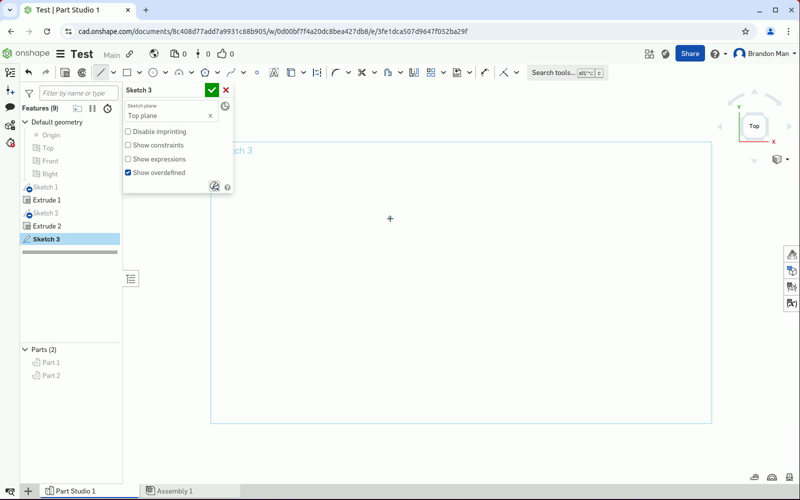
key_down(shift)
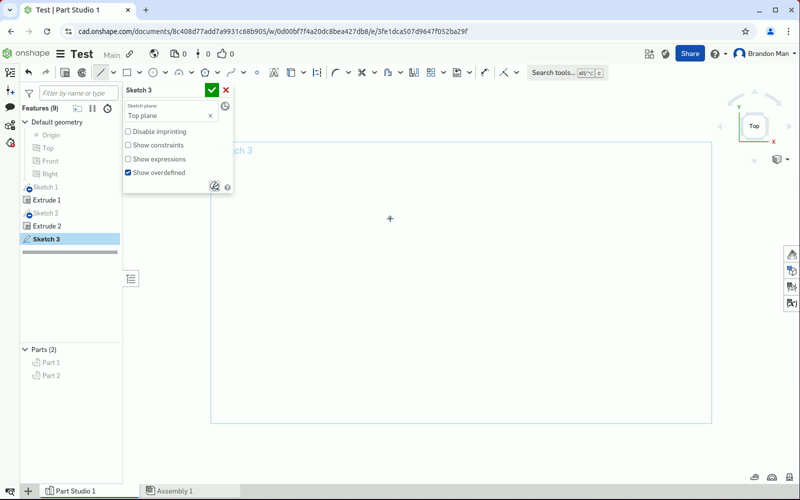
mouse_move(420, 218)
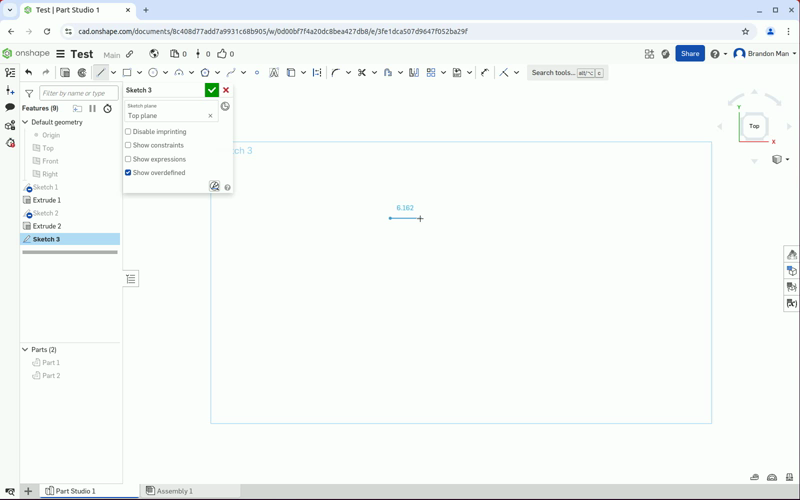
mouse_move(404, 218)
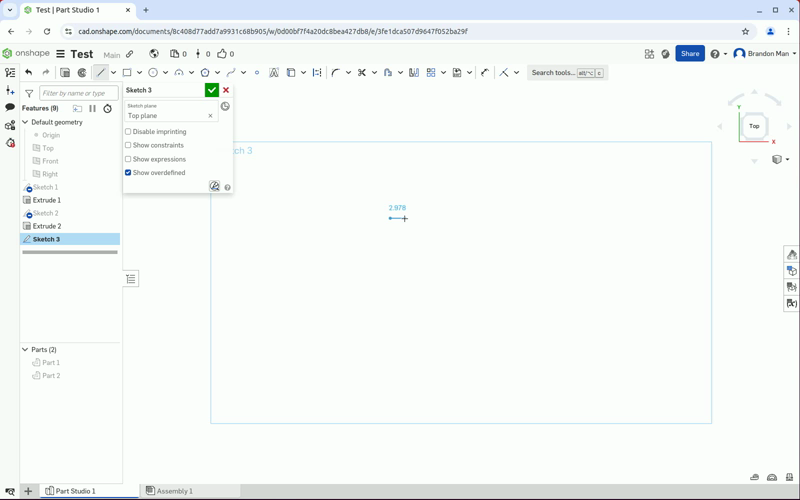
click(404, 218)
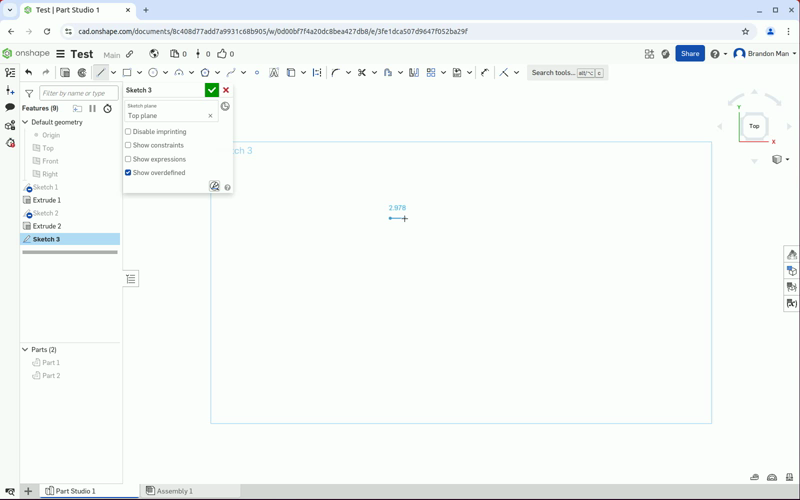
key_up(shift)
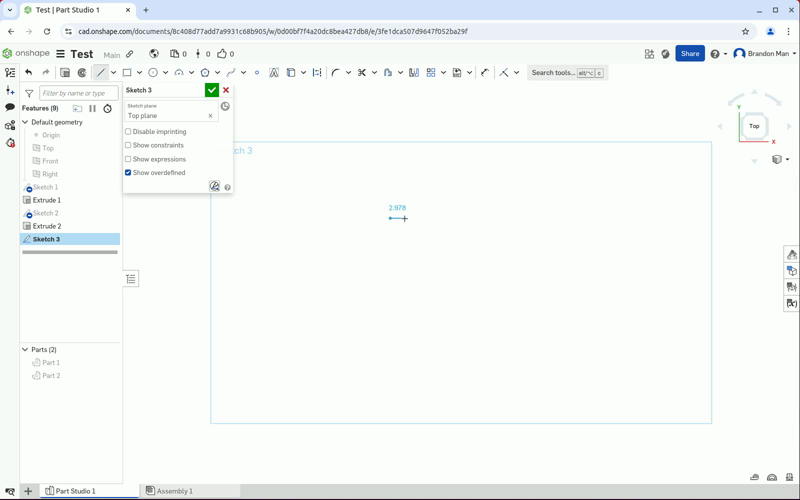
key_down(shift)
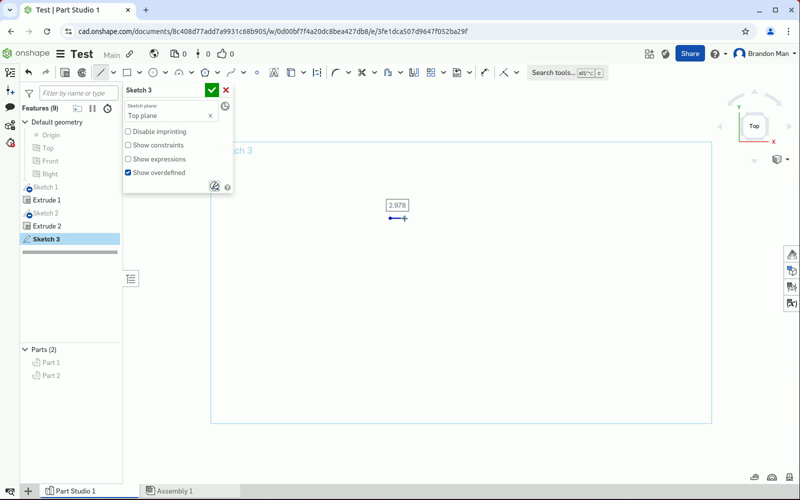
mouse_move(434, 218)
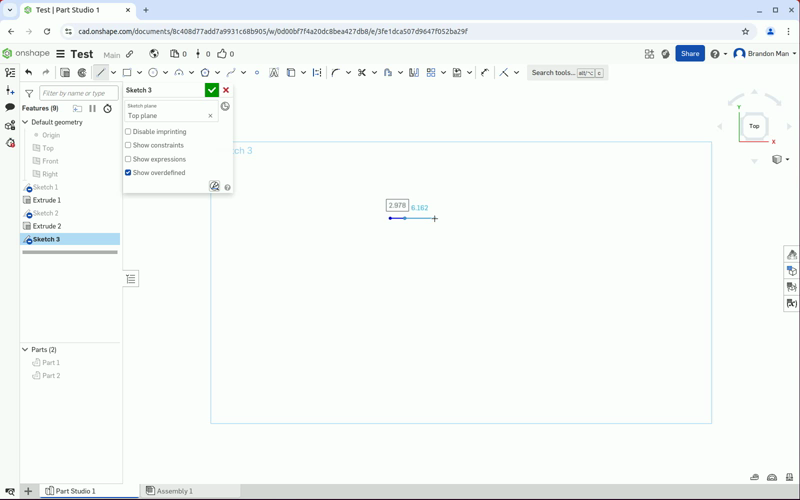
mouse_move(404, 195)
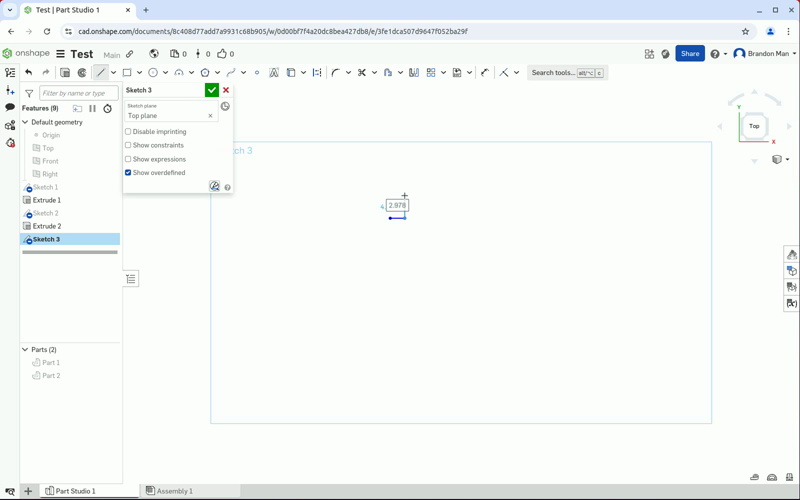
click(404, 195)
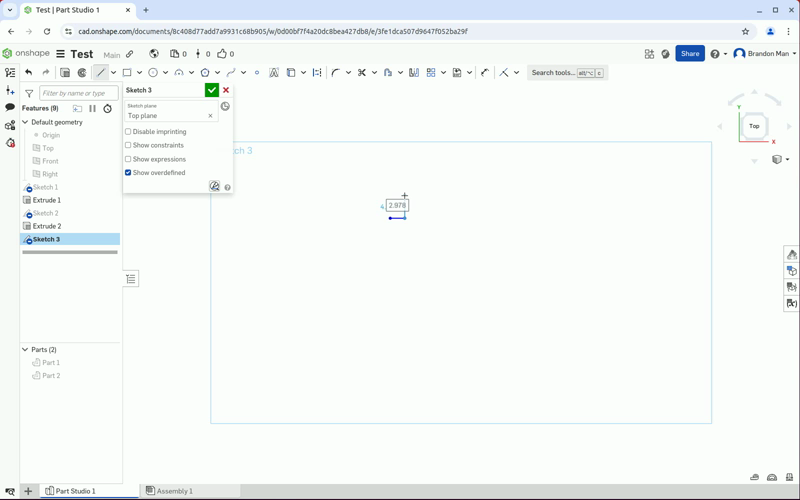
key_up(shift)
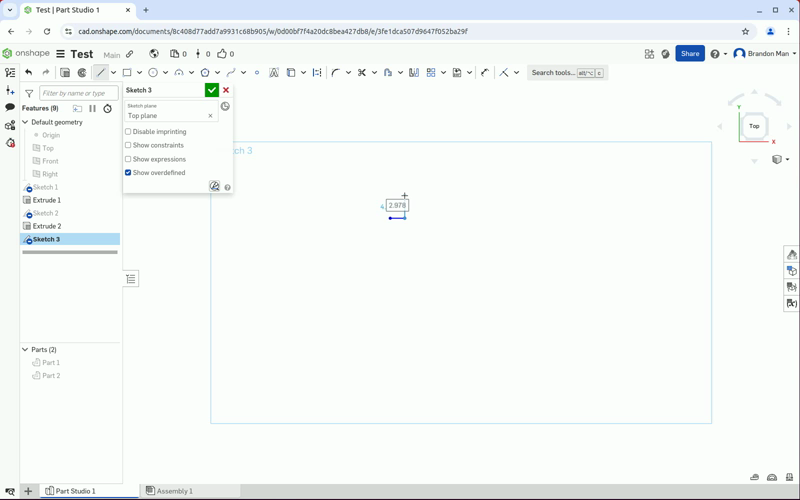
key_down(shift)
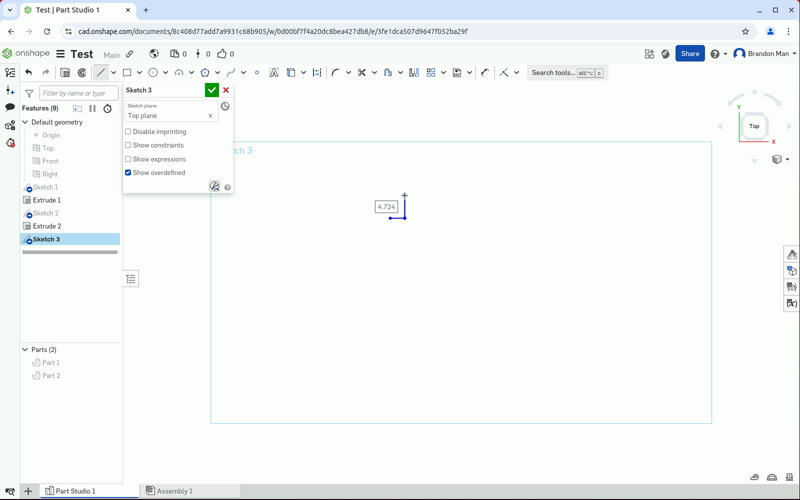
mouse_move(434, 195)
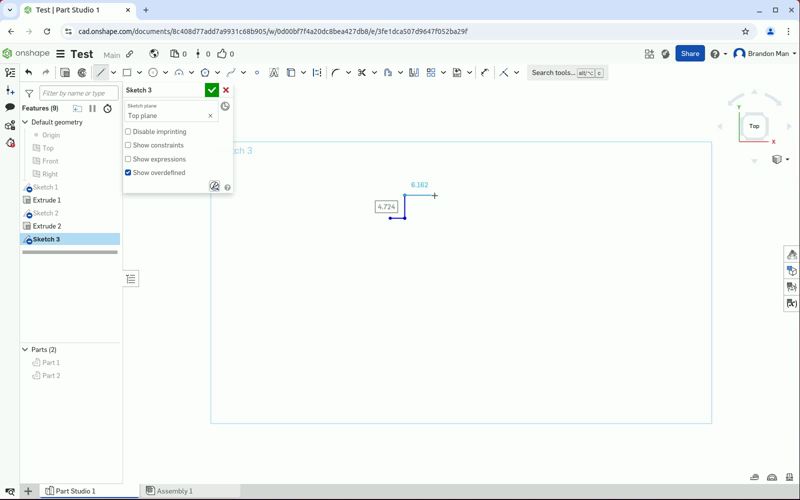
mouse_move(390, 195)
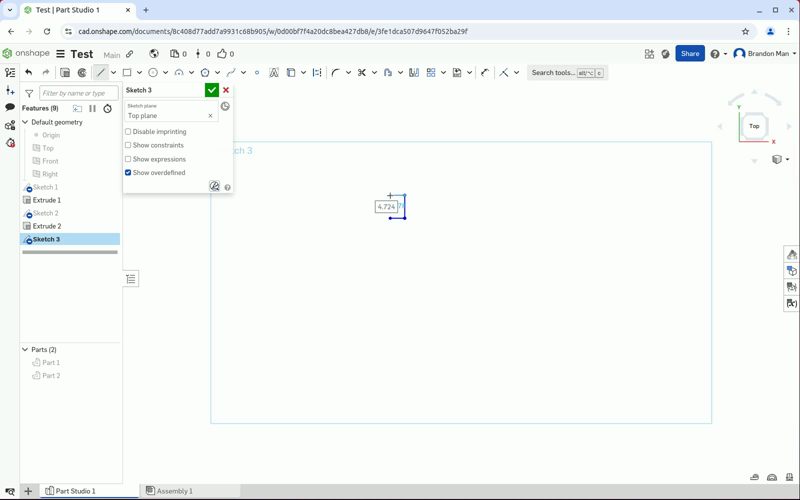
click(390, 195)
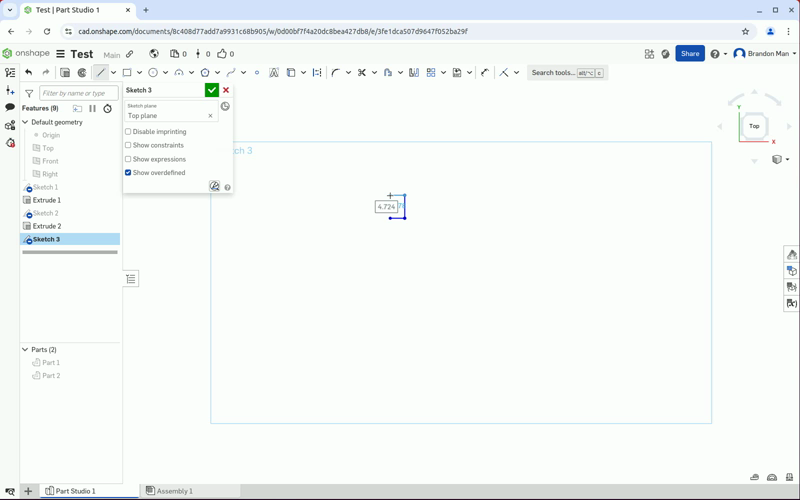
key_up(shift)
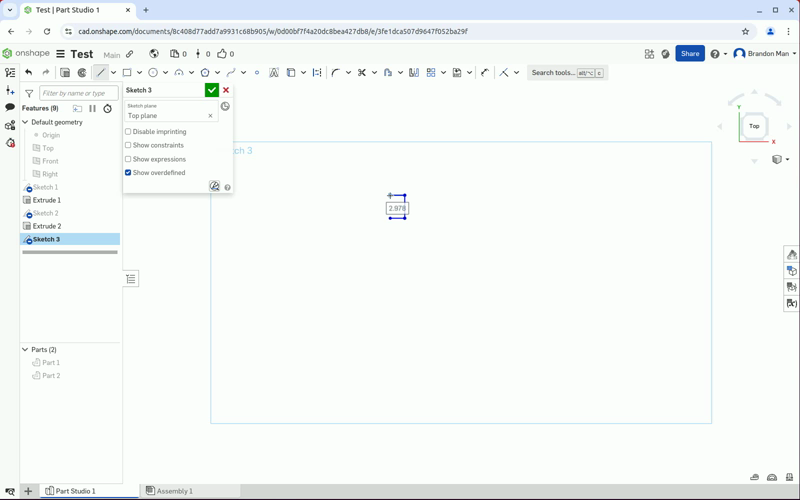
mouse_move(420, 195)
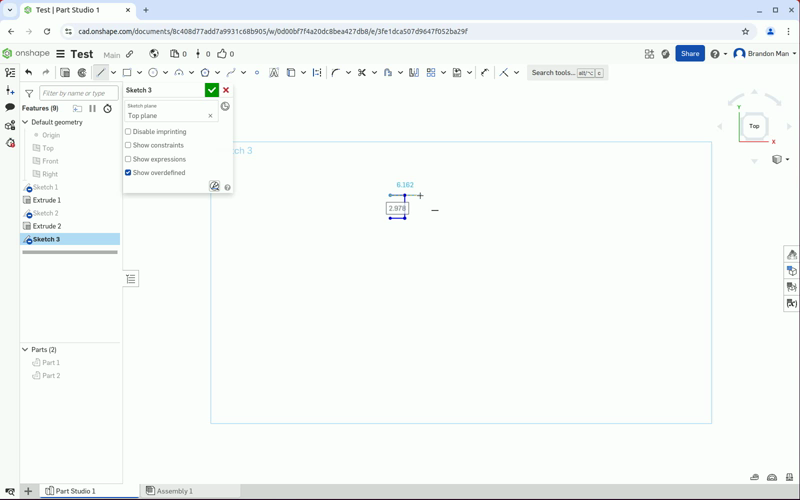
key_down(shift)
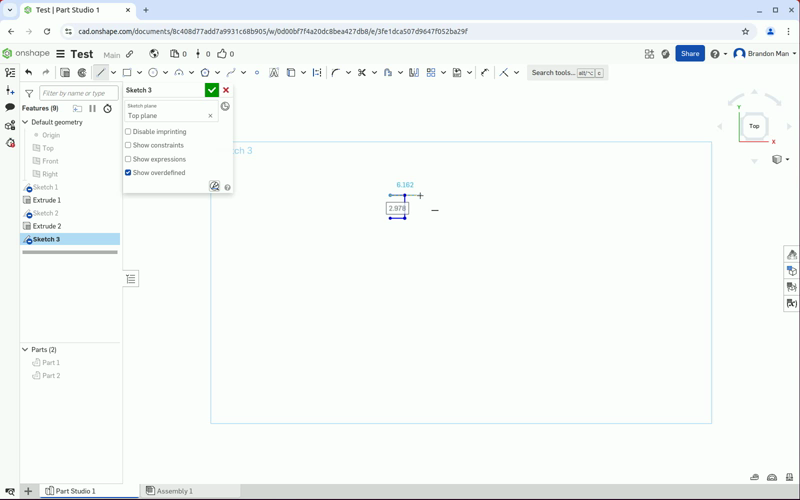
mouse_move(390, 218)
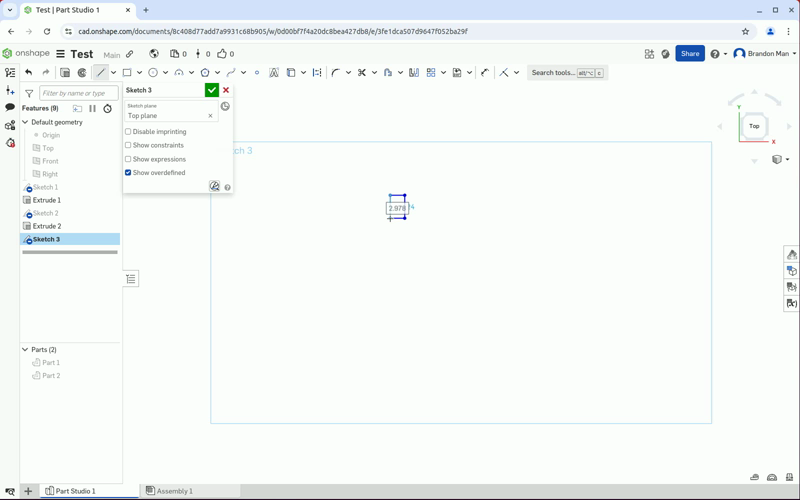
key_up(shift)
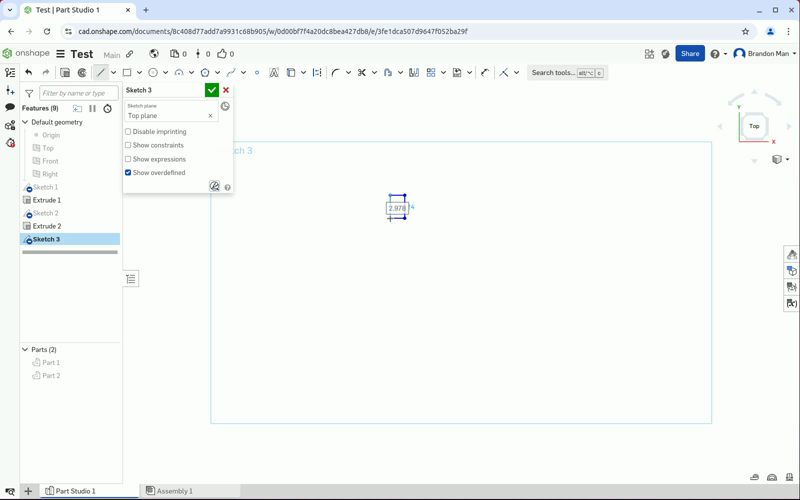
click(390, 218)
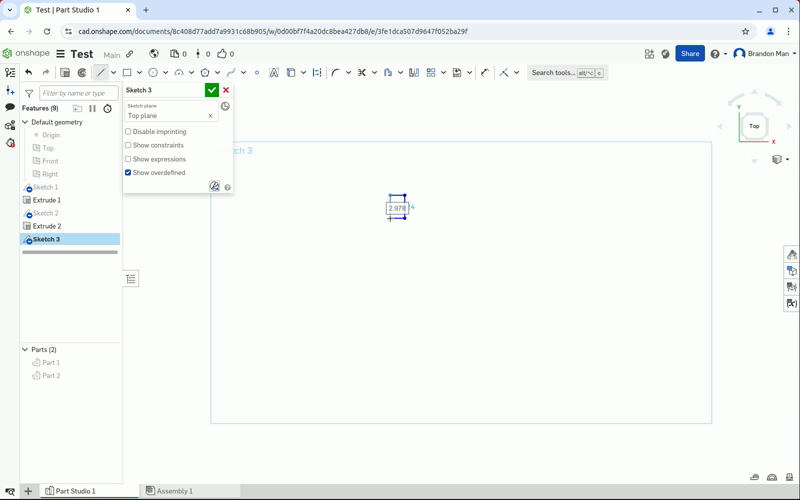
key(esc)
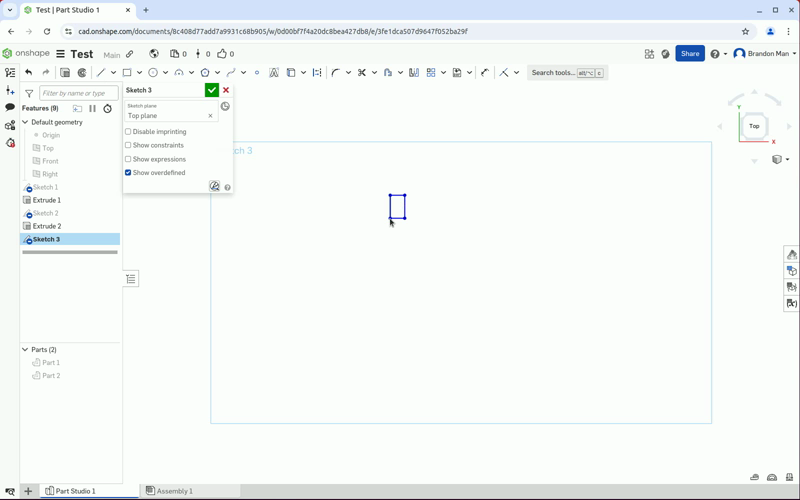
mouse_move(391, 203)
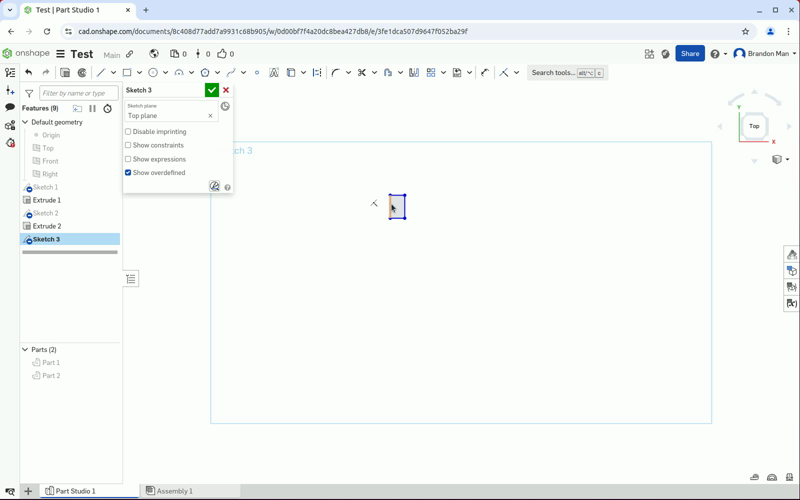
scroll(6)
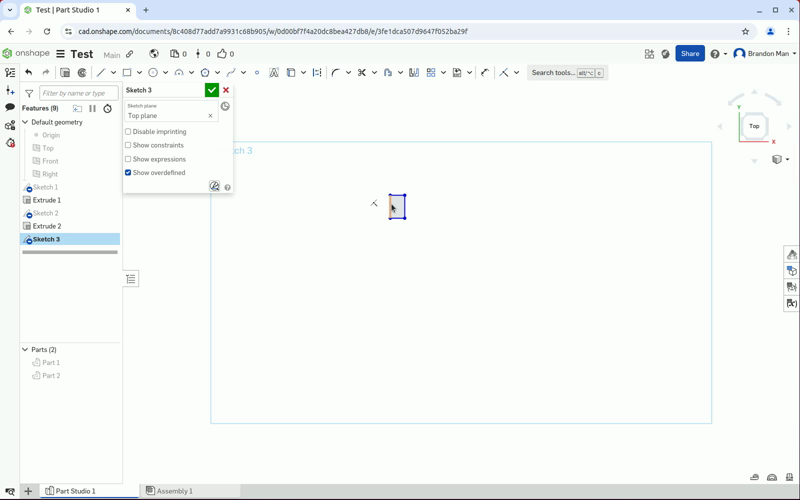
scroll(6)
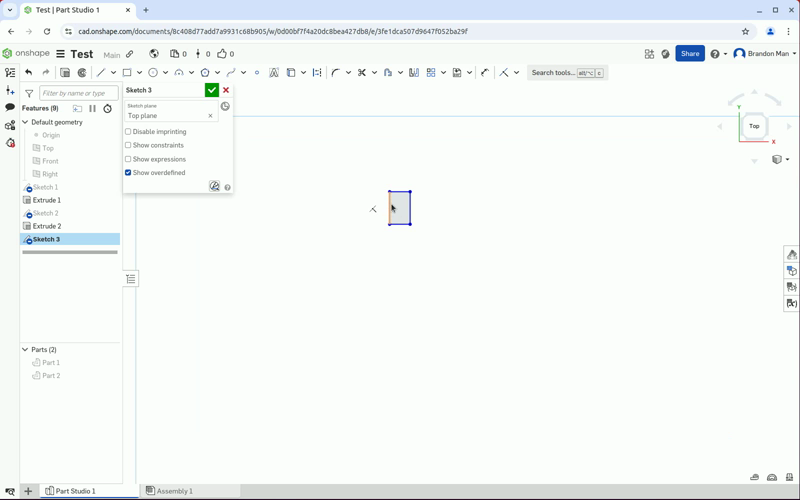
scroll(6)
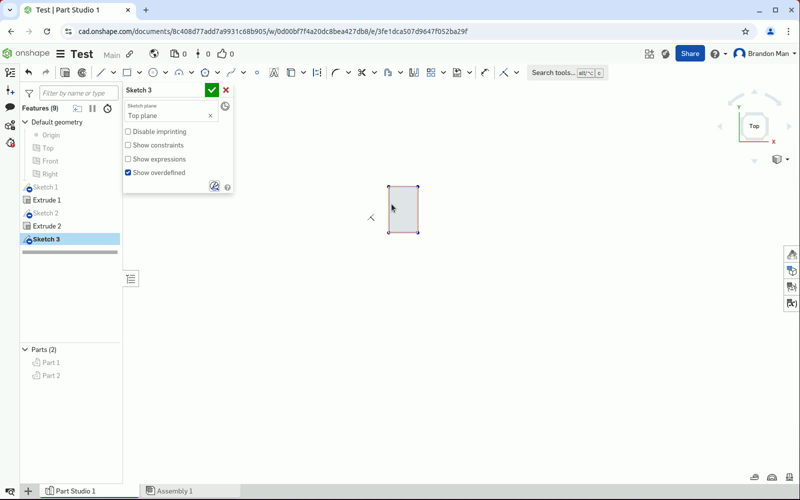
scroll(6)
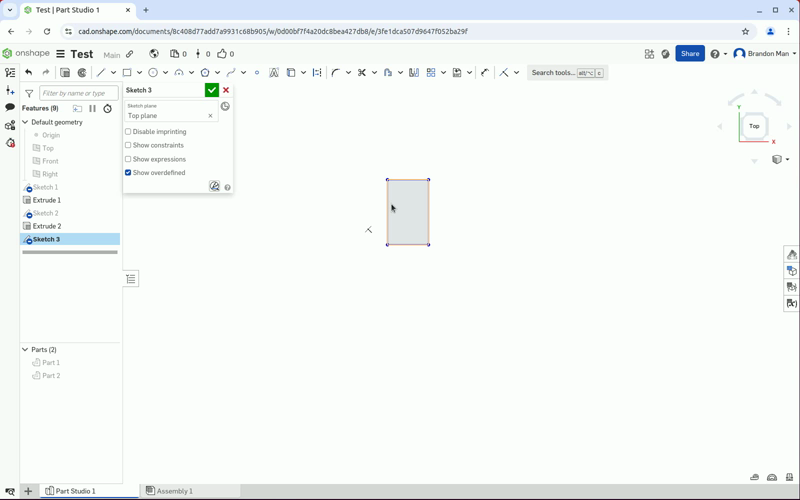
scroll(6)
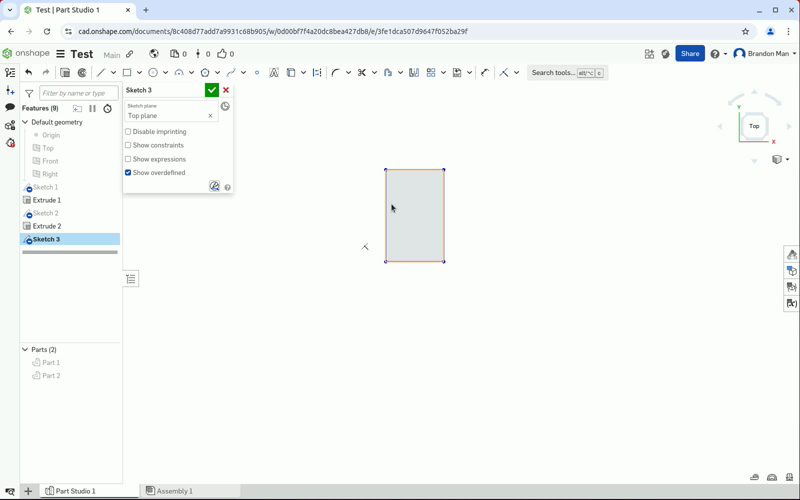
scroll(6)
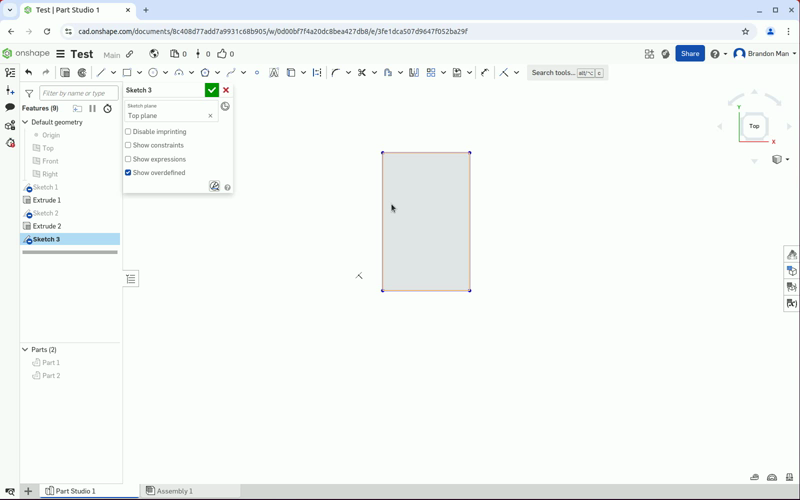
scroll(6)
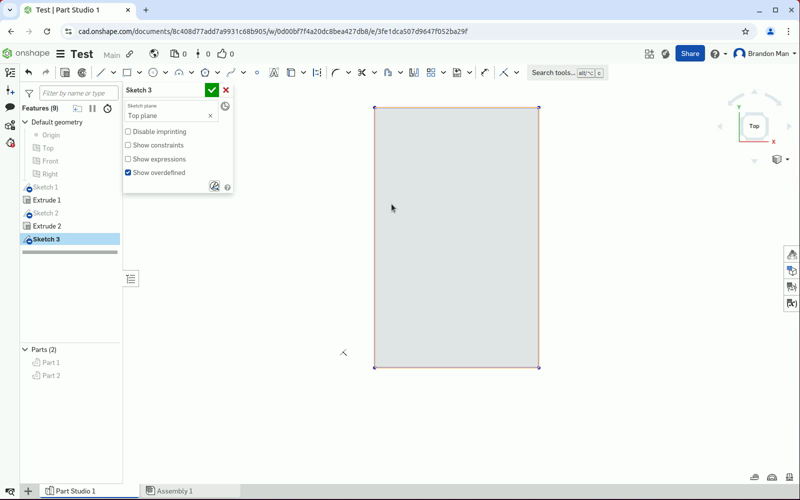
click(391, 203)
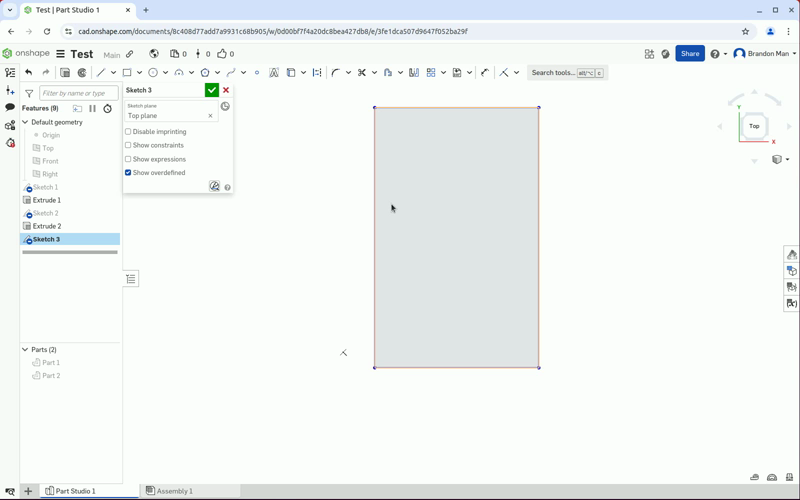
scroll(-6)
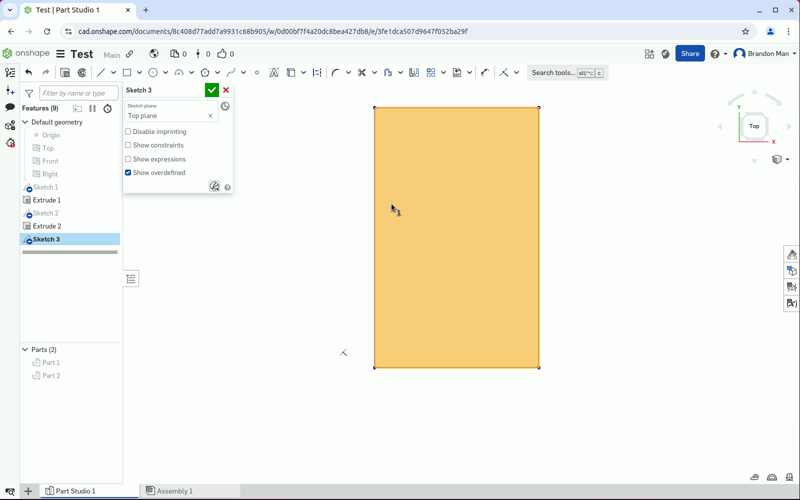
scroll(-6)
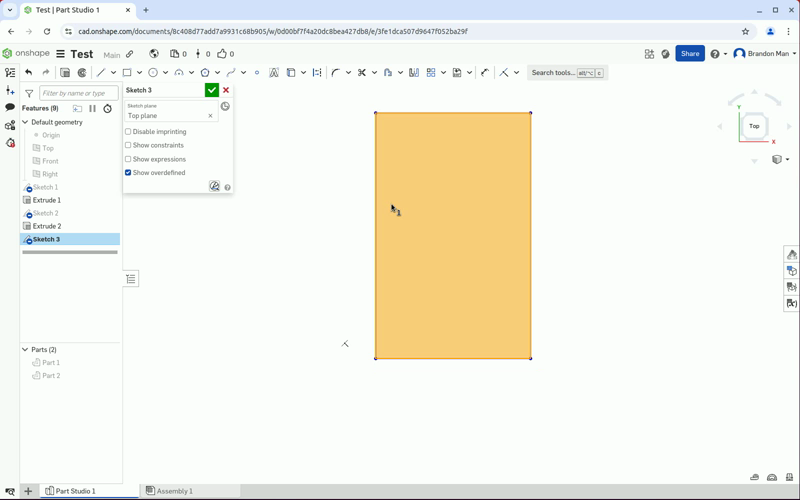
scroll(-6)
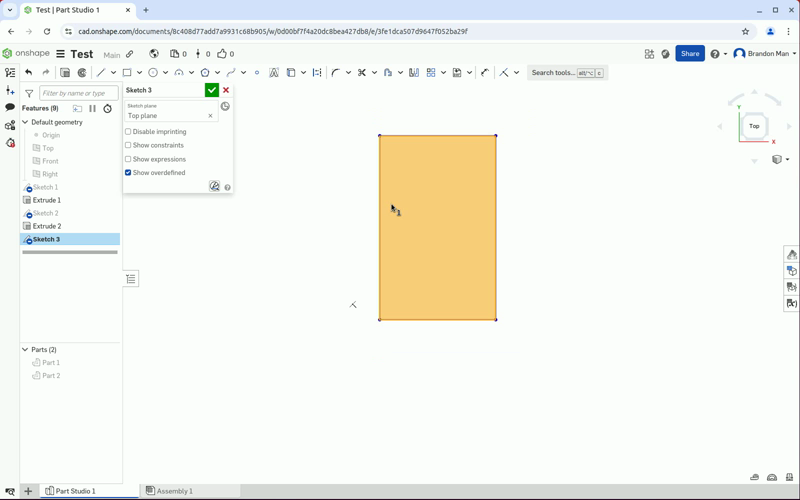
scroll(-6)
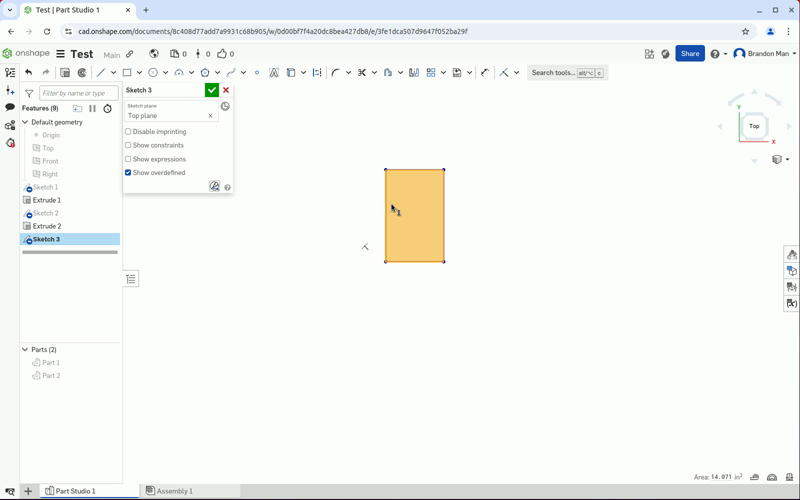
scroll(-6)
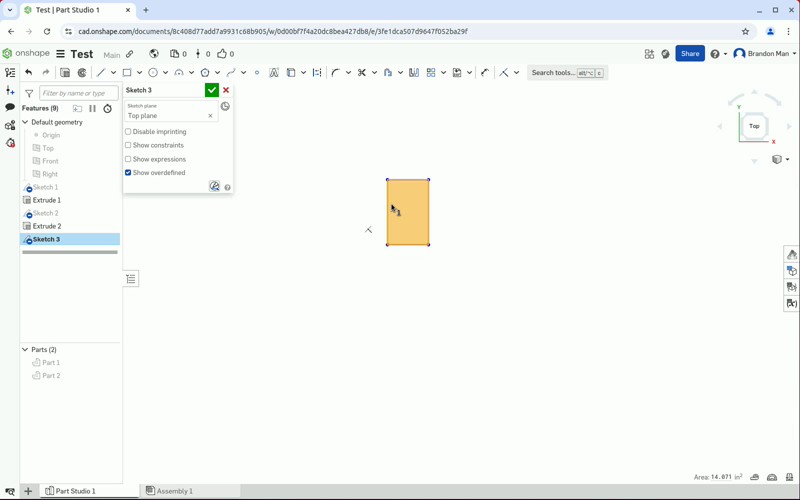
scroll(-6)
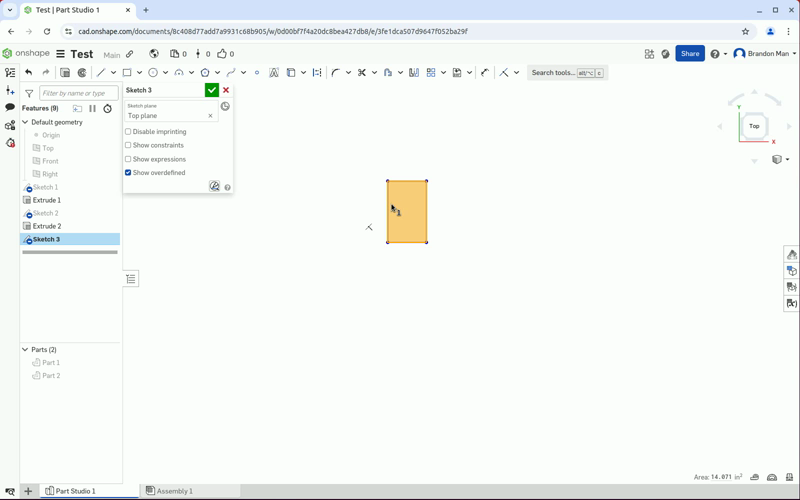
scroll(-6)
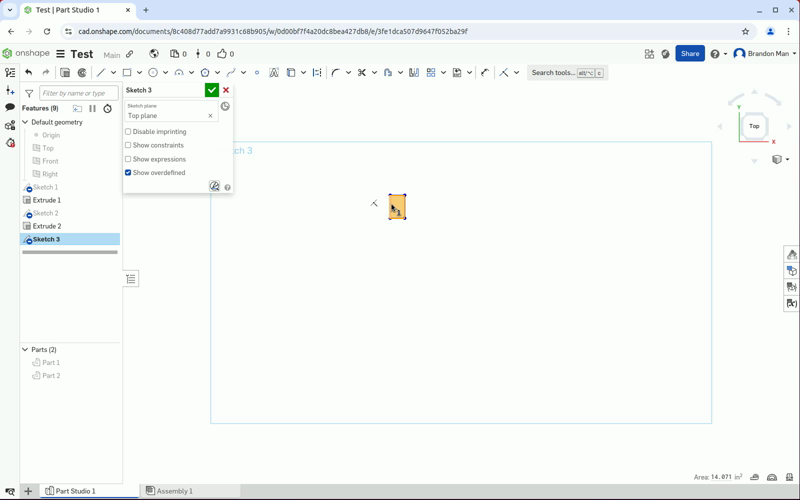
mouse_move(73, 352)
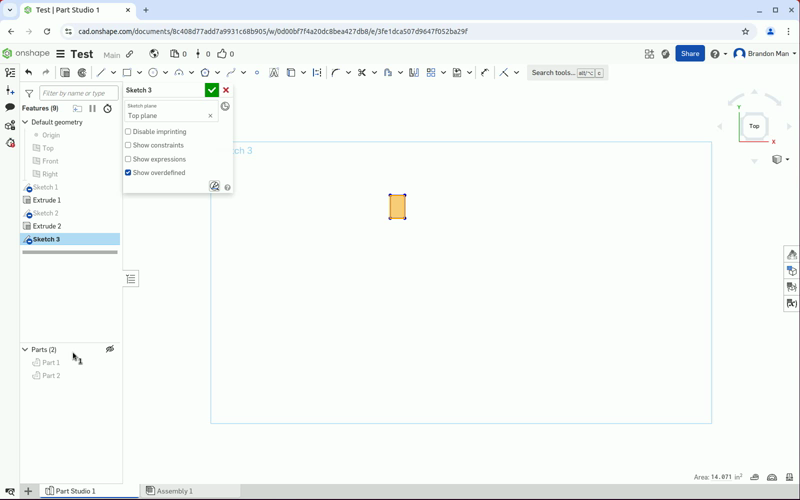
key(shift+y)
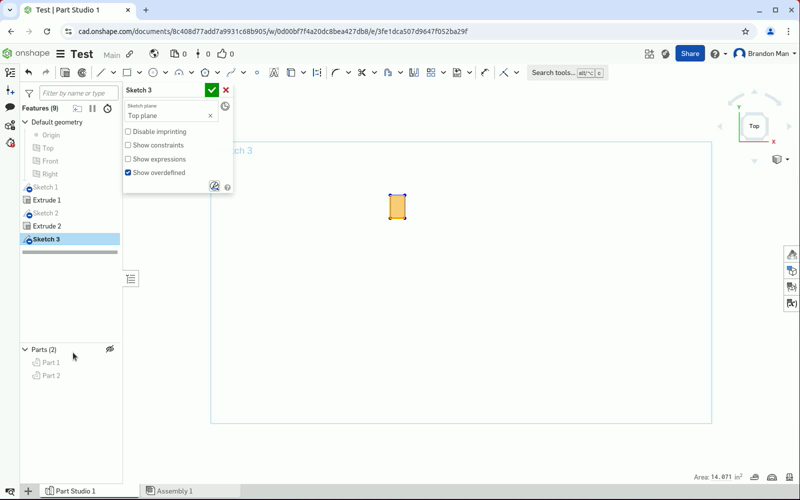
key(shift+e)
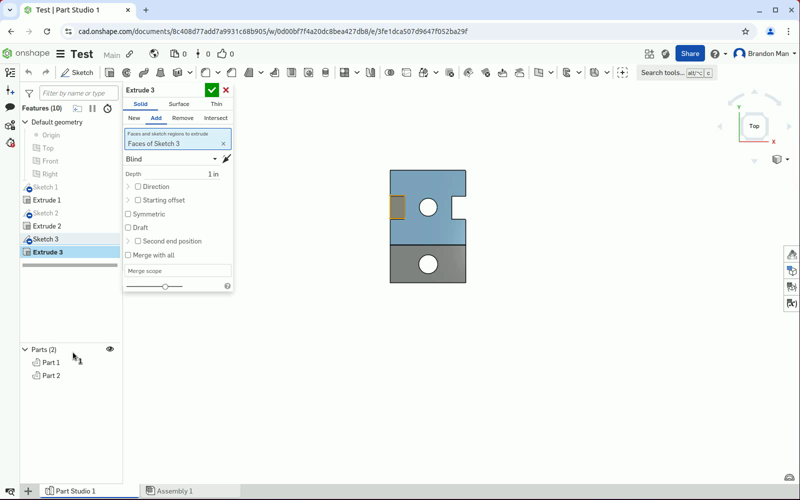
mouse_move(143, 106)
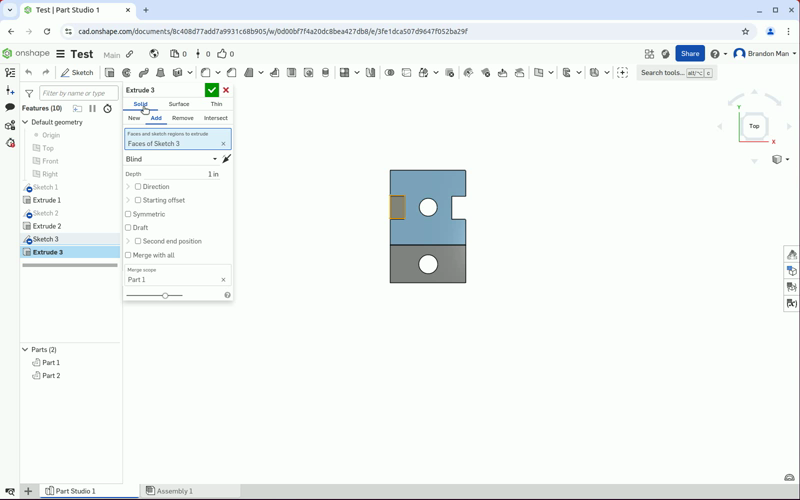
click(143, 106)
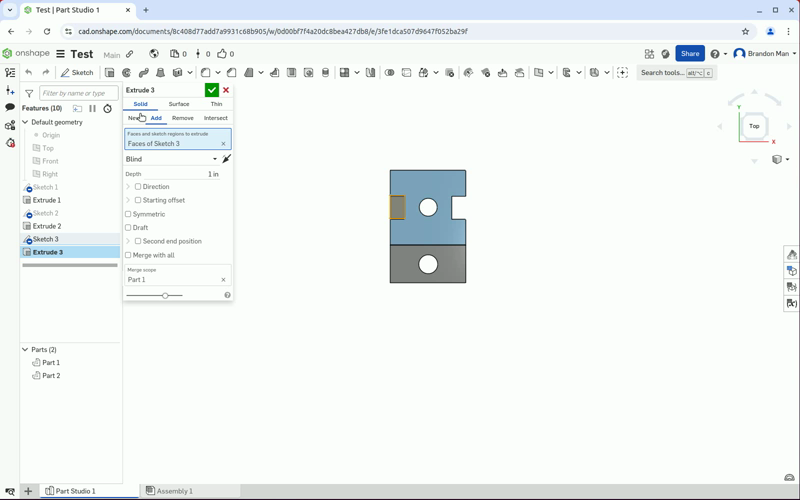
mouse_move(137, 120)
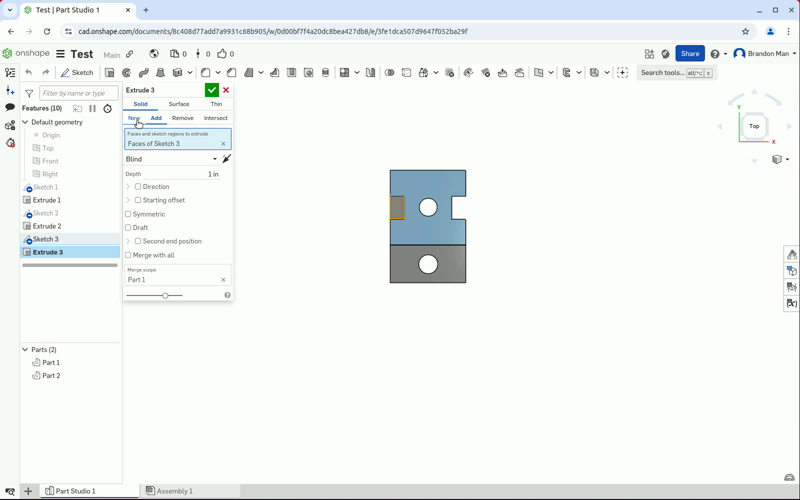
click(137, 120)
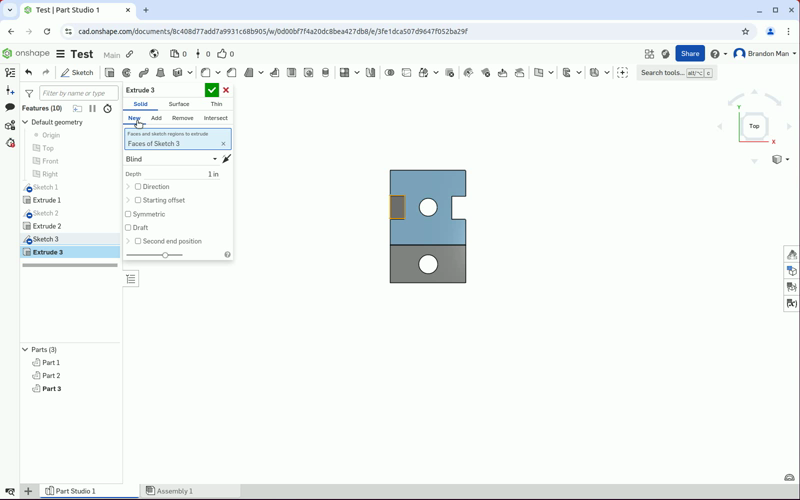
key(tab, 4)
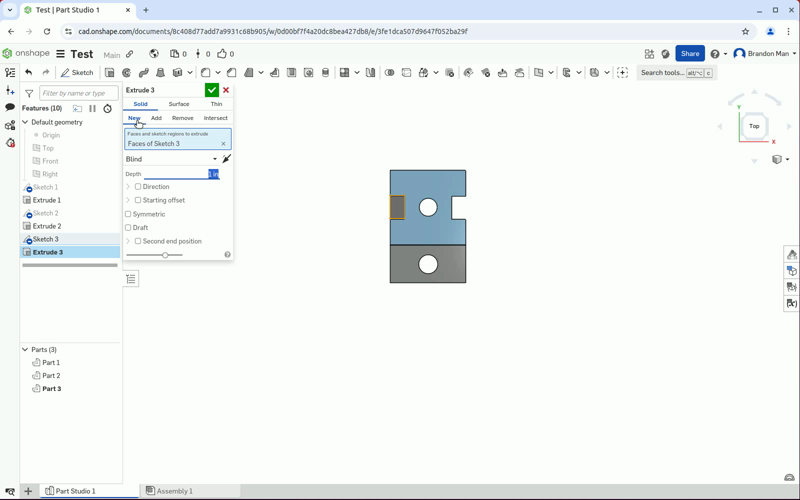
text(7.703)
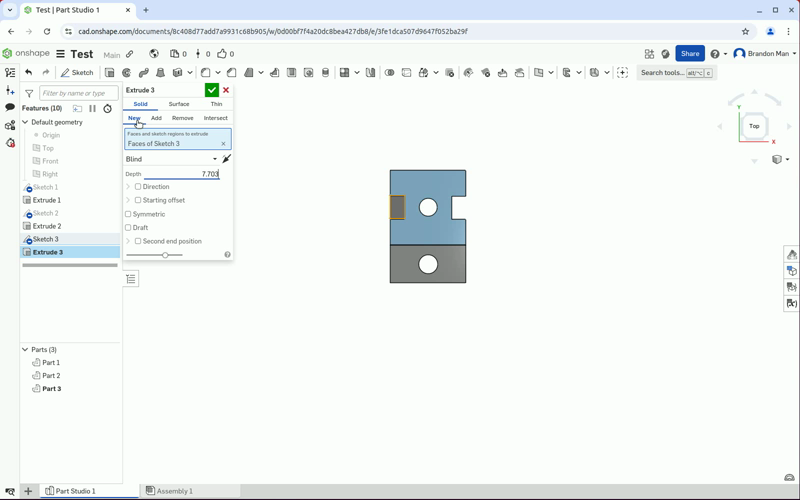
key(enter)
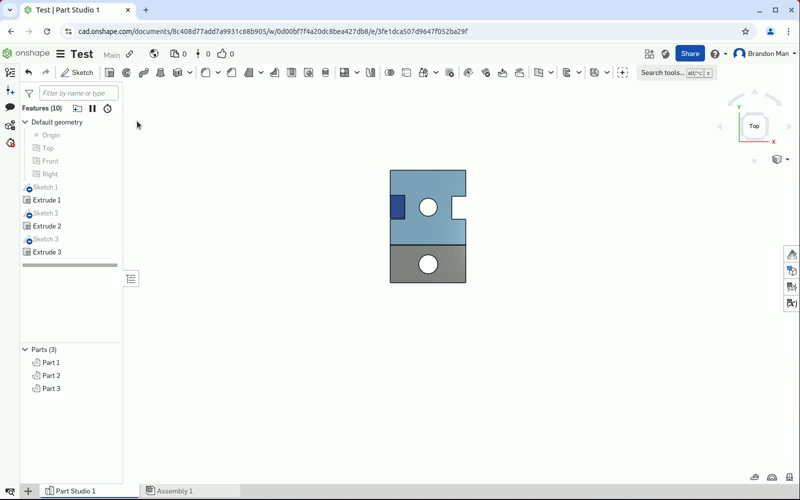
key(shift+h)
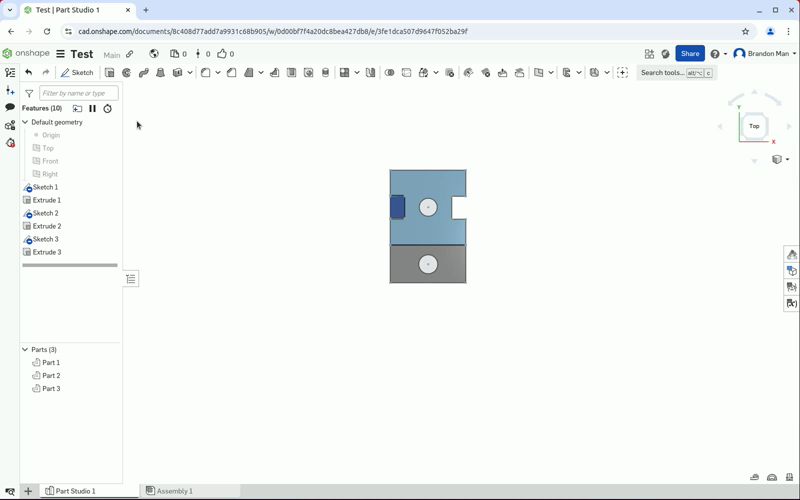
key(shift+h)
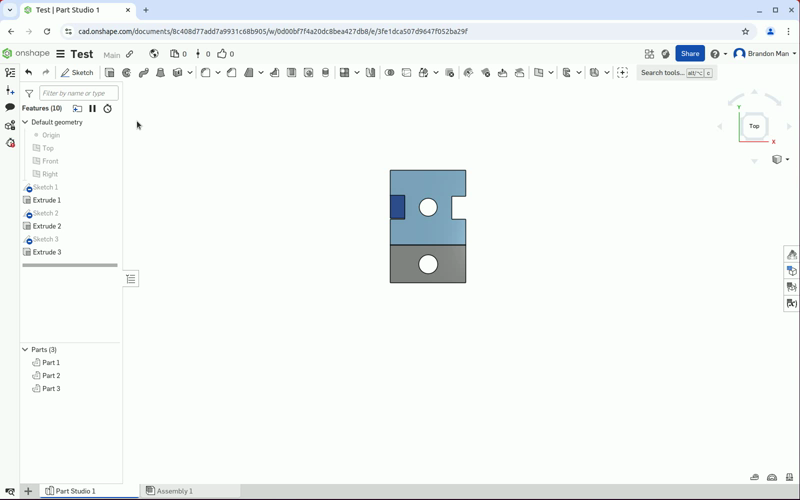
mouse_move(73, 189)
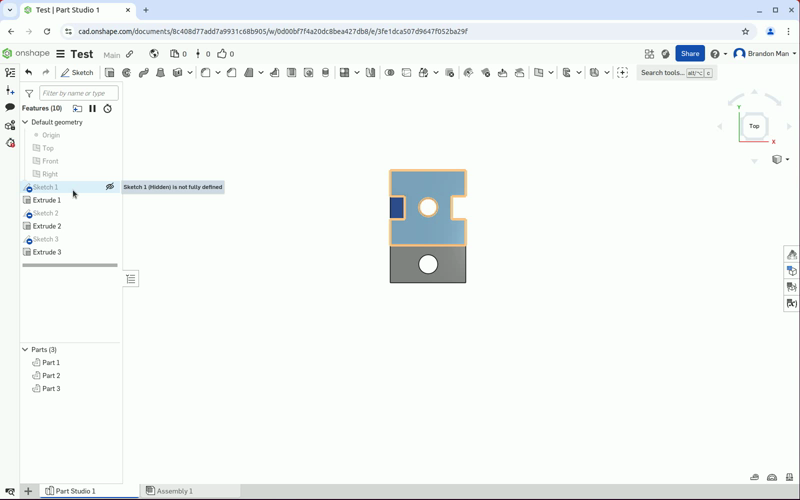
click(73, 189)
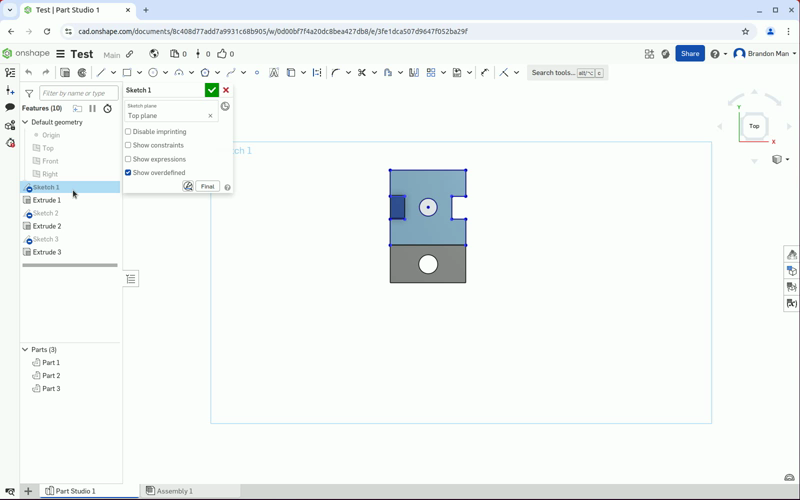
mouse_move(229, 92)
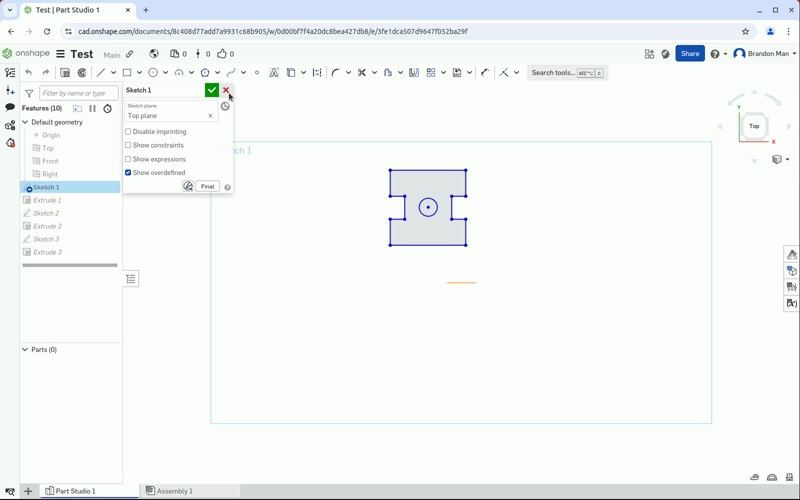
click(229, 92)
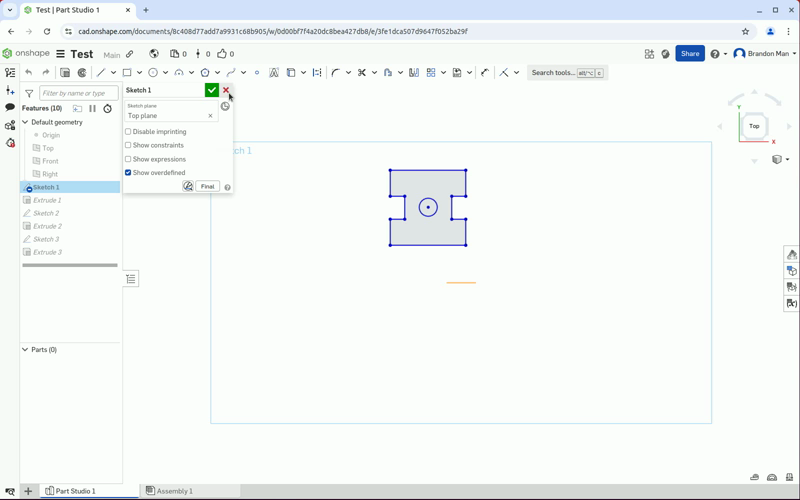
key(shift+s)
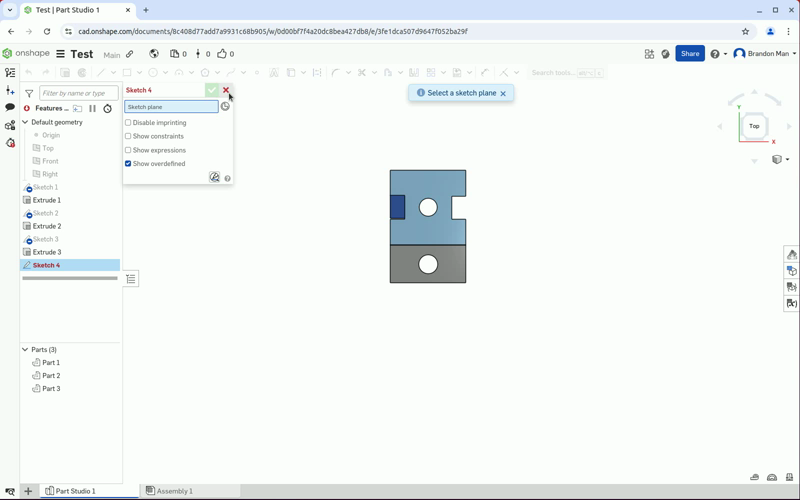
mouse_move(73, 150)
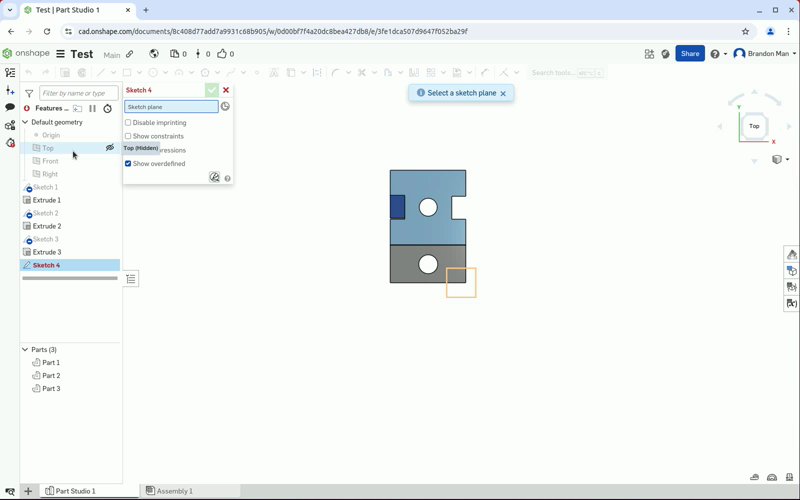
click(73, 150)
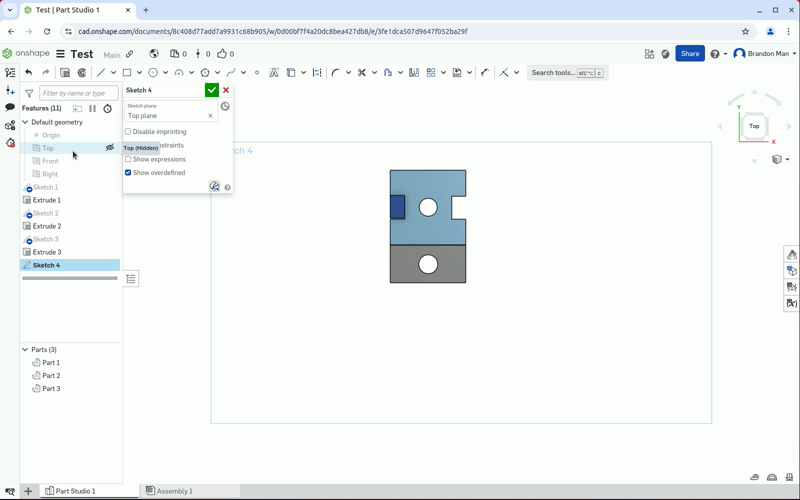
mouse_move(73, 352)
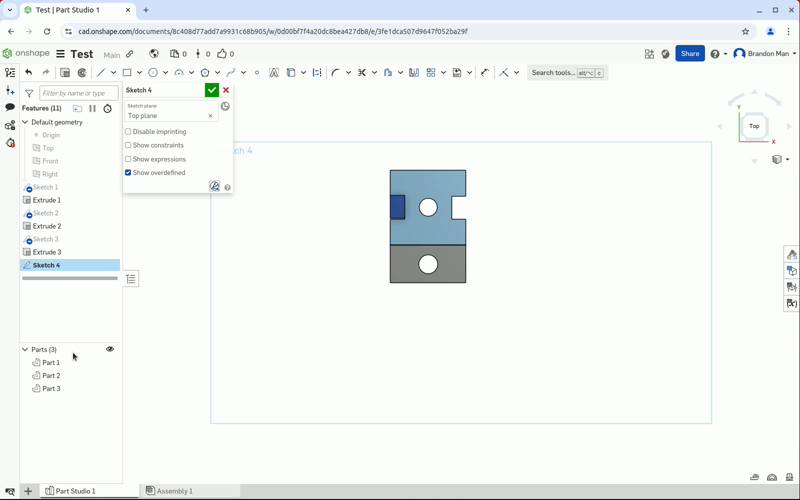
key(y)
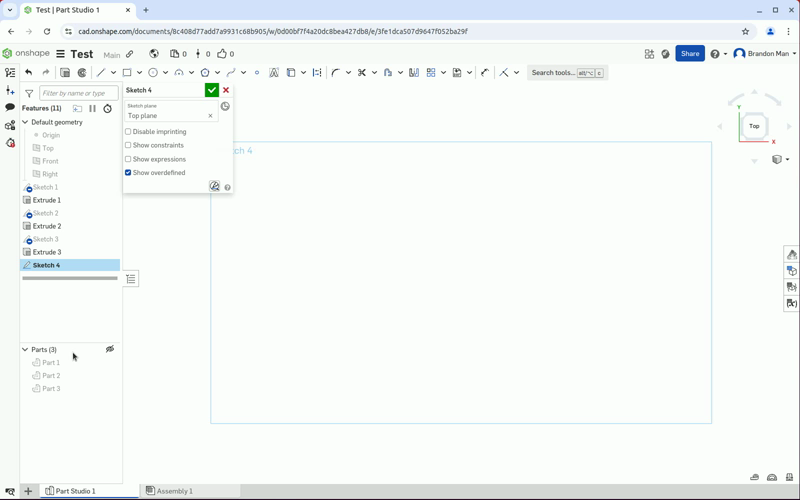
key(l)
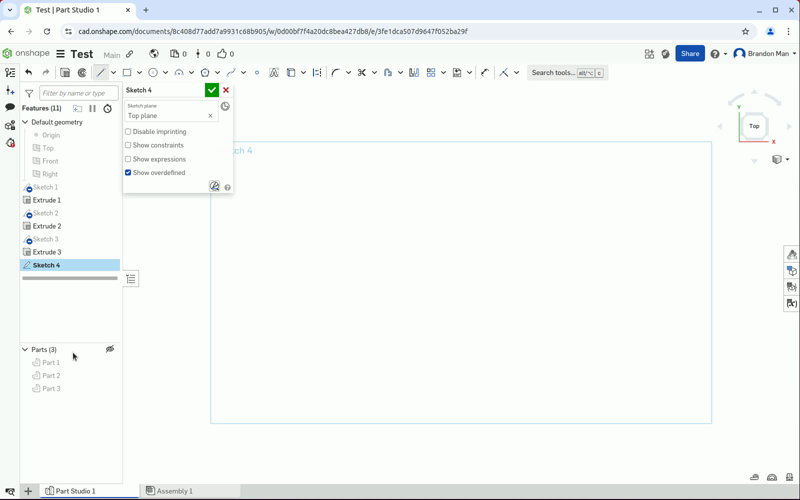
key_down(shift)
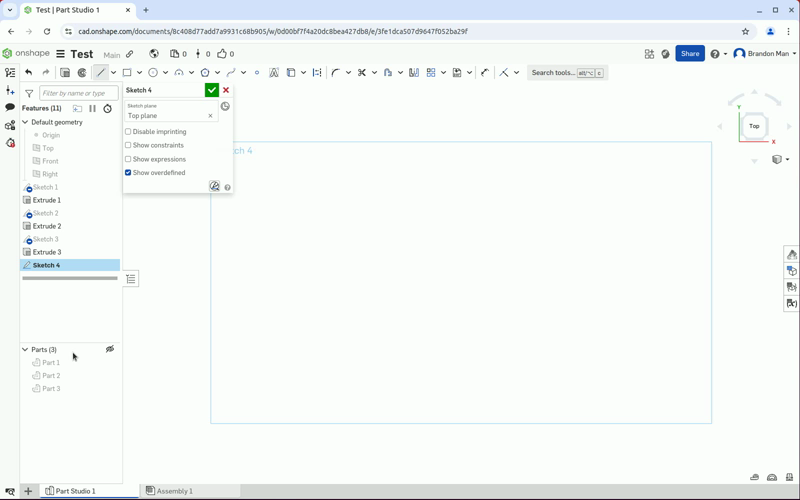
mouse_move(451, 218)
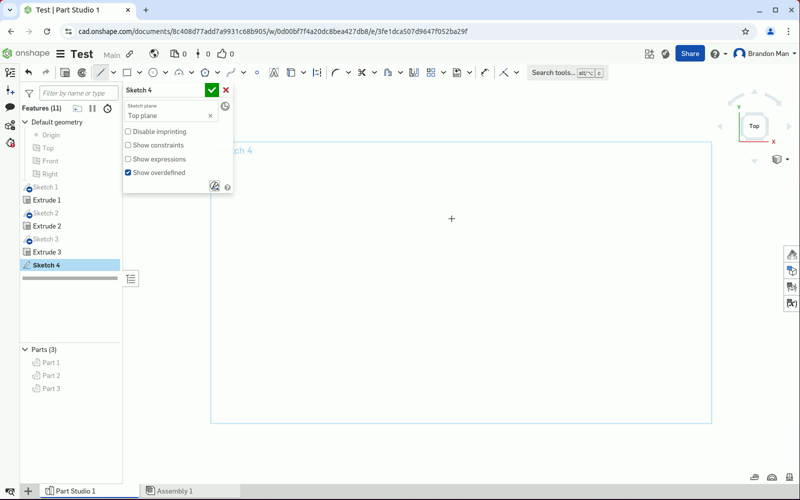
click(451, 218)
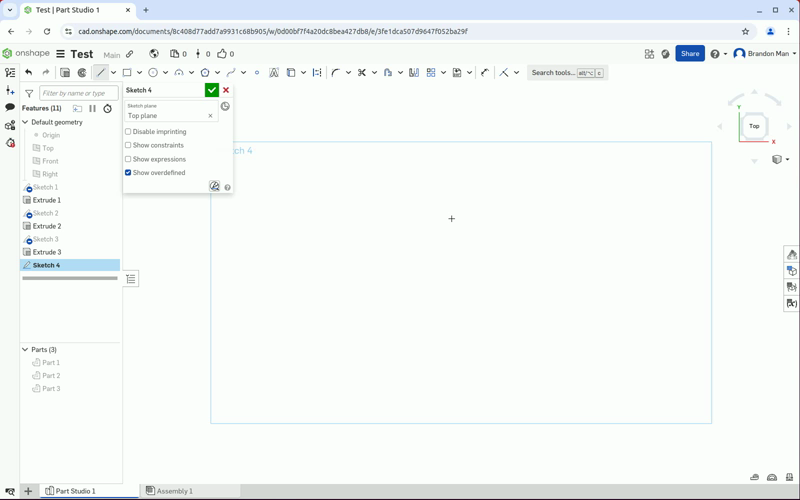
key_up(shift)
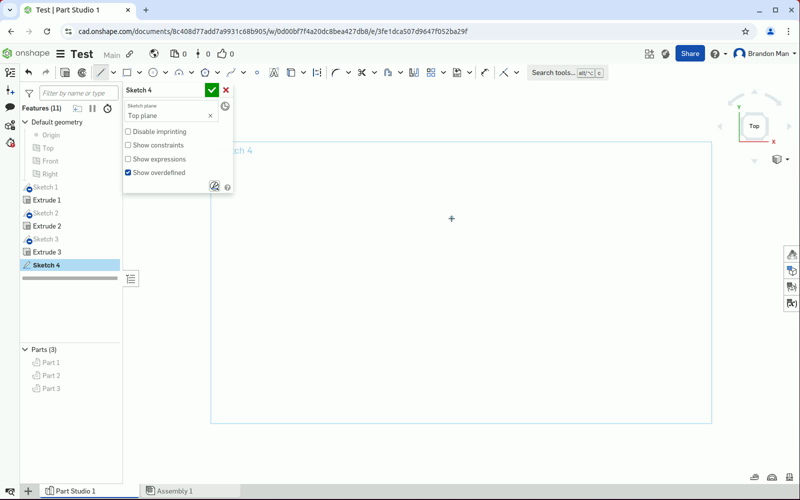
key_down(shift)
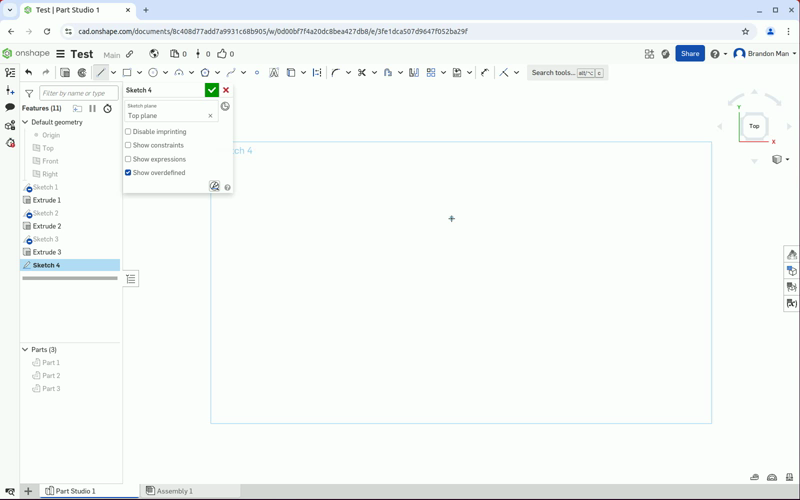
mouse_move(481, 218)
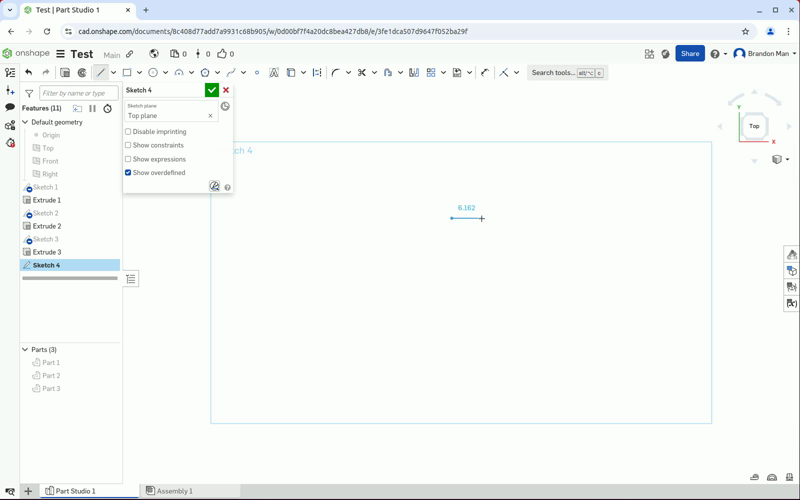
mouse_move(466, 218)
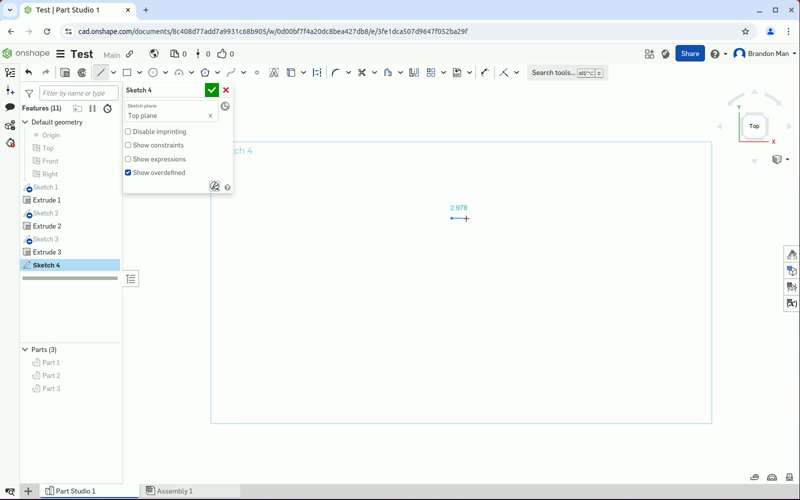
click(466, 218)
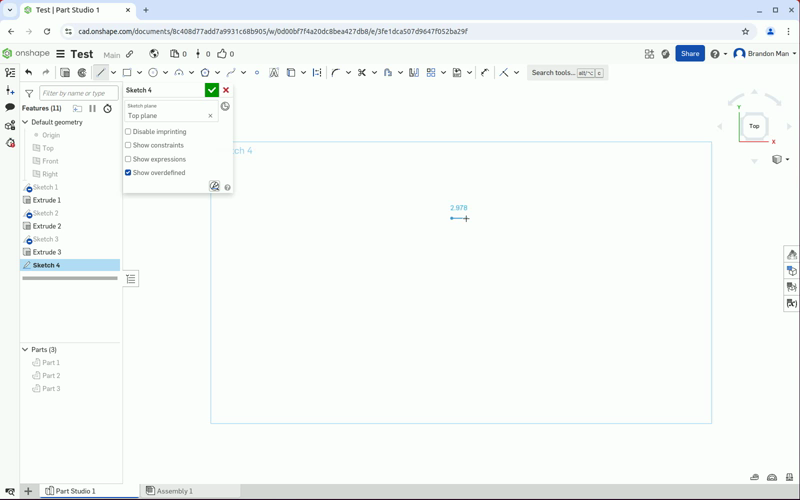
key_up(shift)
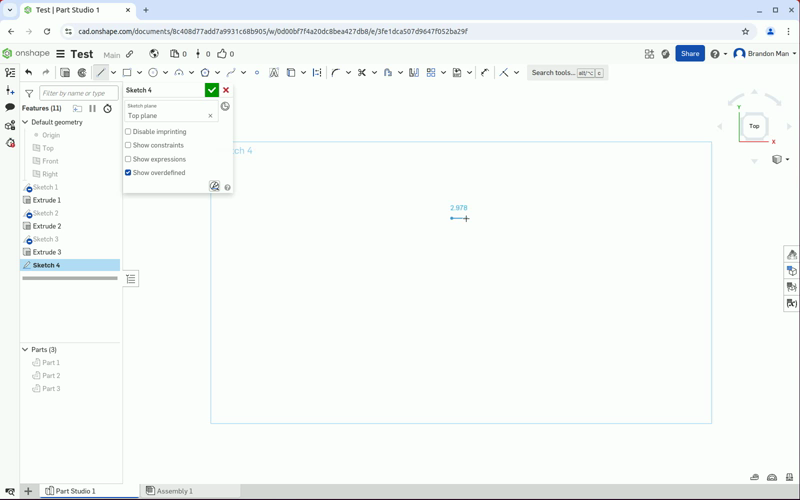
key_down(shift)
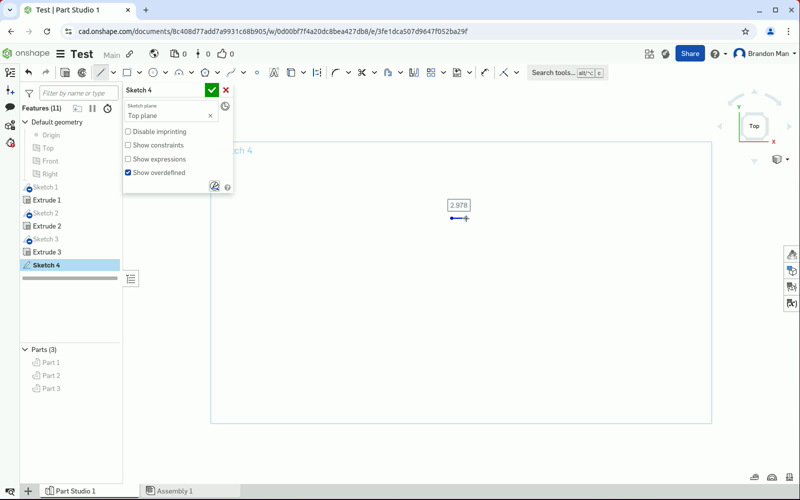
mouse_move(496, 218)
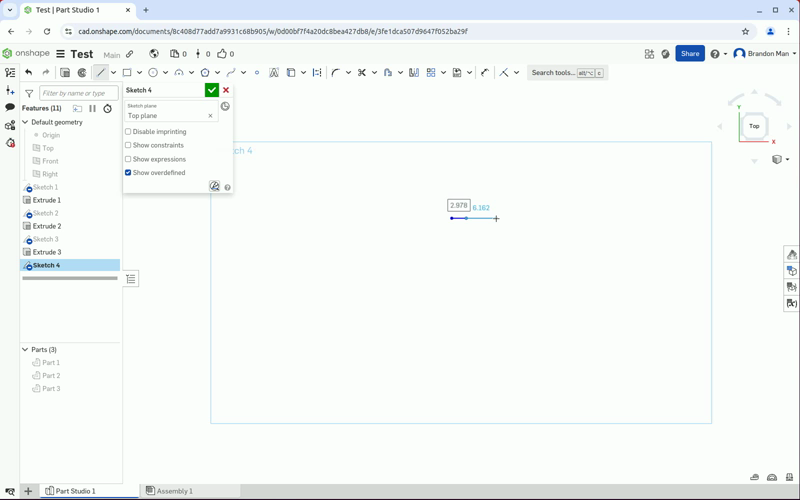
mouse_move(466, 195)
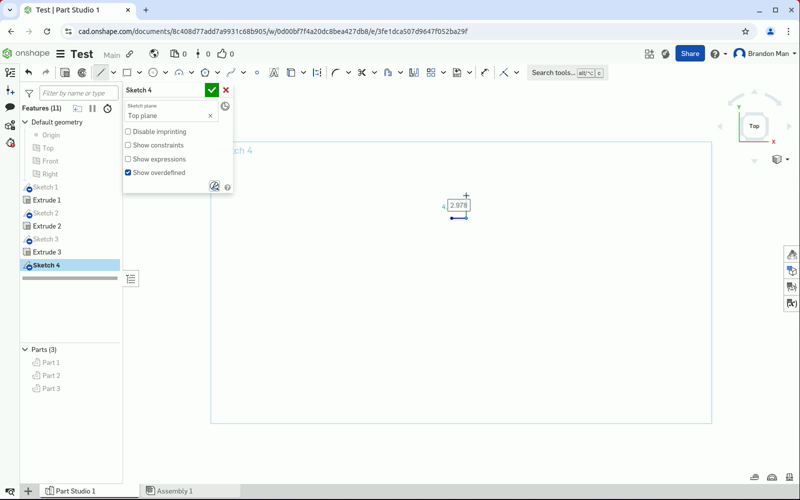
click(466, 195)
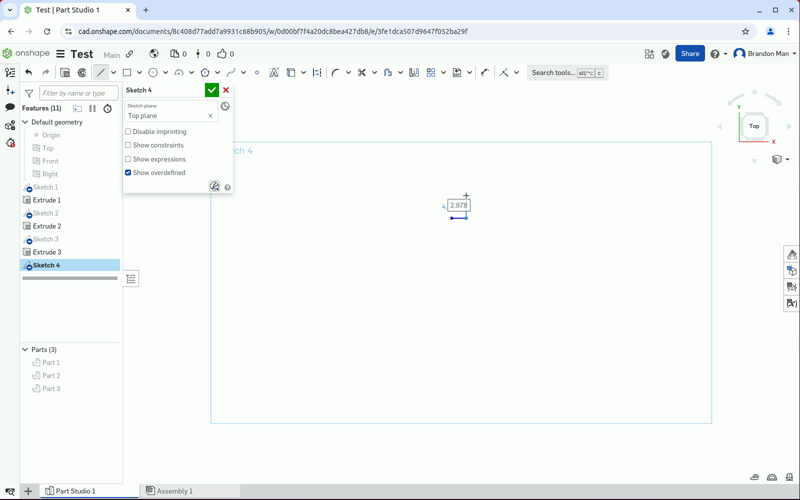
key_up(shift)
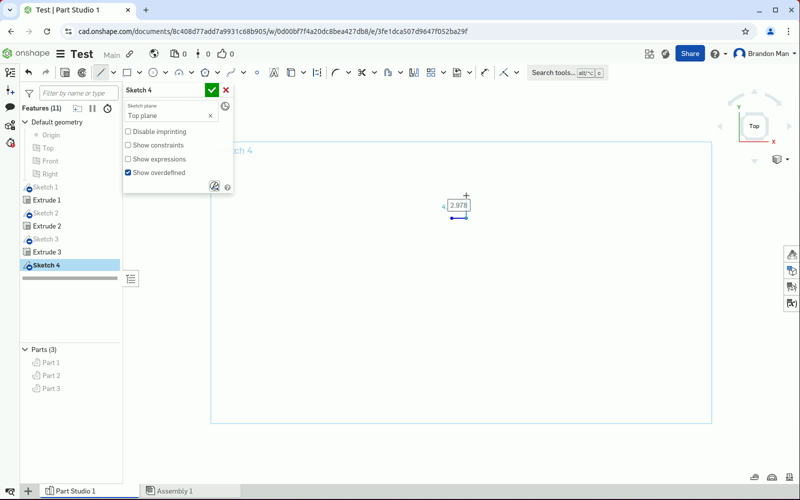
key_down(shift)
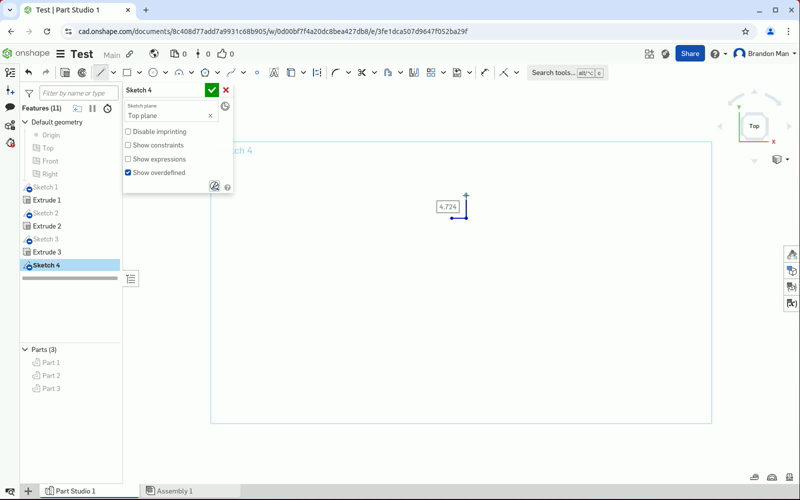
mouse_move(496, 195)
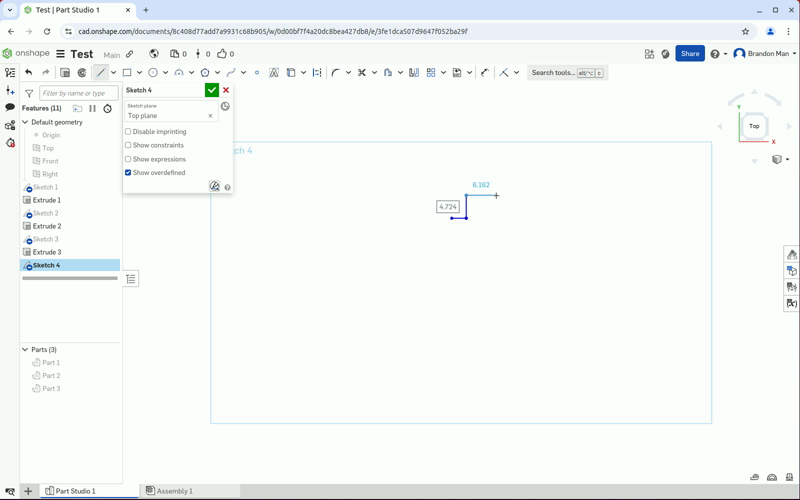
mouse_move(451, 195)
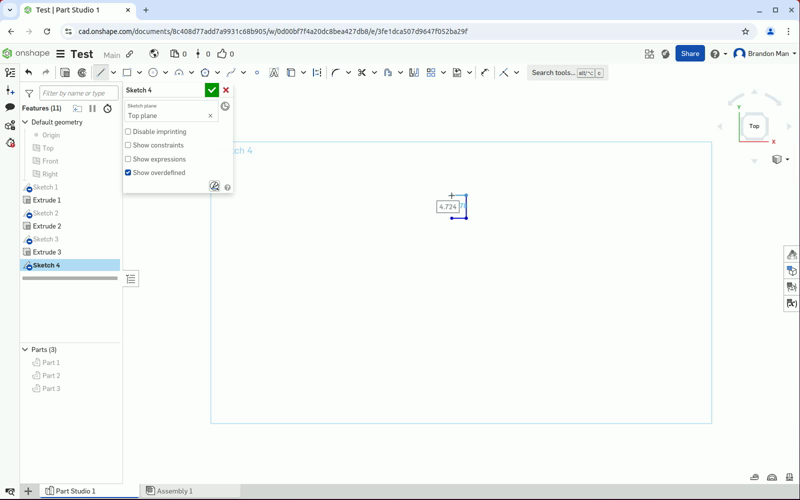
click(451, 195)
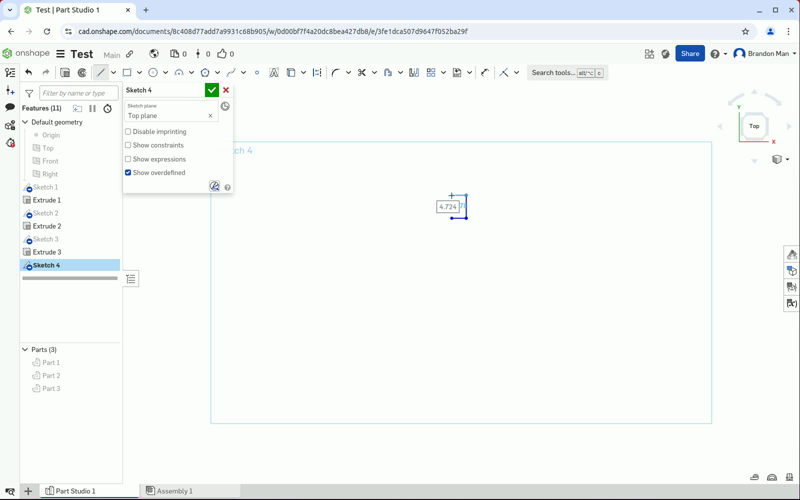
key_up(shift)
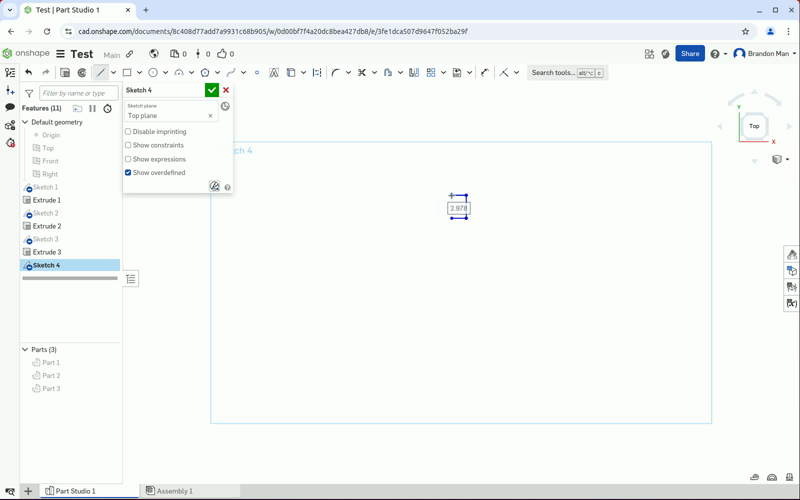
mouse_move(481, 195)
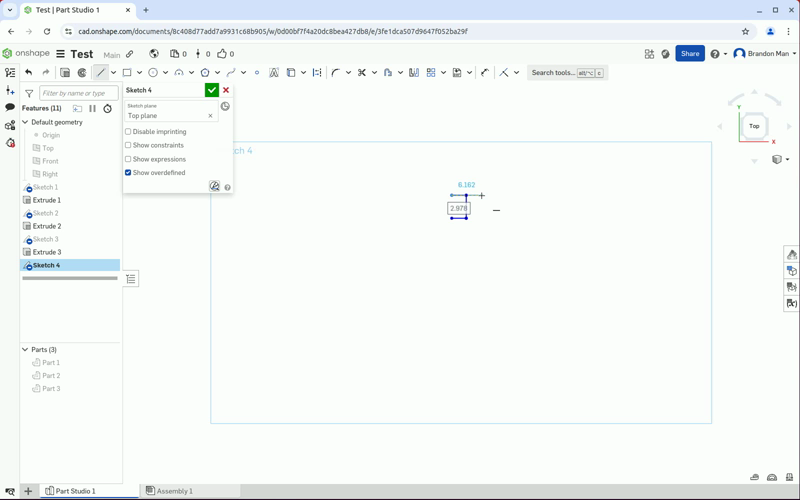
key_down(shift)
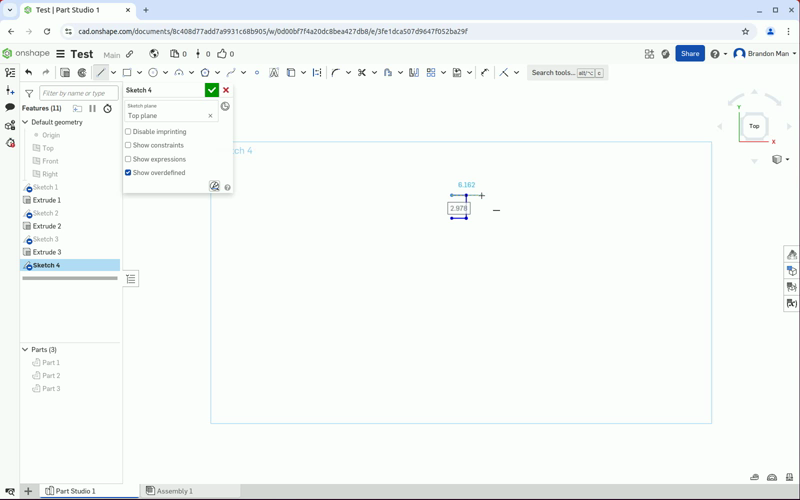
mouse_move(451, 218)
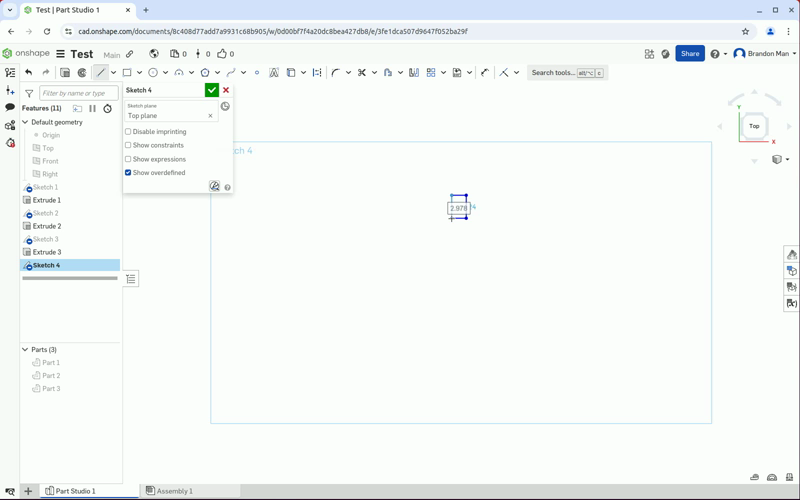
key_up(shift)
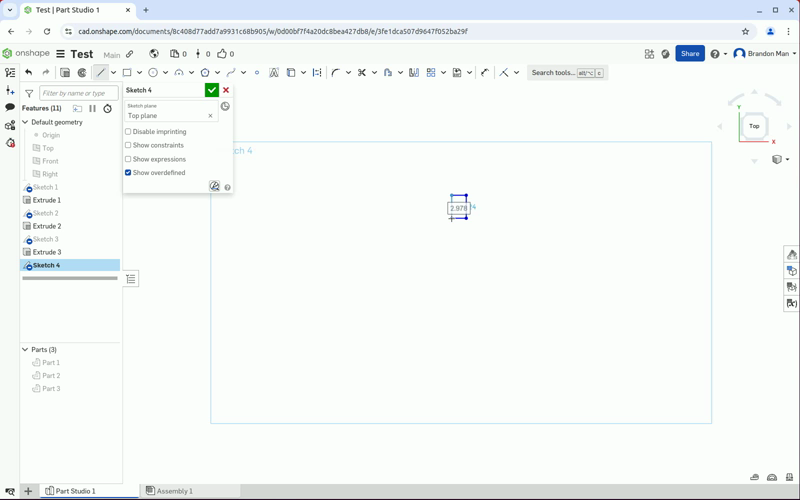
click(451, 218)
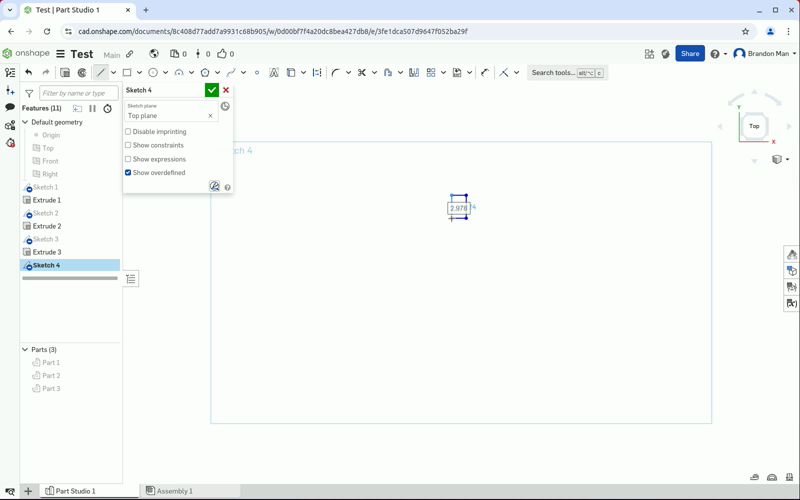
key(esc)
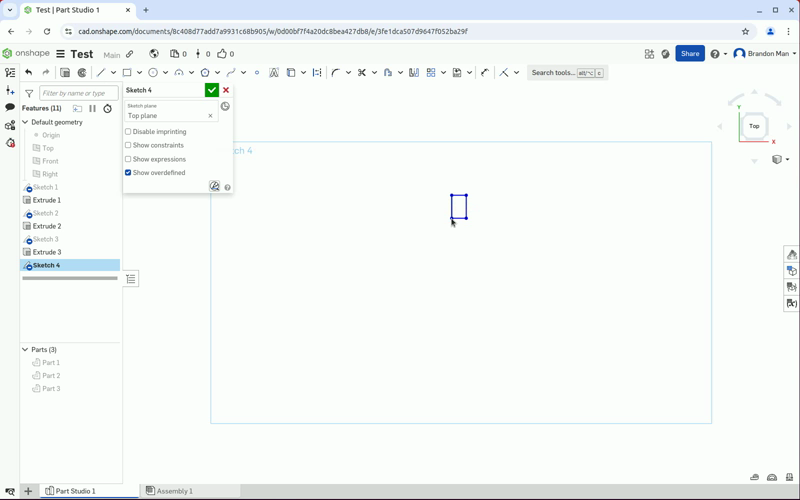
mouse_move(457, 217)
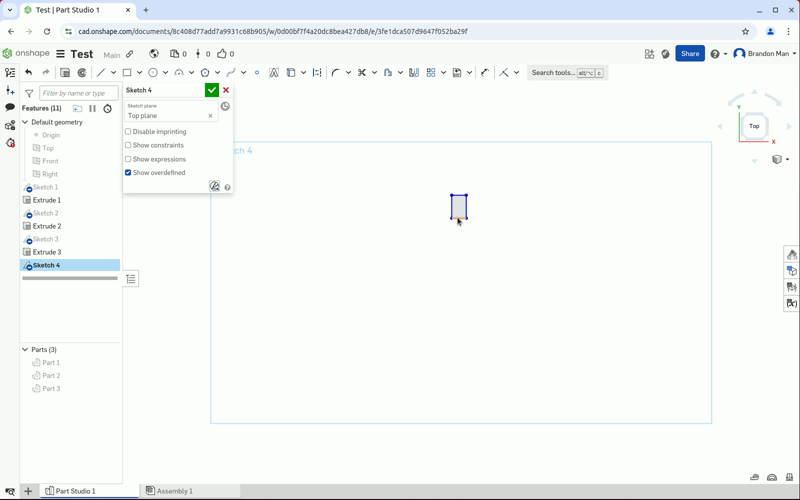
scroll(6)
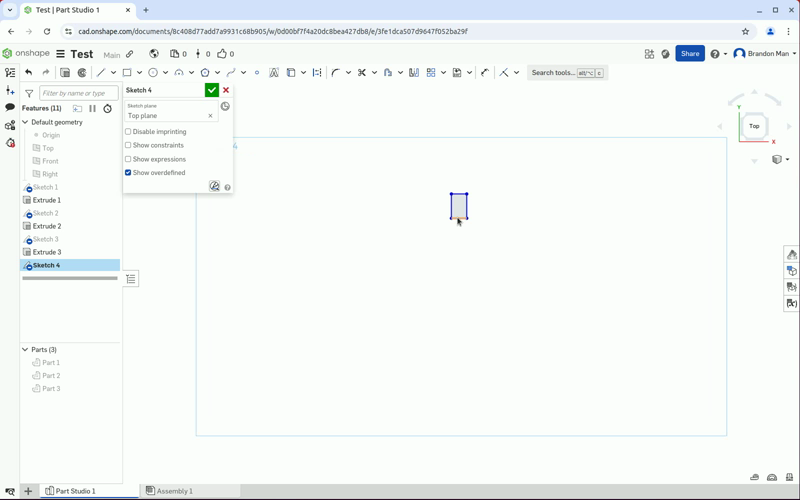
scroll(6)
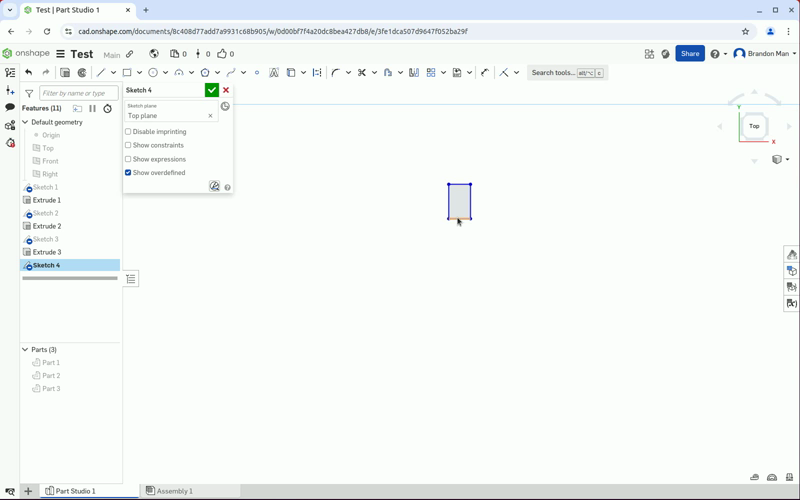
scroll(6)
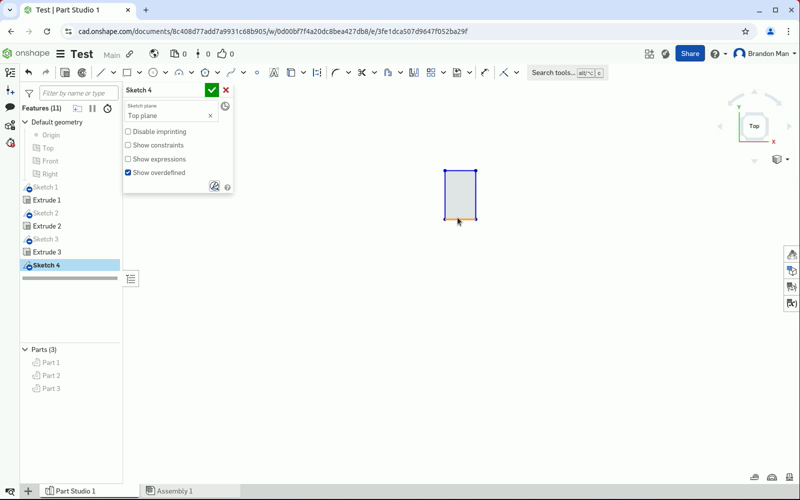
scroll(6)
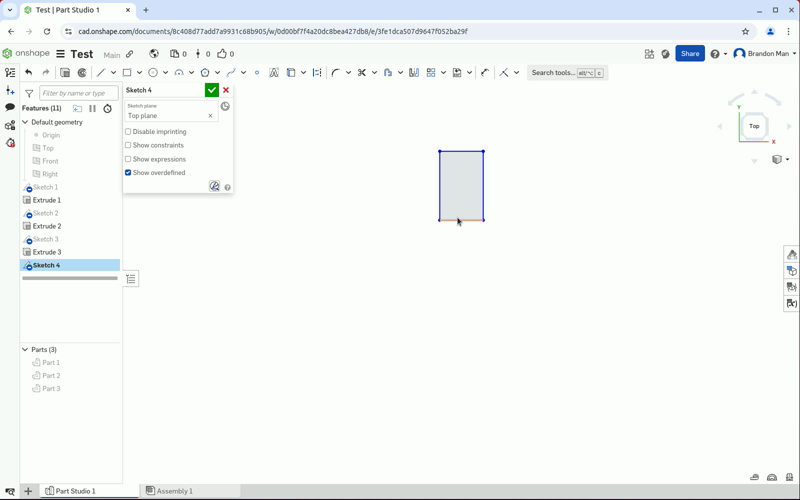
scroll(6)
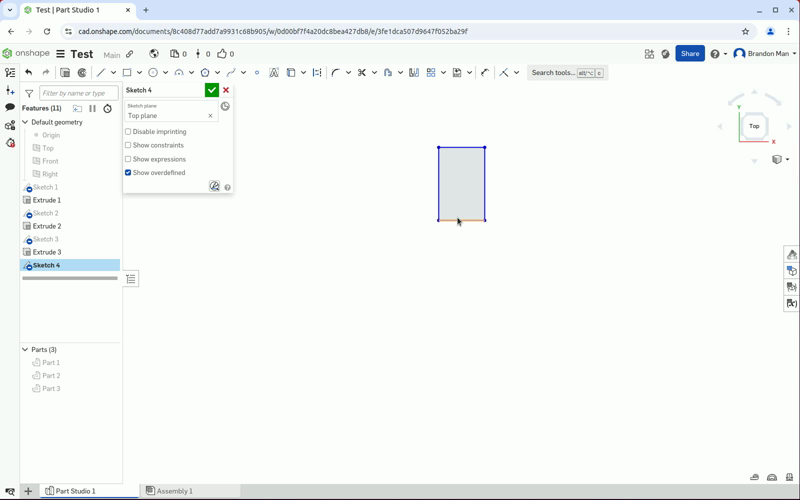
scroll(6)
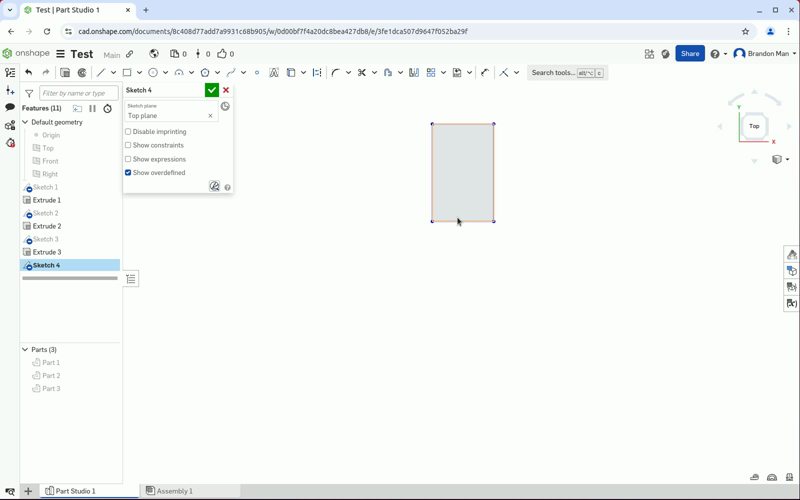
scroll(6)
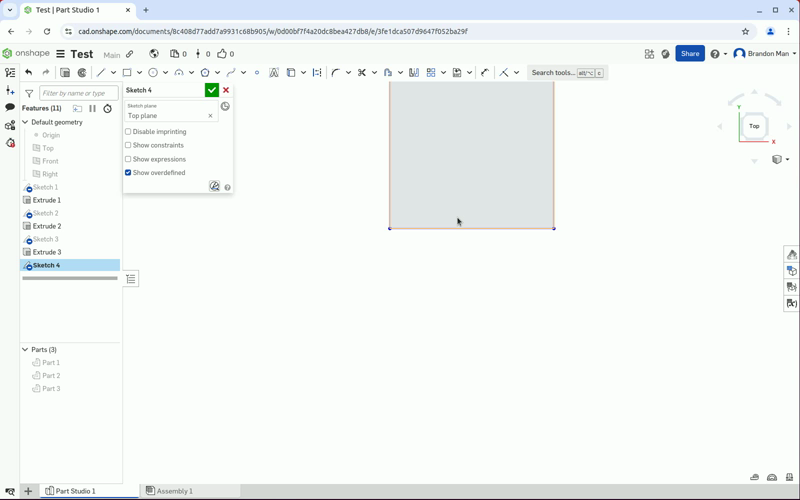
click(457, 217)
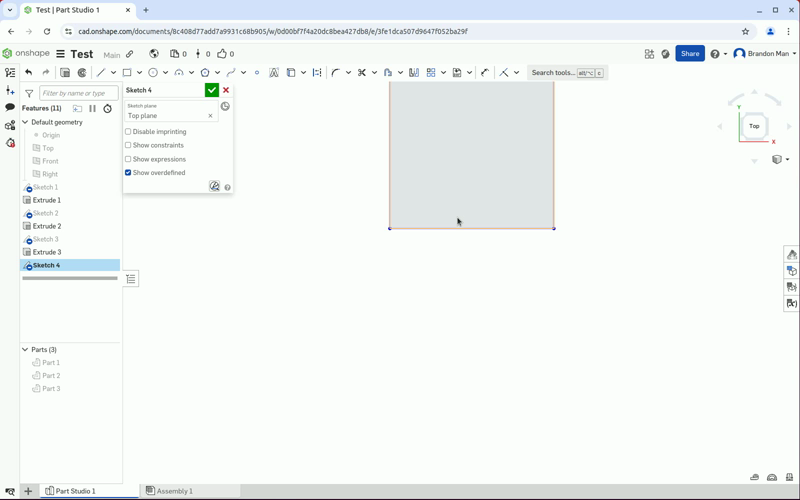
scroll(-6)
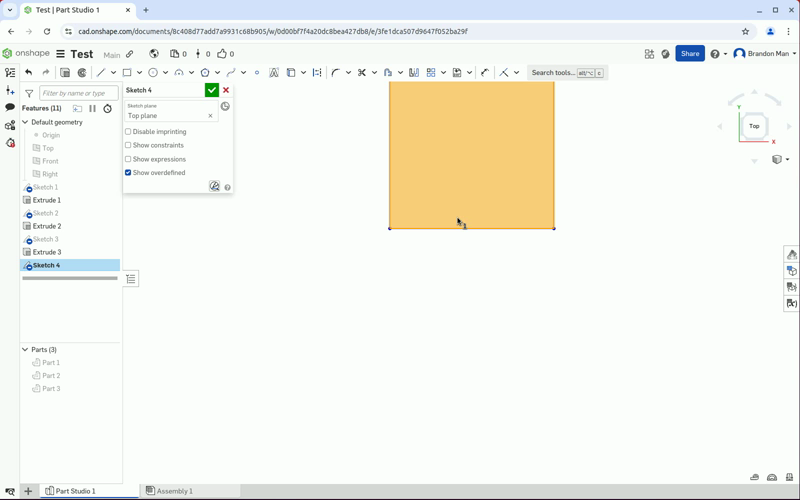
scroll(-6)
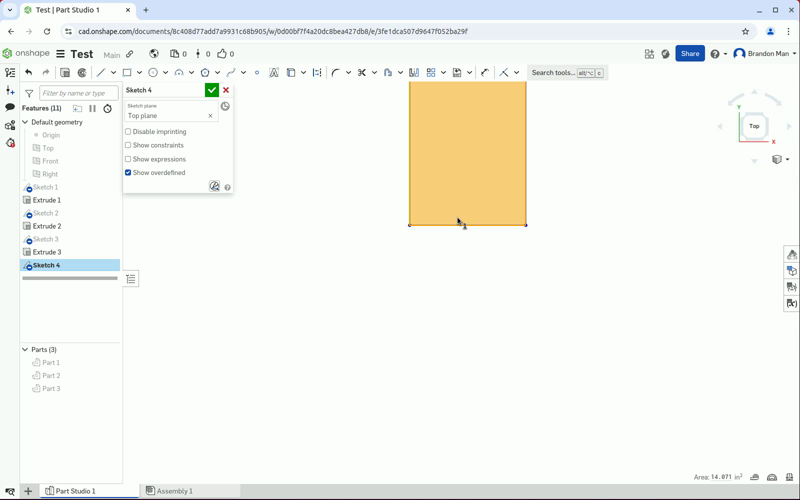
scroll(-6)
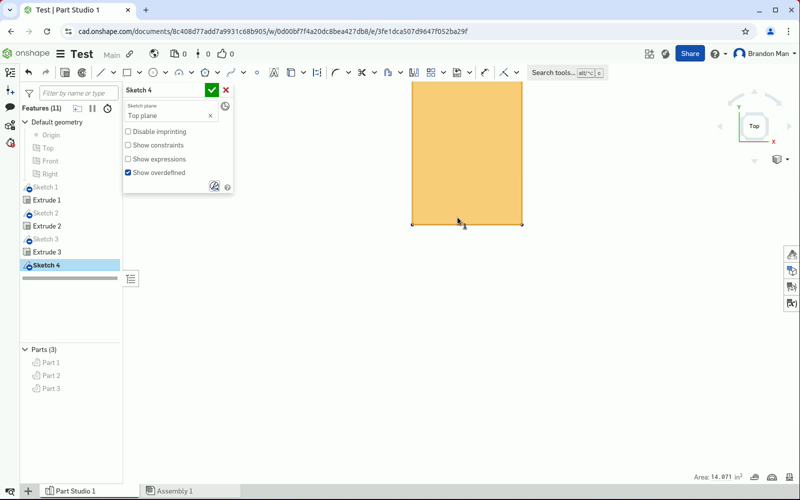
scroll(-6)
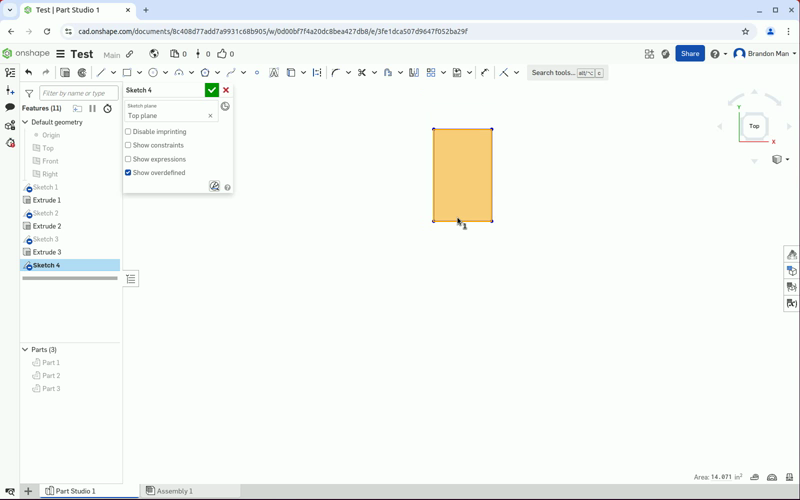
scroll(-6)
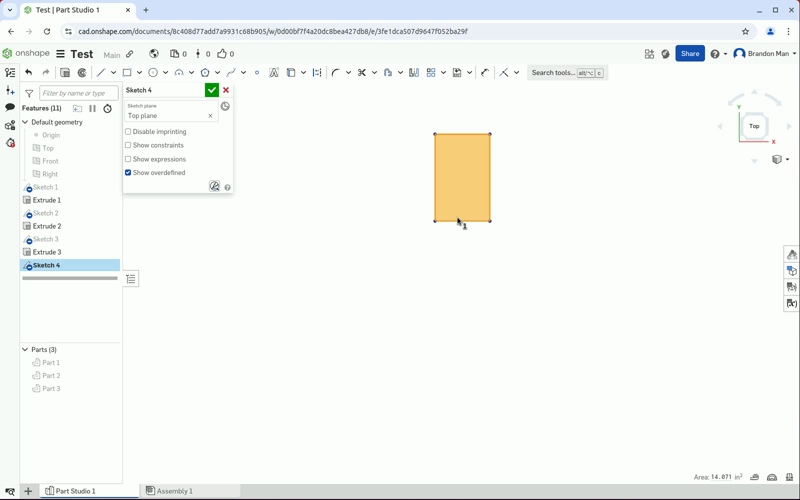
scroll(-6)
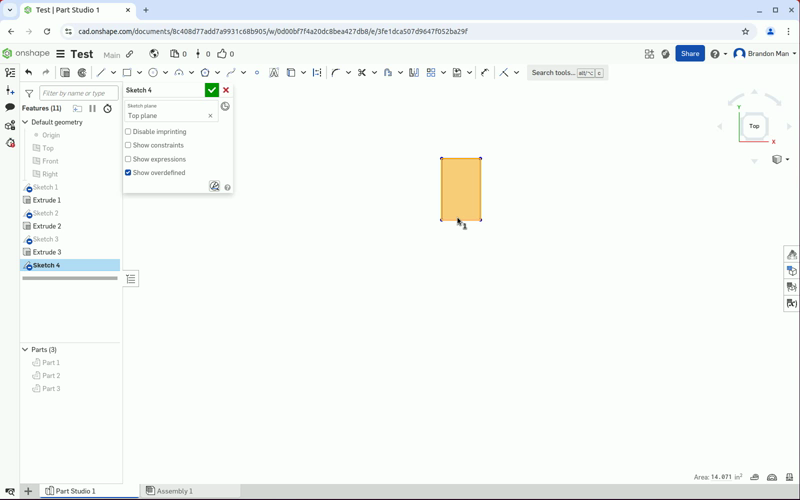
scroll(-6)
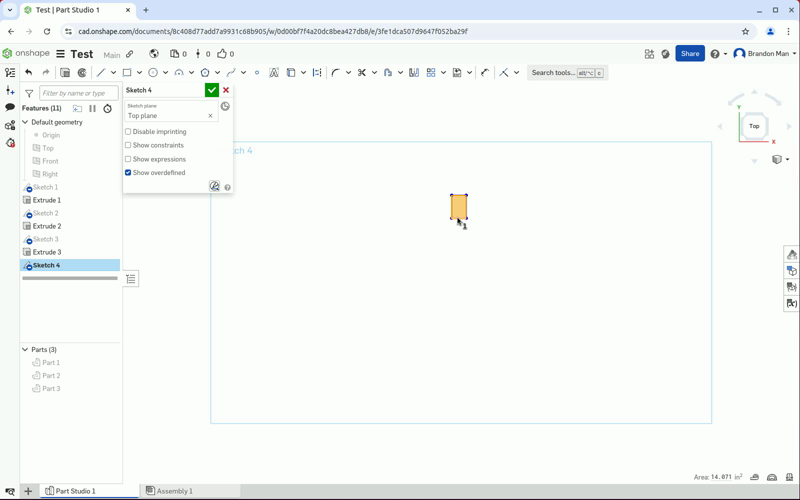
mouse_move(73, 352)
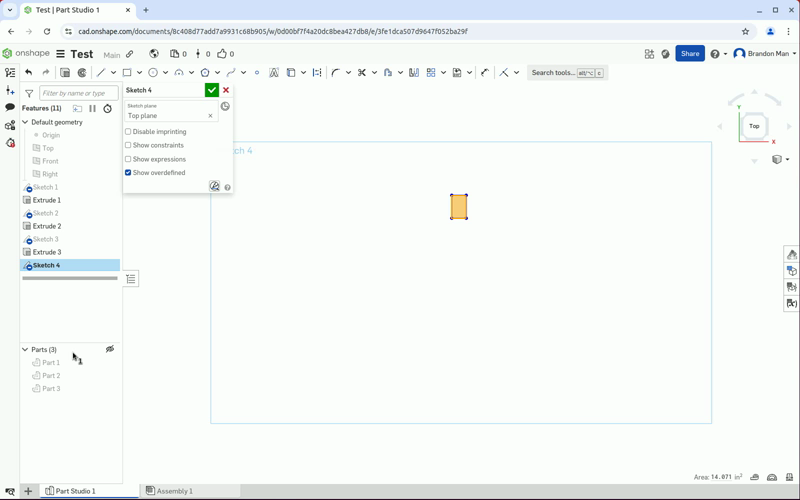
key(shift+y)
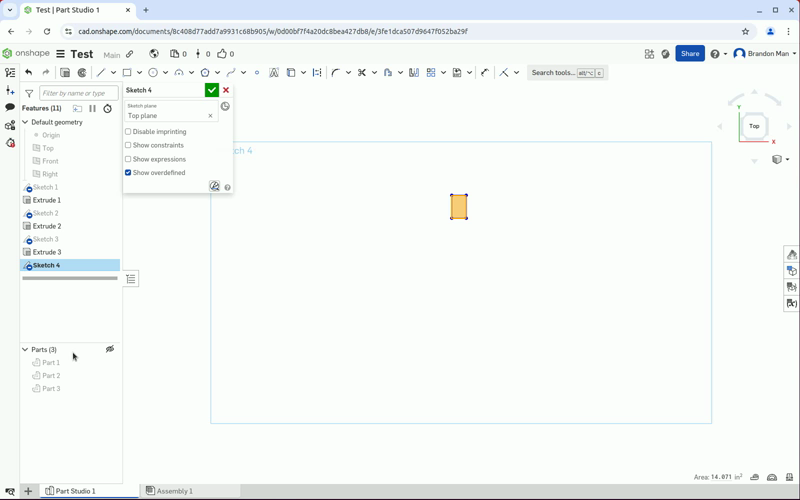
key(shift+e)
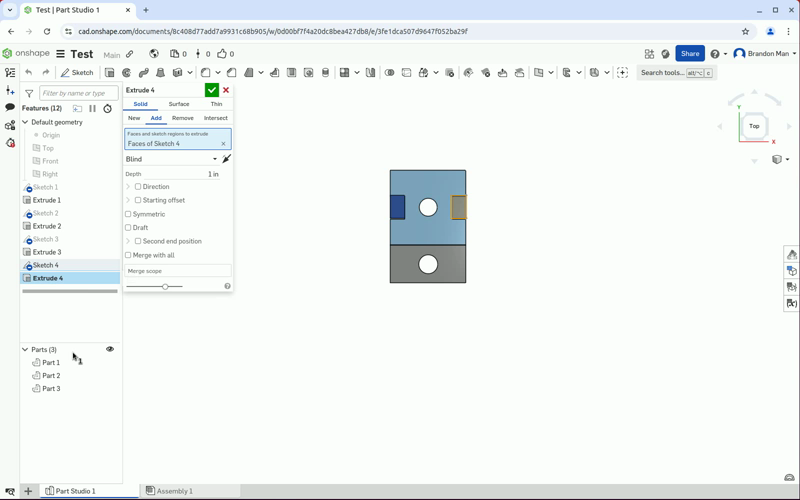
mouse_move(143, 106)
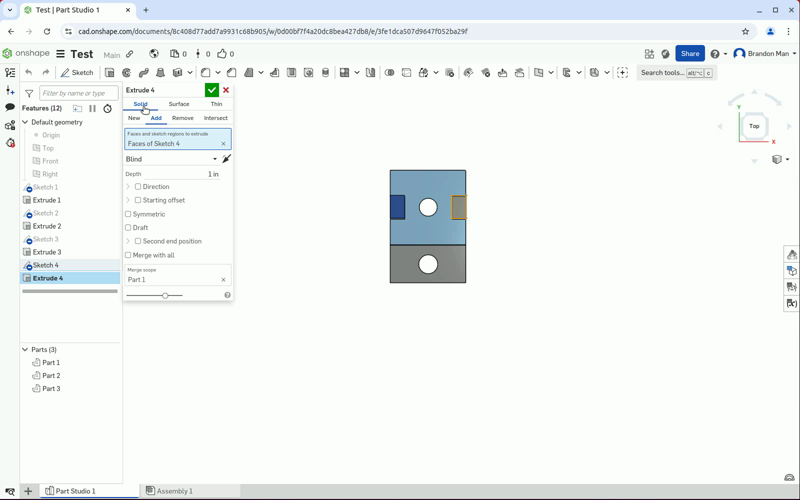
click(143, 106)
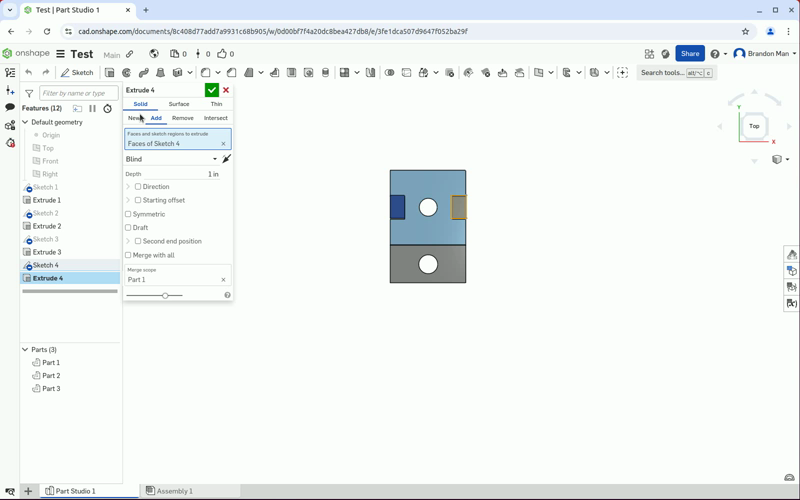
mouse_move(137, 120)
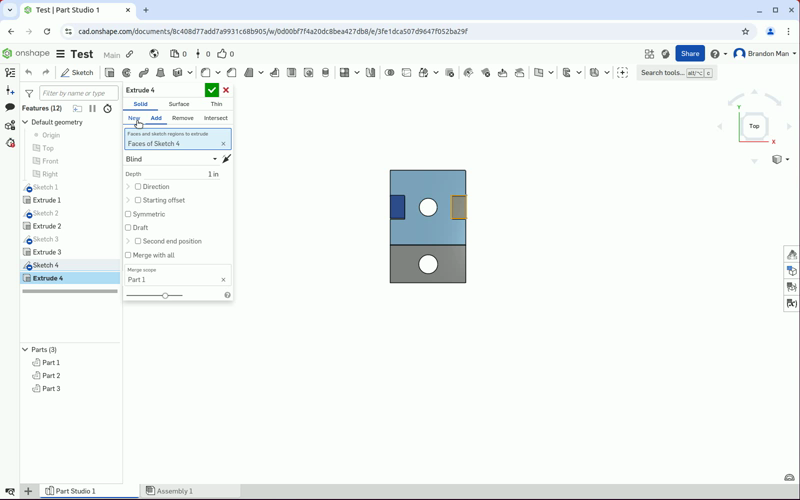
click(137, 120)
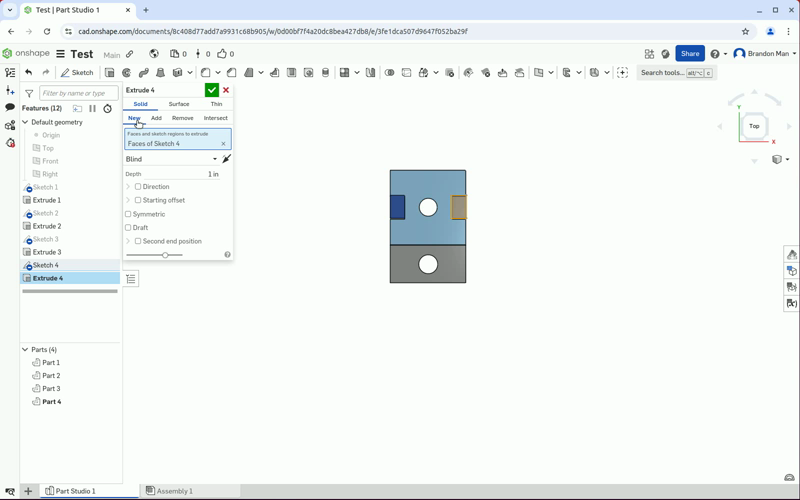
key(tab, 4)
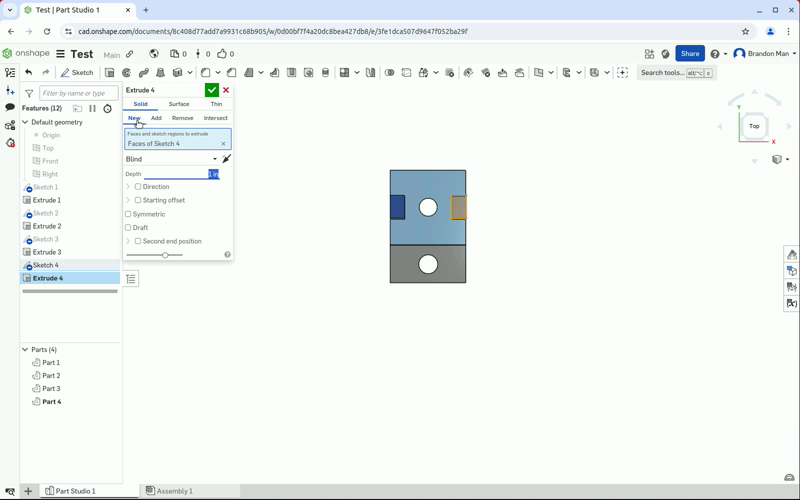
text(7.703)
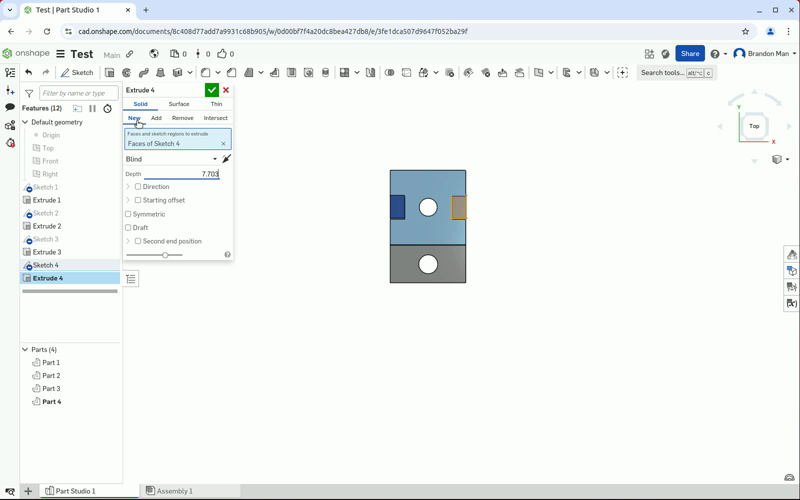
key(enter)
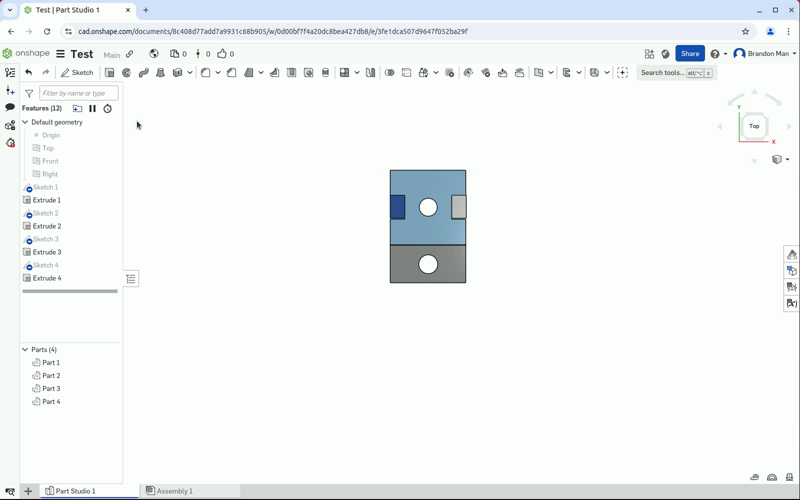
key(shift+h)
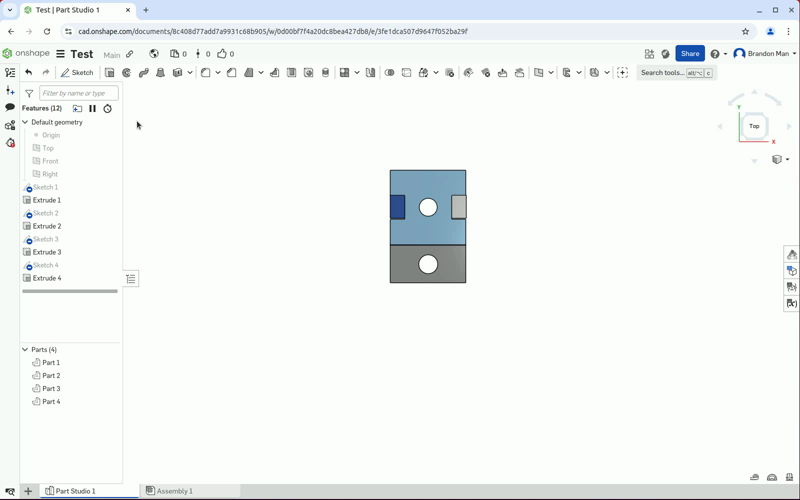
key(shift+h)
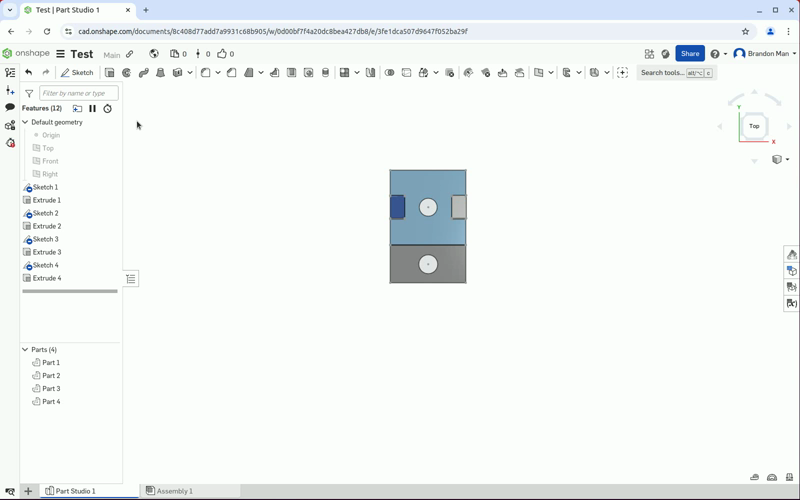
key(shift+7)
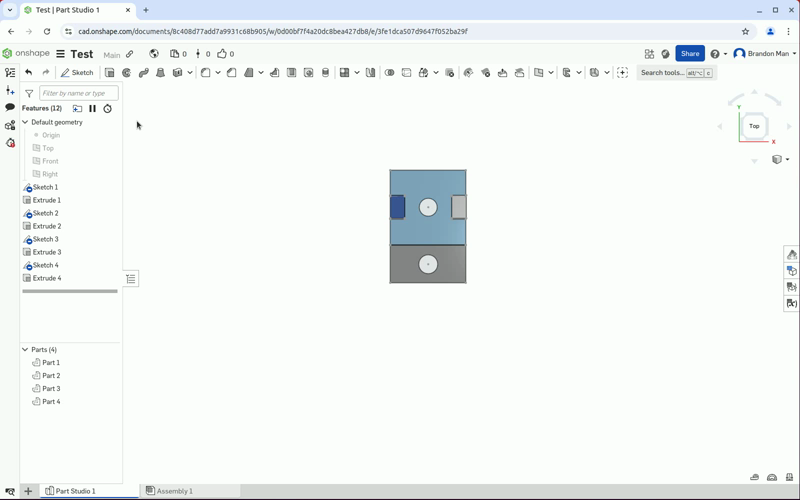
key(up, 3)
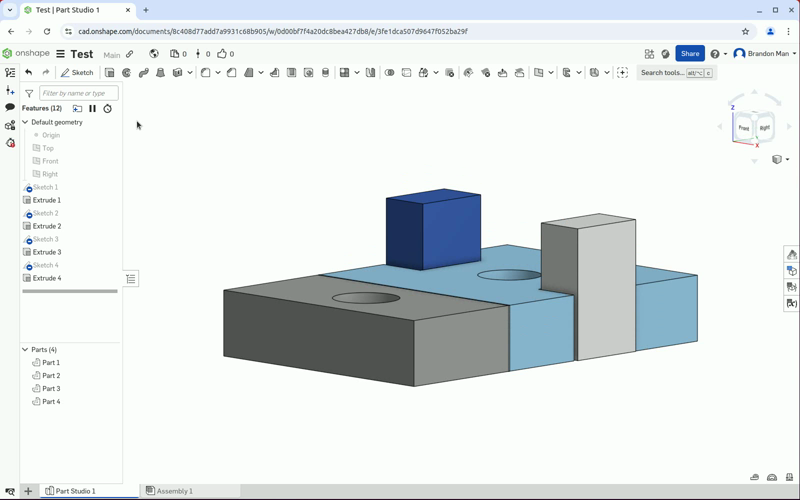
key(left, 3)
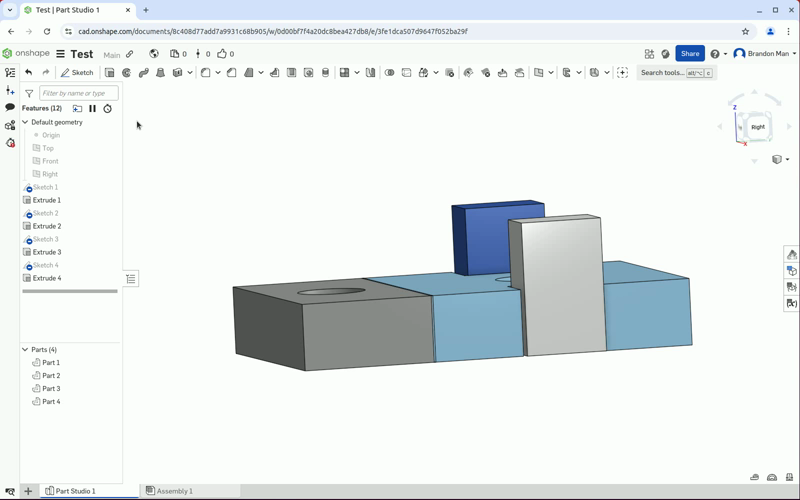
key(right, 3)
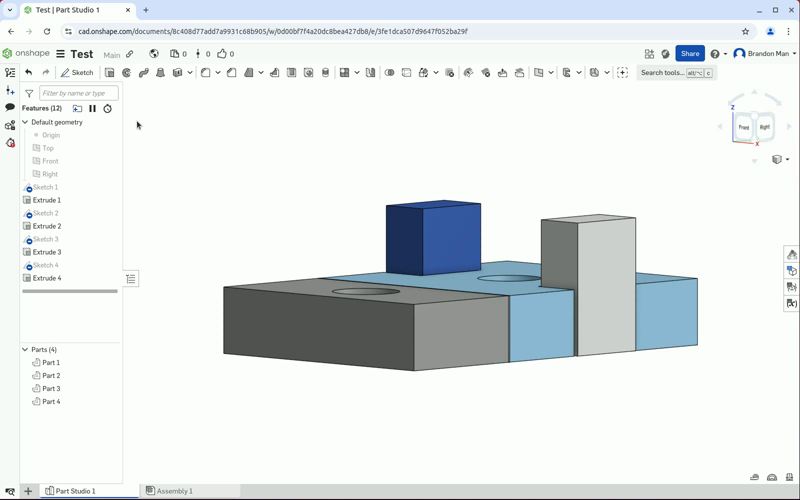
key(down, 3)
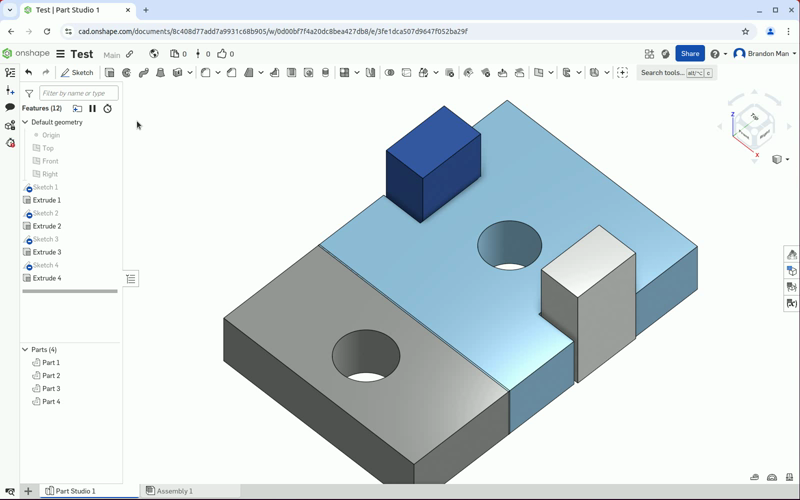
mouse_move(73, 189)
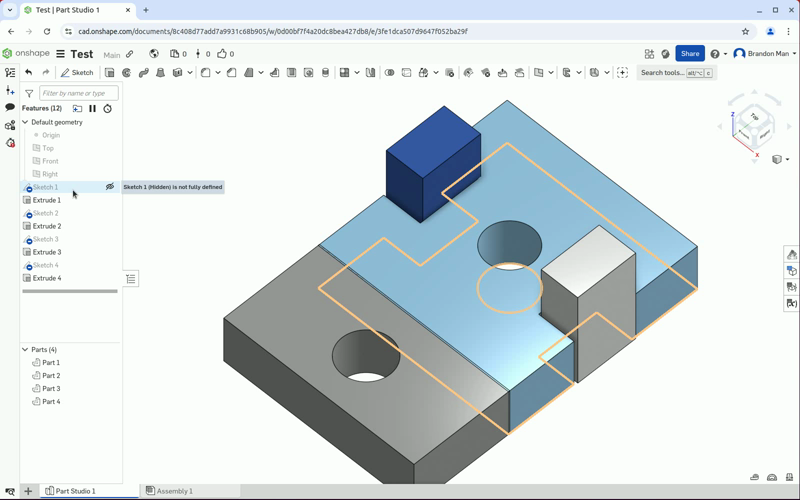
click(73, 189)